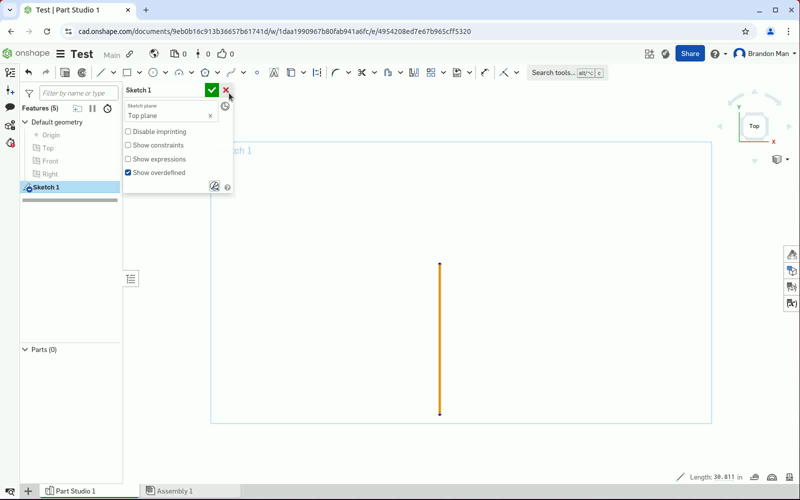
key(shift+h)
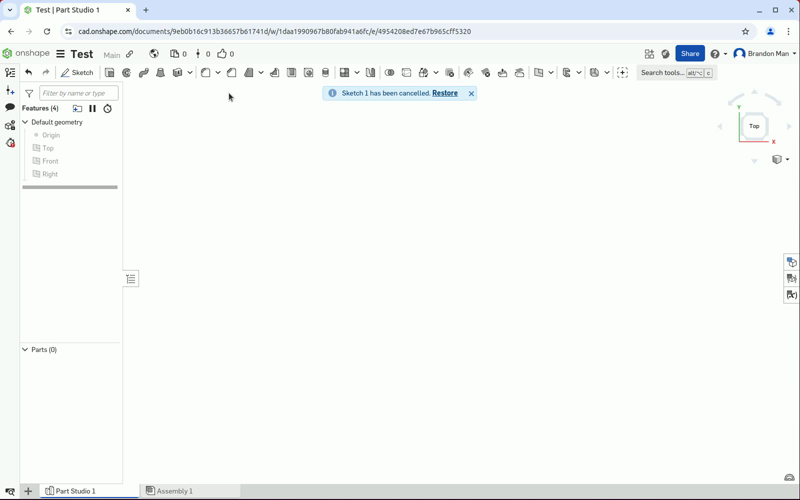
mouse_move(73, 352)
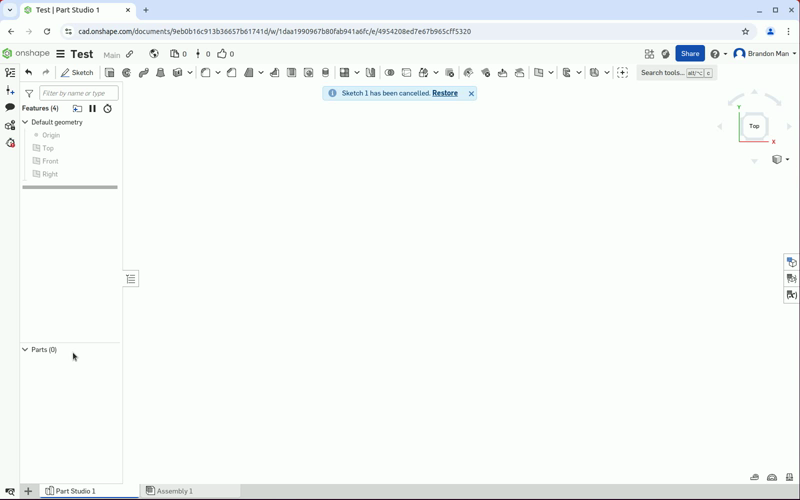
key(y)
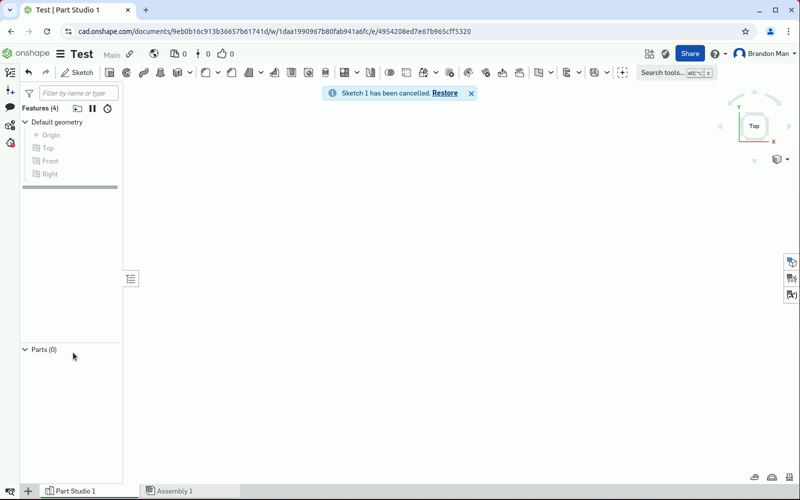
key(shift+p)
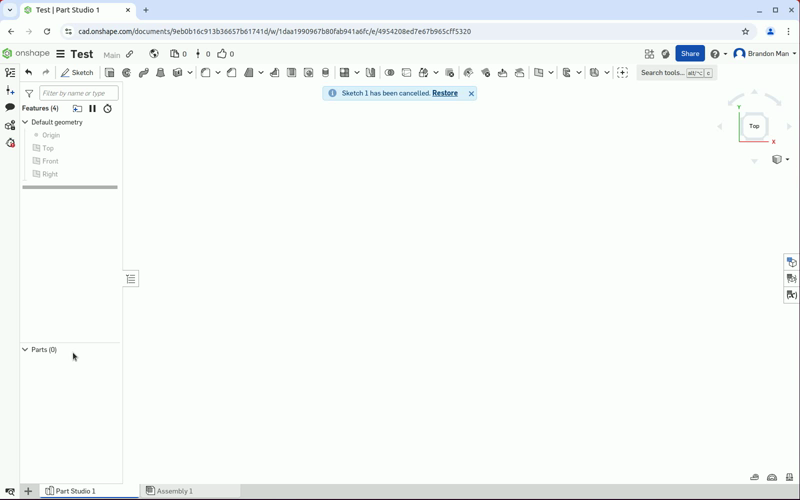
key(space)
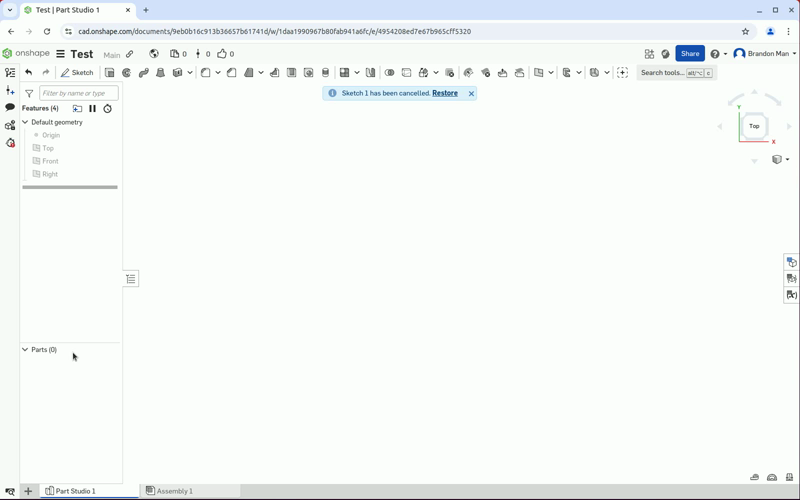
key_down(shift)
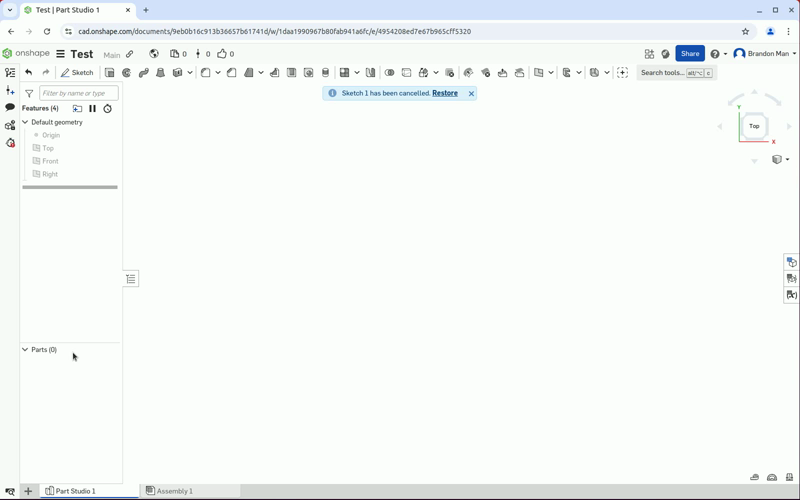
key(up)
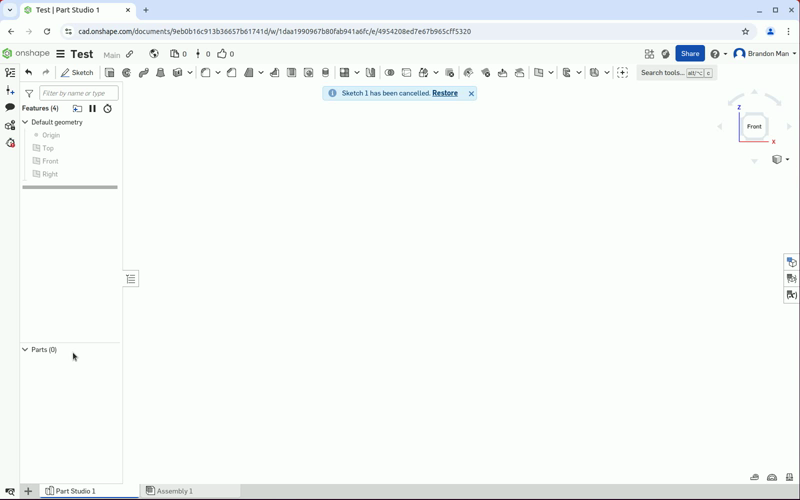
key_up(shift)
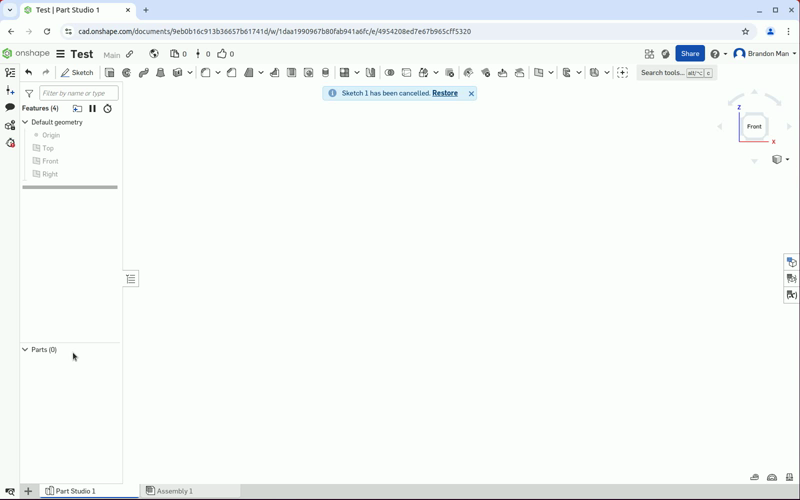
mouse_move(73, 352)
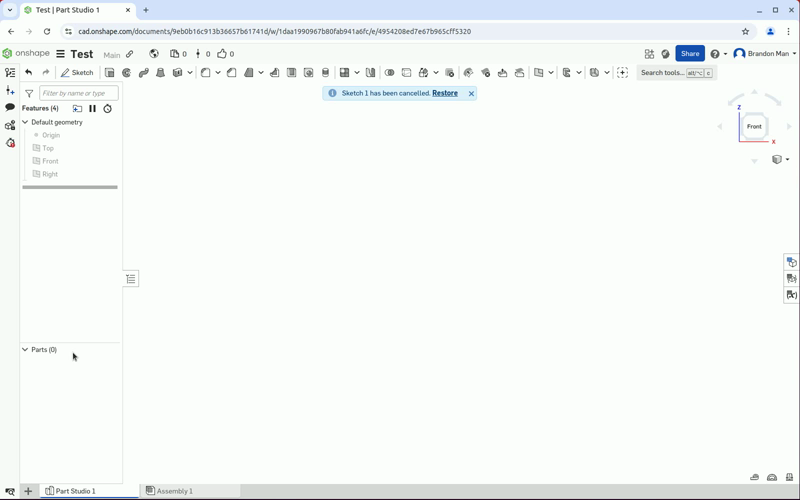
key(shift+y)
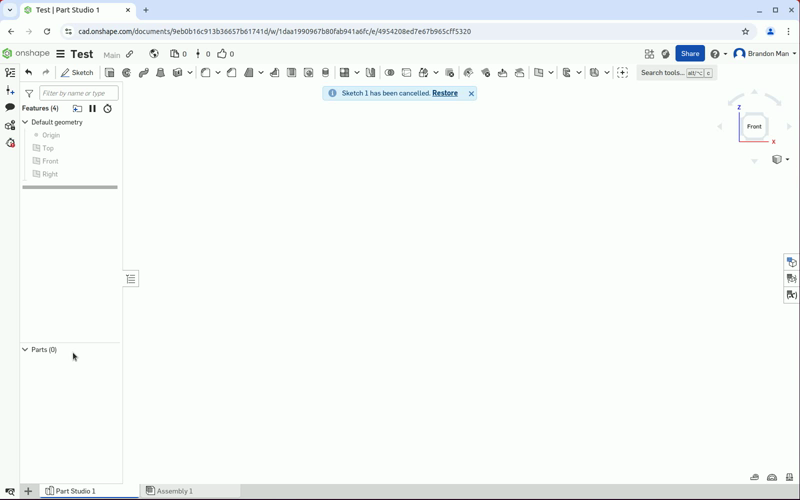
key(shift+s)
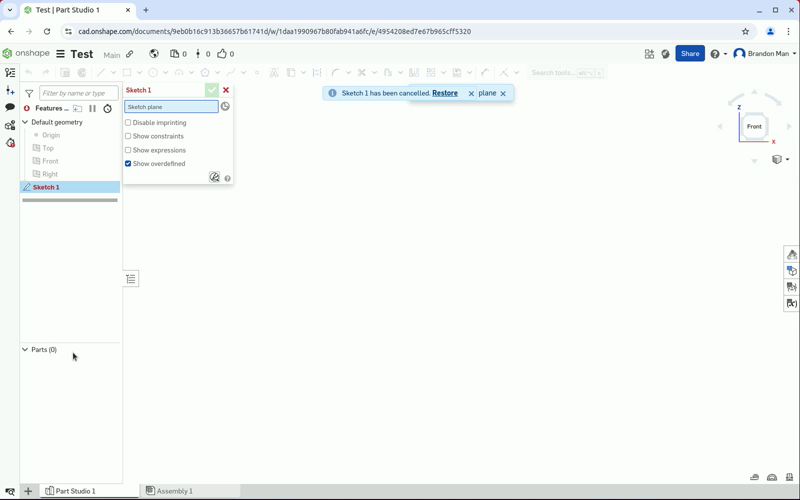
mouse_move(73, 163)
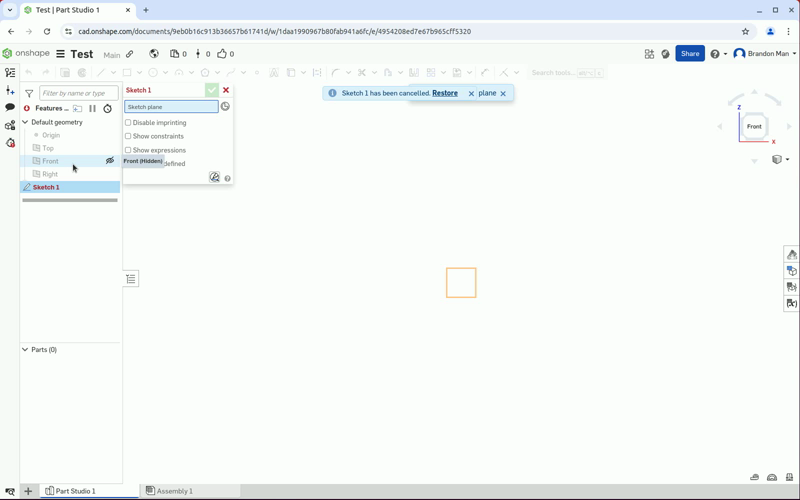
click(73, 163)
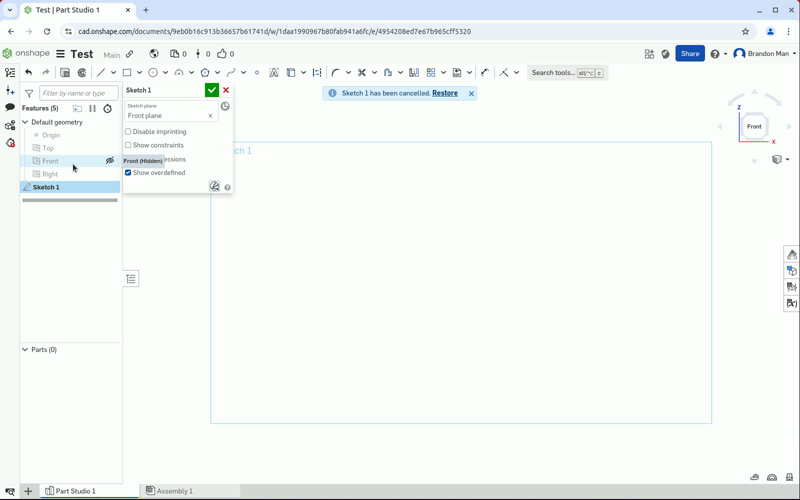
mouse_move(73, 352)
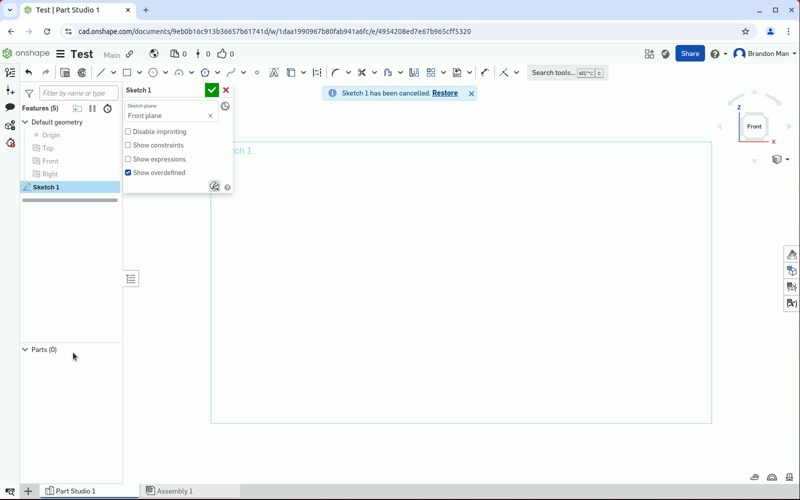
key(y)
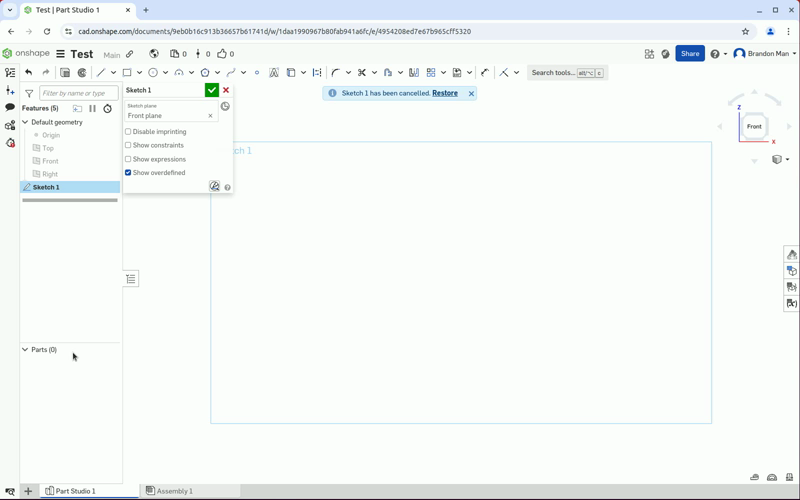
key(a)
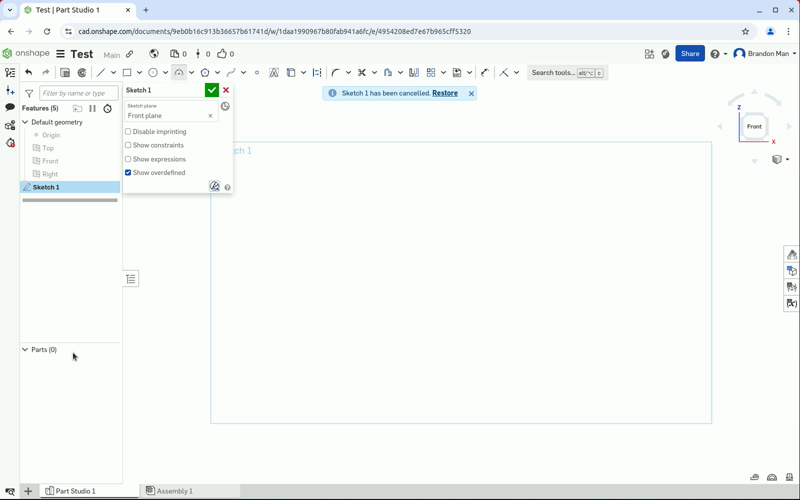
key_down(shift)
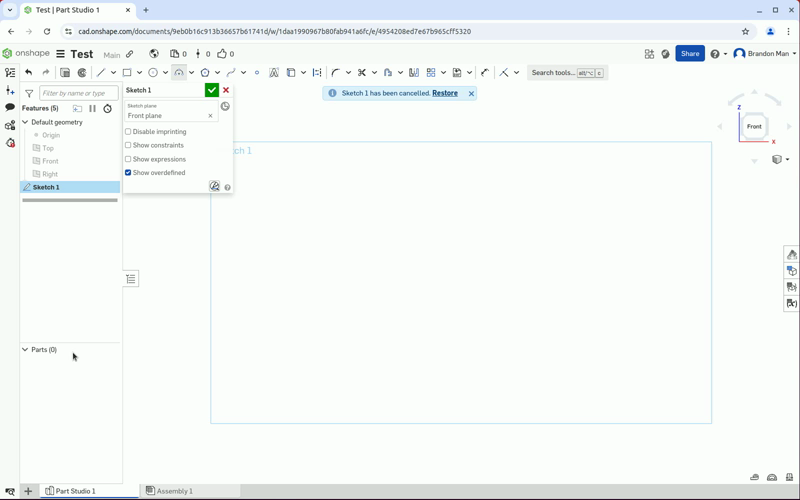
mouse_move(454, 240)
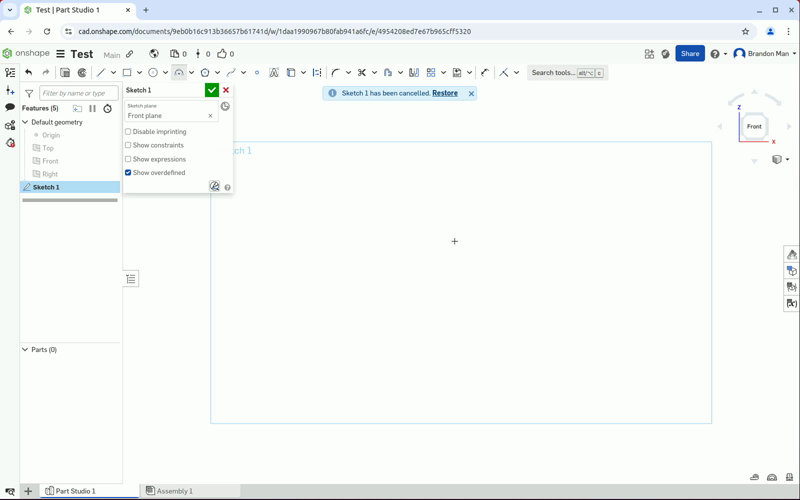
click(454, 240)
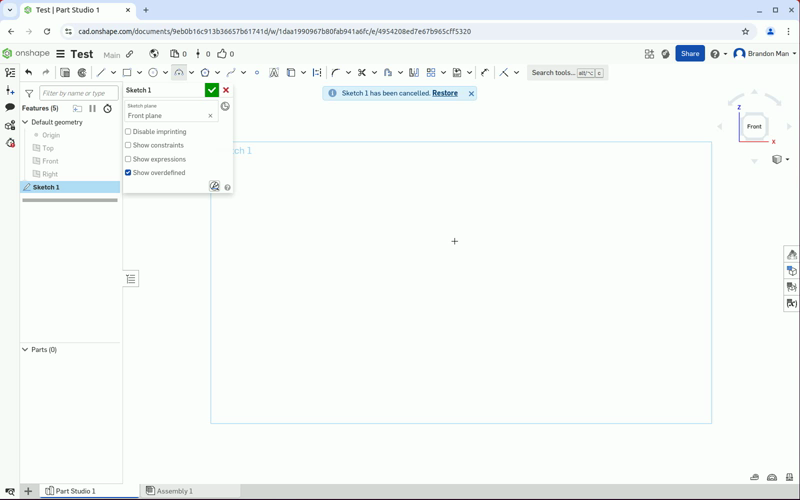
key_up(shift)
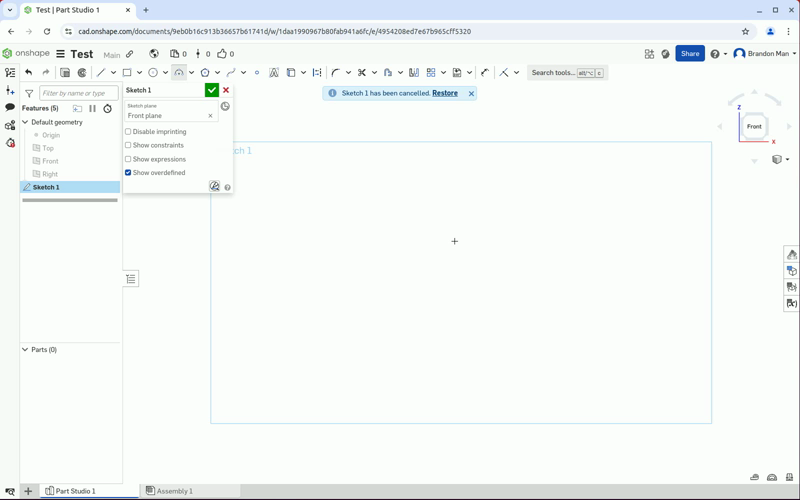
key_down(shift)
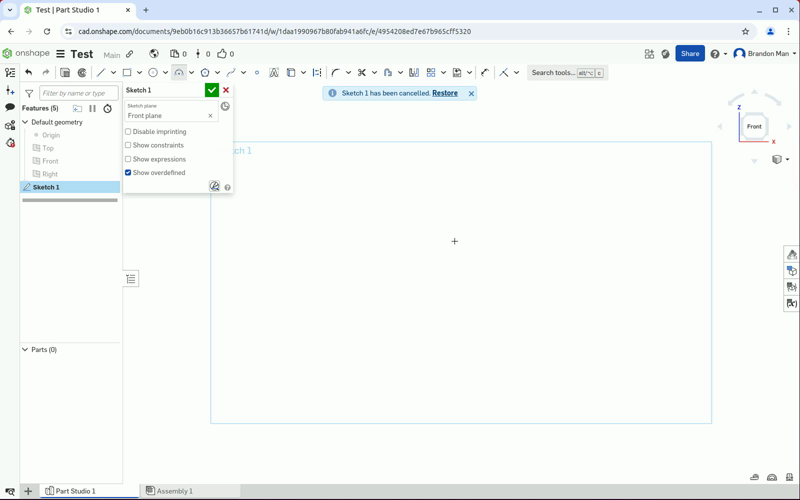
mouse_move(466, 240)
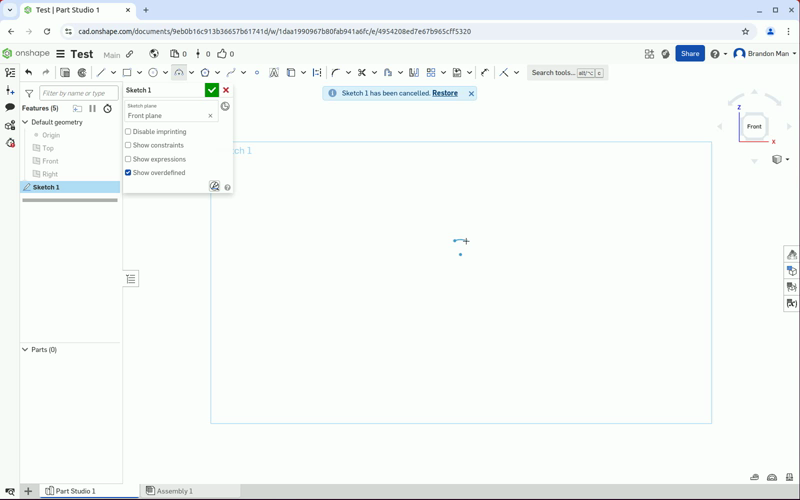
click(466, 240)
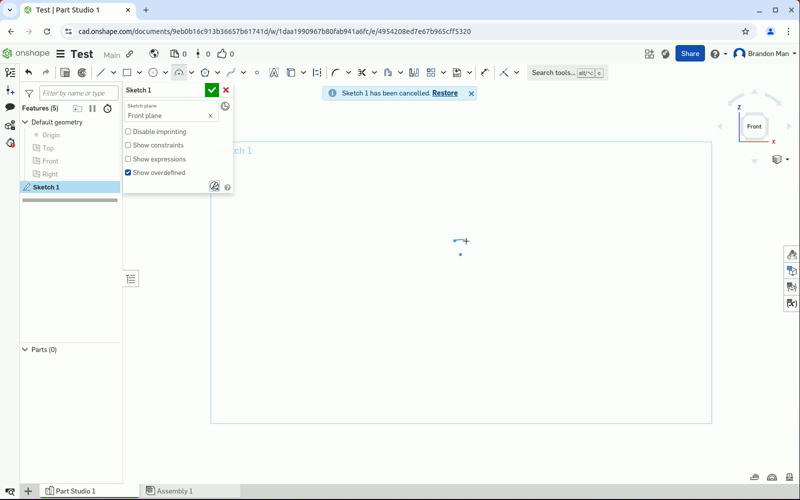
mouse_move(460, 269)
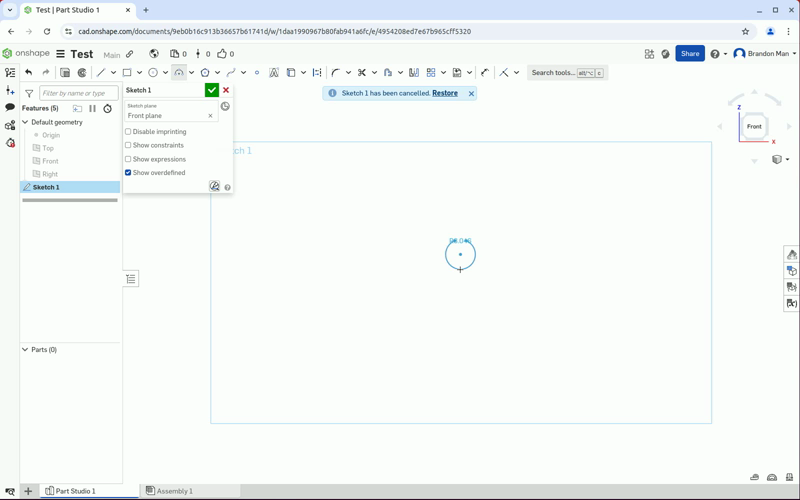
click(460, 269)
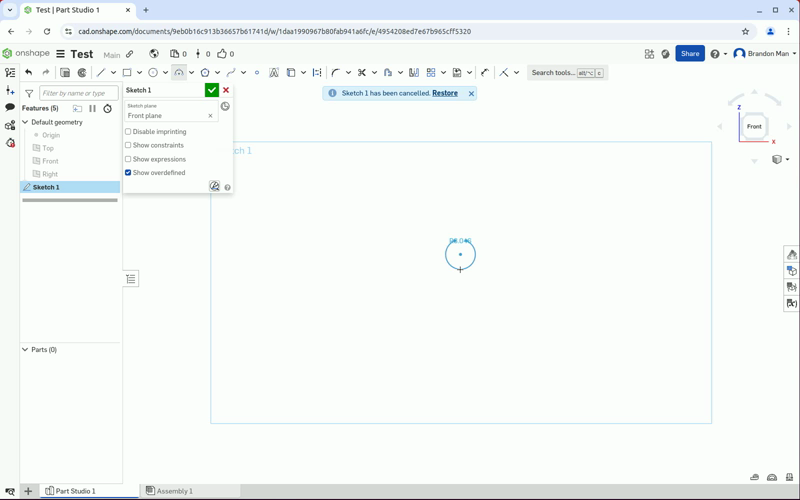
key_up(shift)
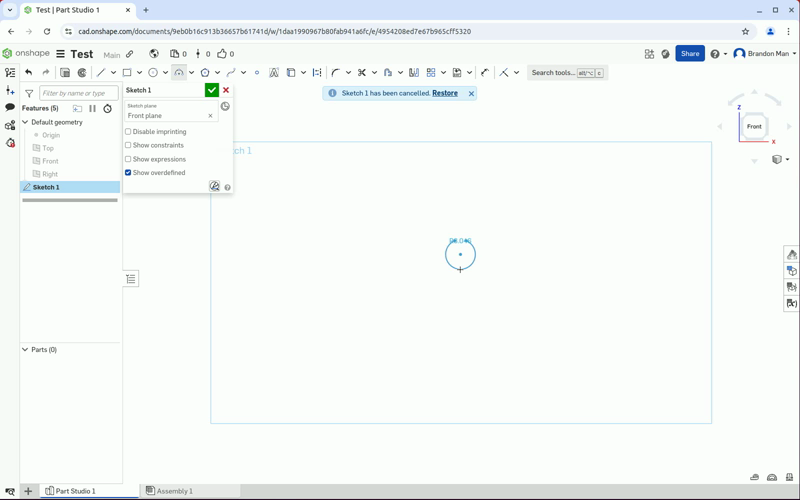
key(esc)
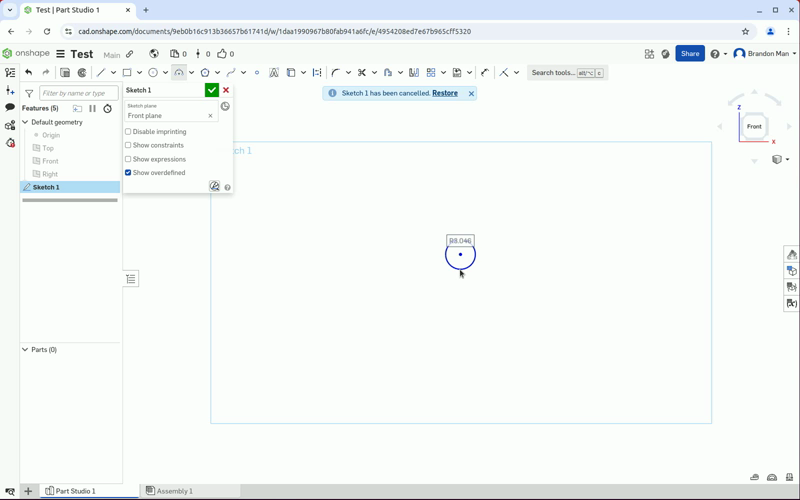
key(l)
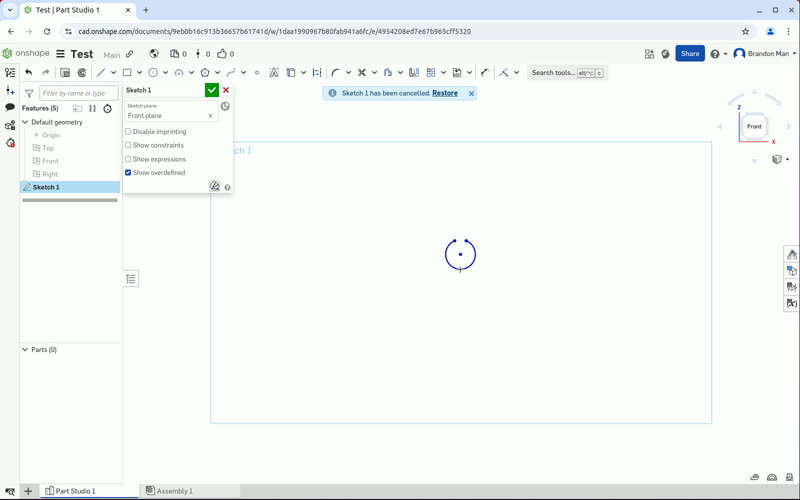
mouse_move(466, 240)
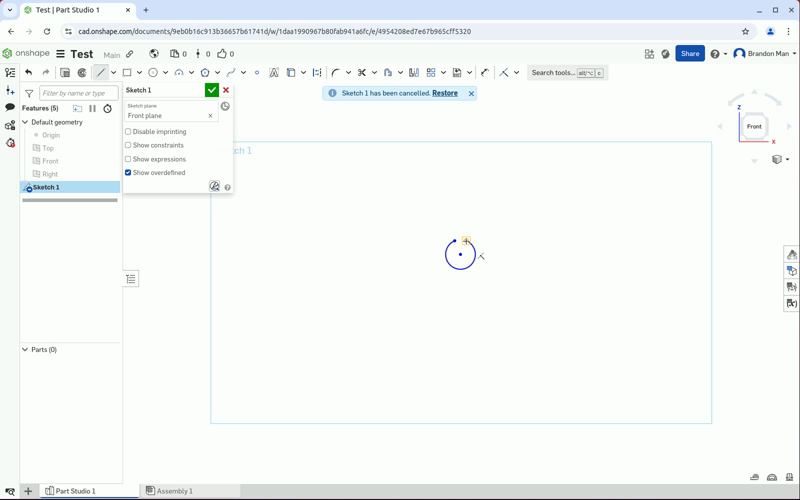
click(466, 240)
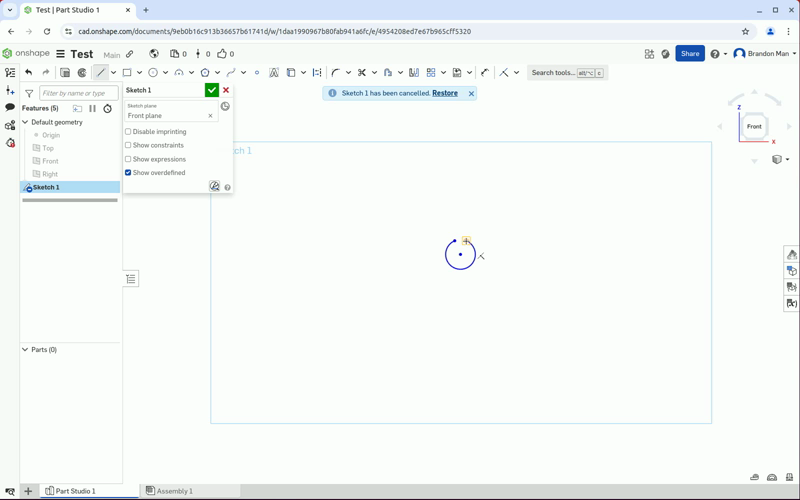
key_down(shift)
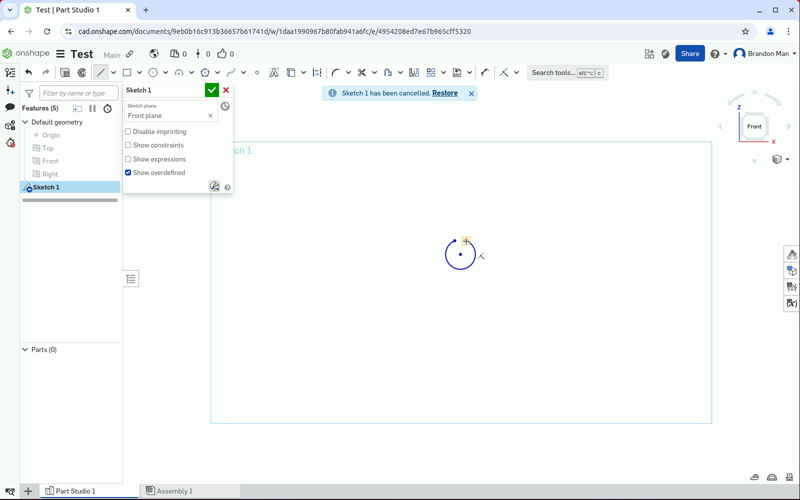
mouse_move(496, 240)
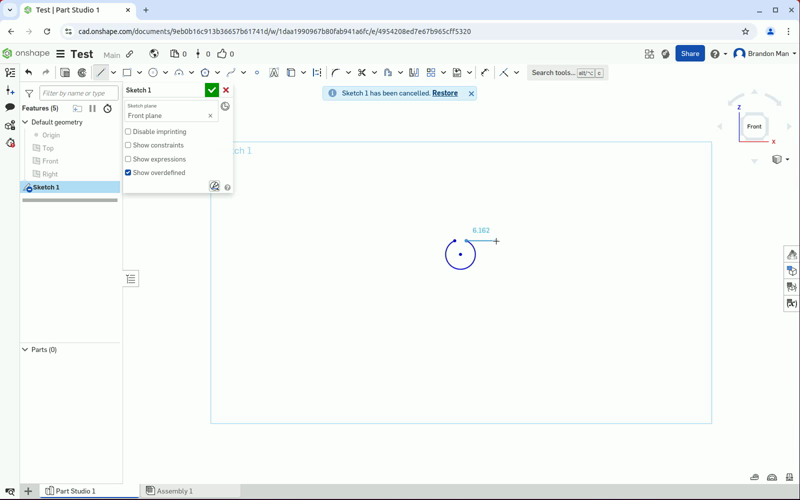
mouse_move(466, 197)
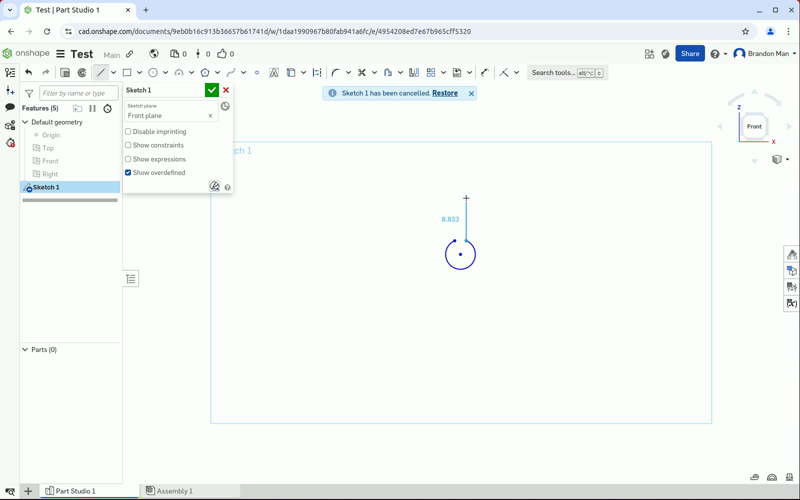
click(466, 197)
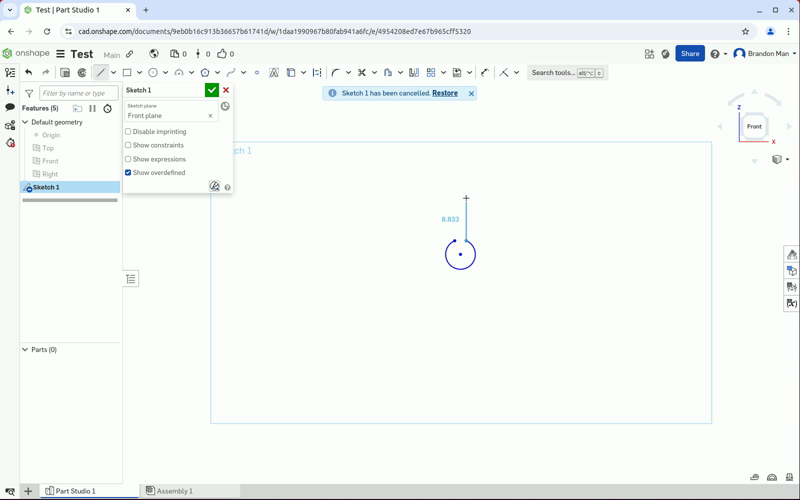
key_up(shift)
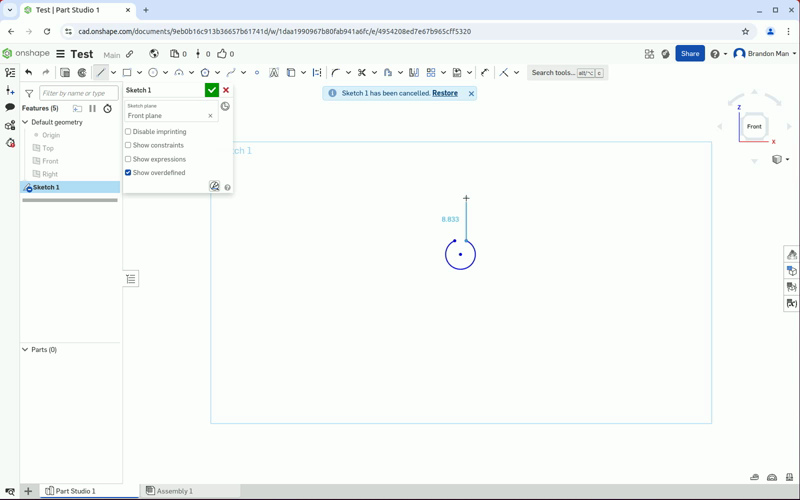
key_down(shift)
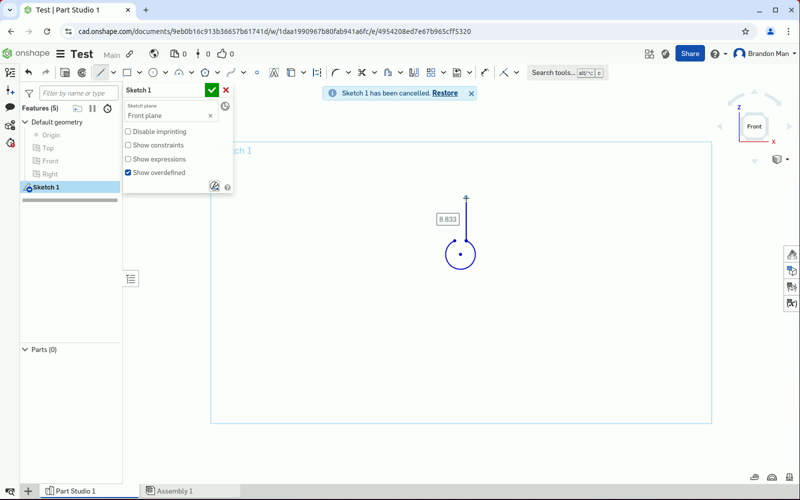
mouse_move(496, 197)
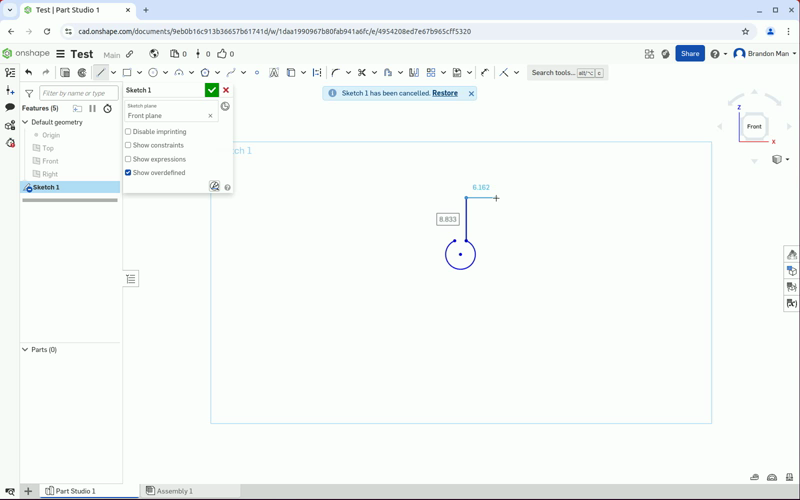
mouse_move(454, 197)
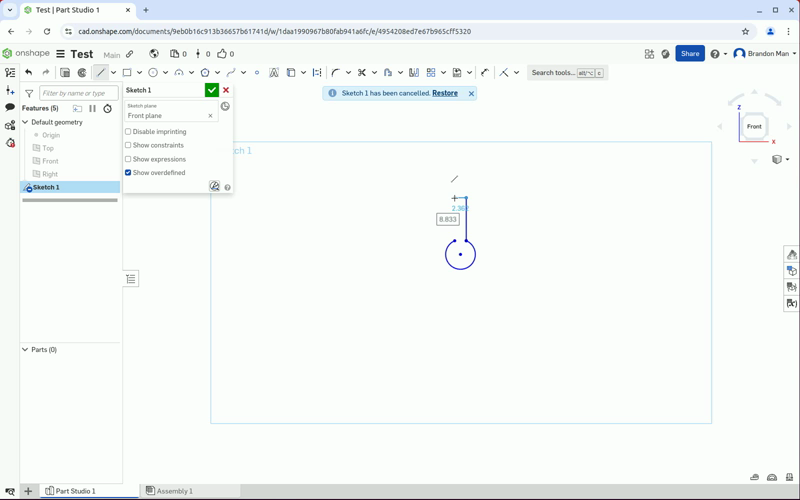
click(454, 197)
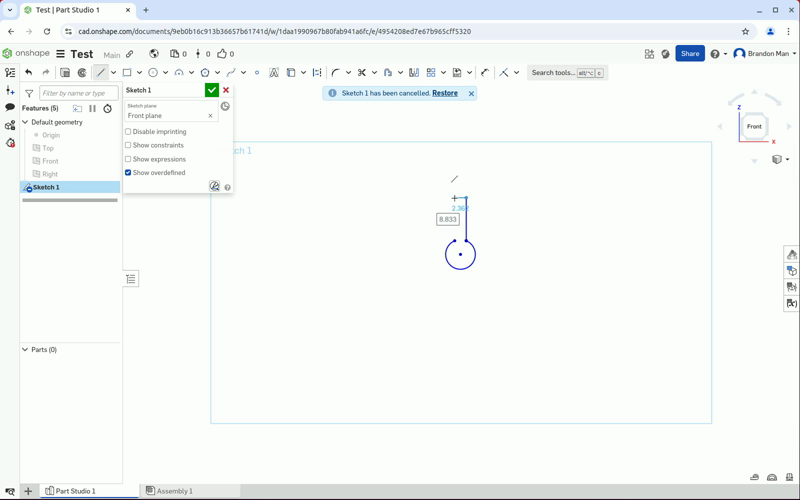
key_up(shift)
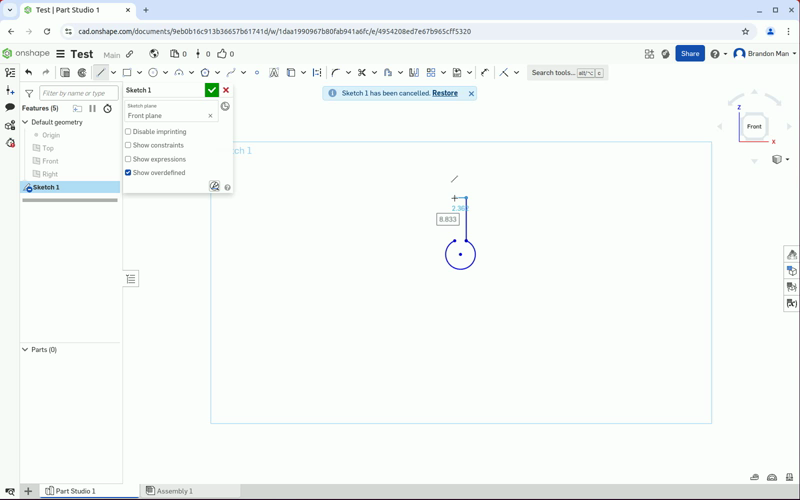
mouse_move(484, 197)
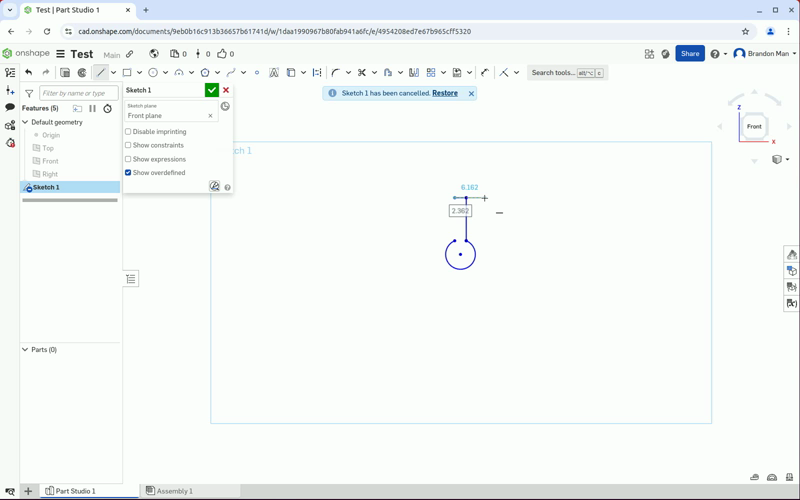
key_down(shift)
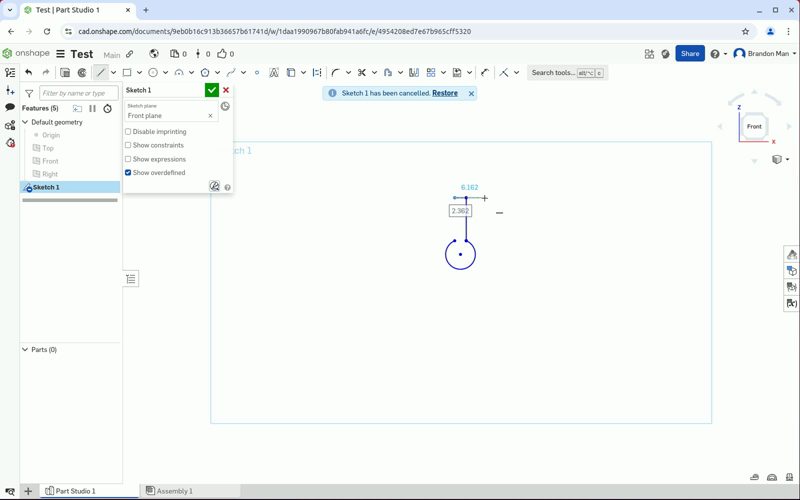
mouse_move(454, 240)
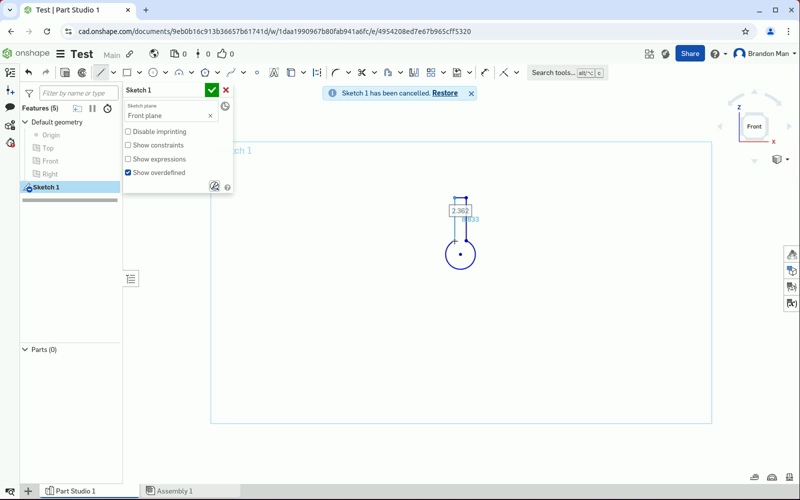
key_up(shift)
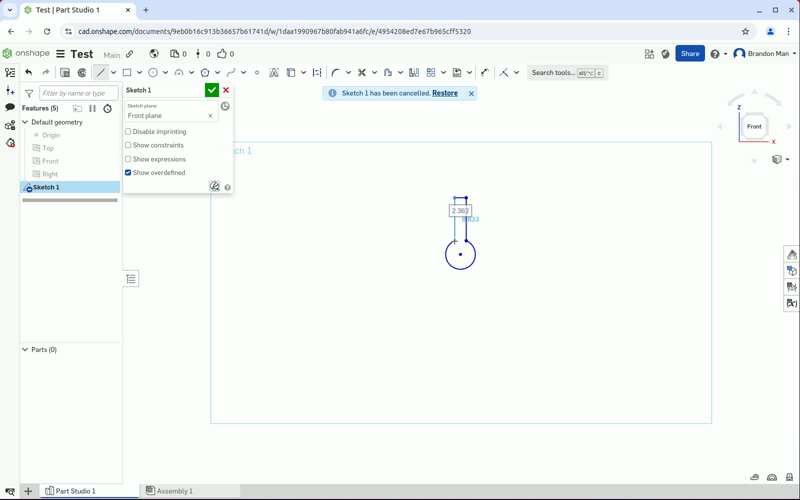
click(454, 240)
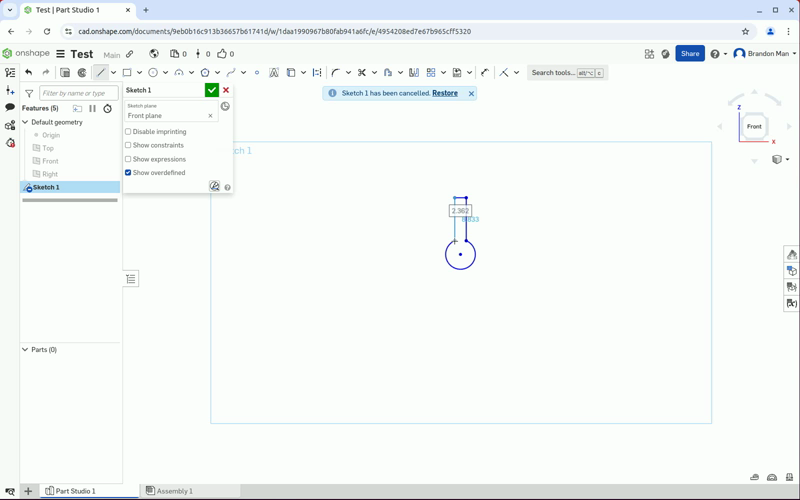
key(esc)
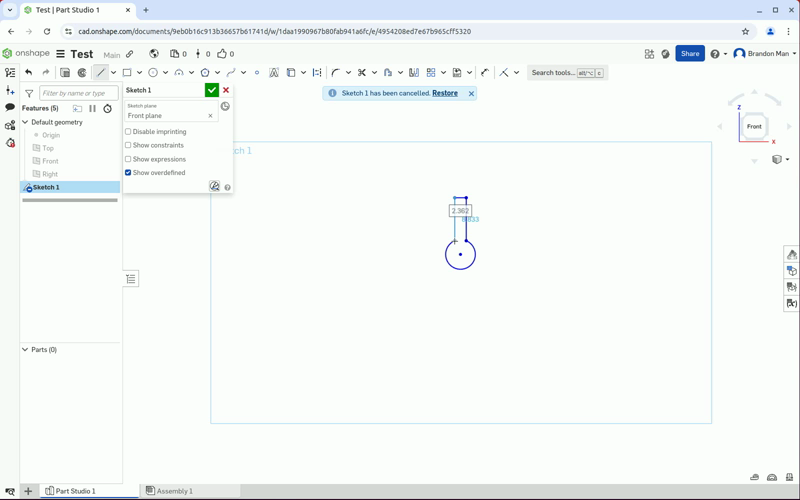
key(c)
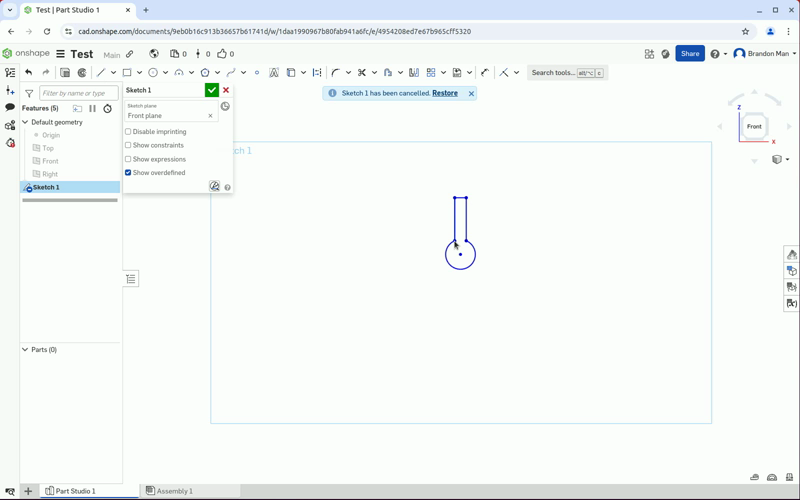
key_down(shift)
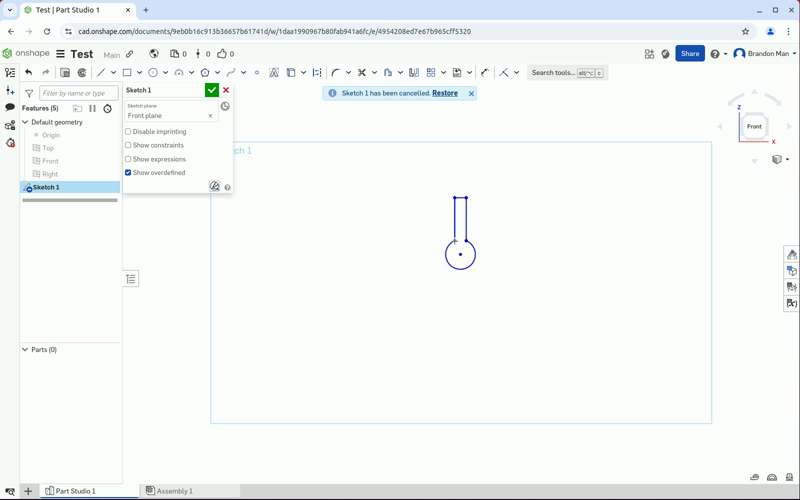
mouse_move(460, 254)
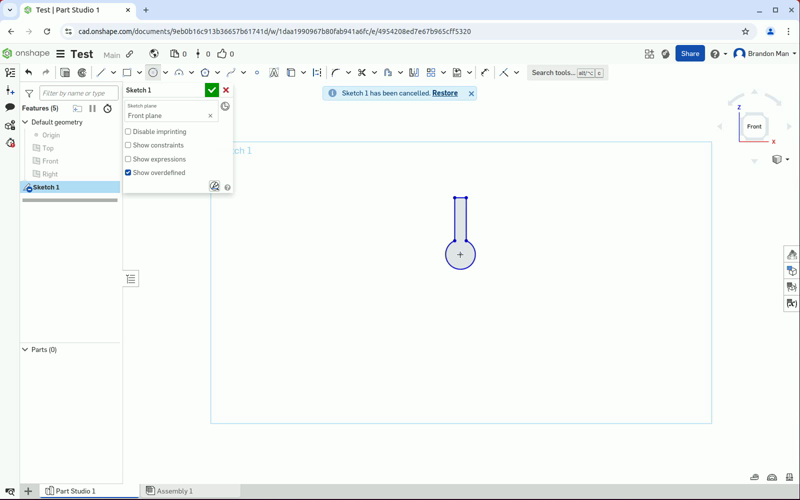
click(460, 254)
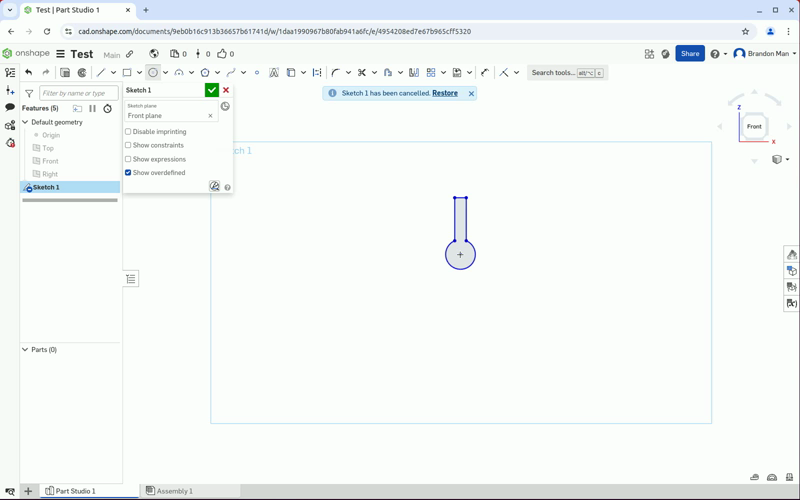
key_up(shift)
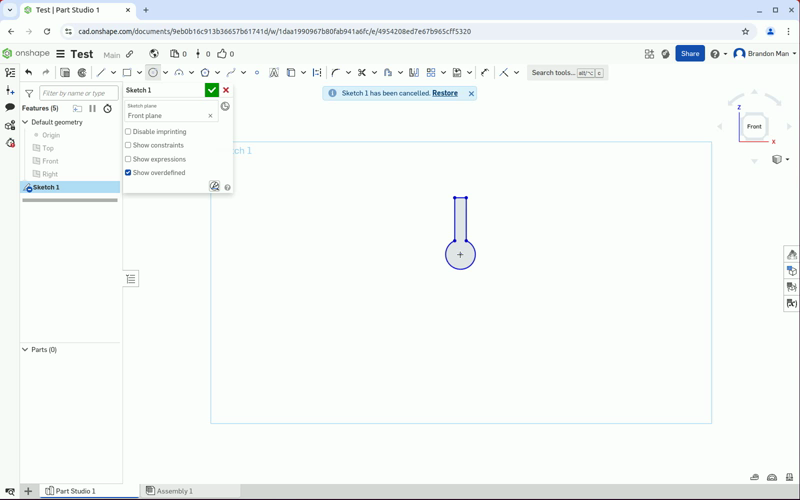
mouse_move(466, 254)
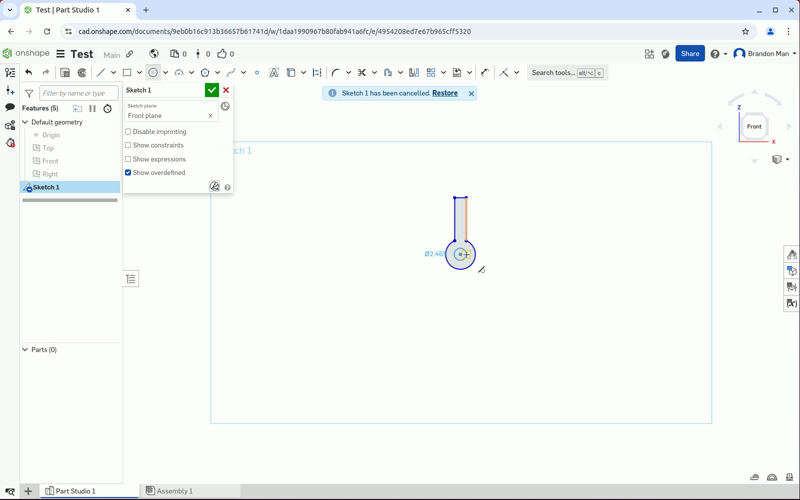
click(466, 254)
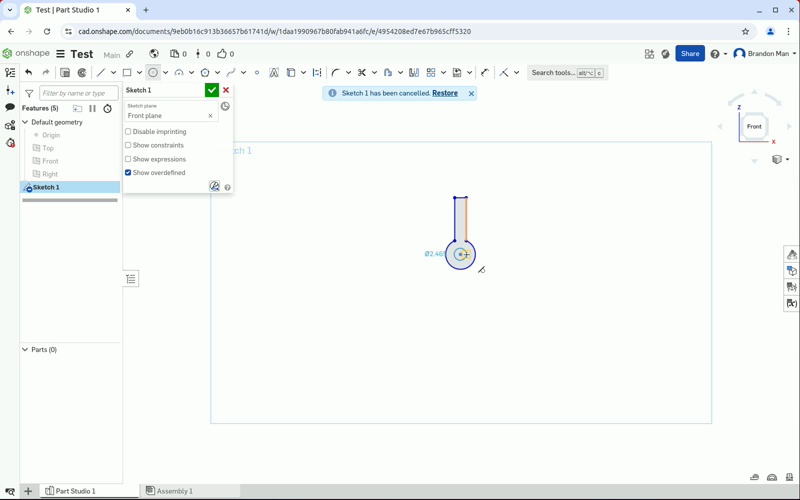
key(esc)
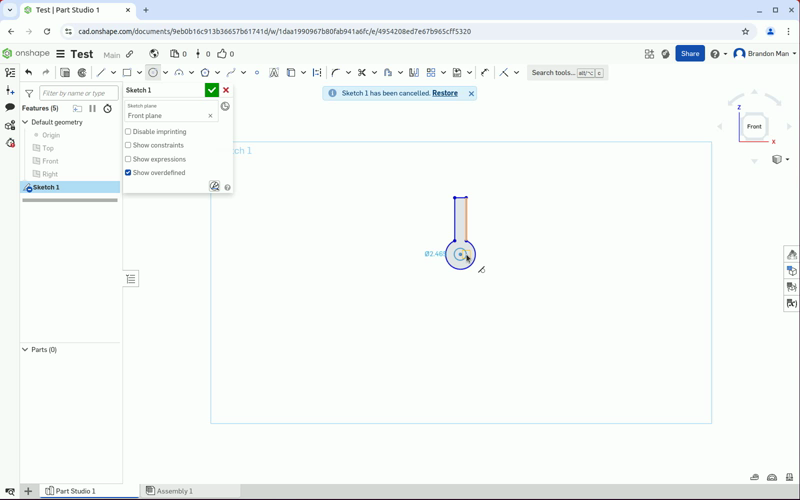
mouse_move(453, 255)
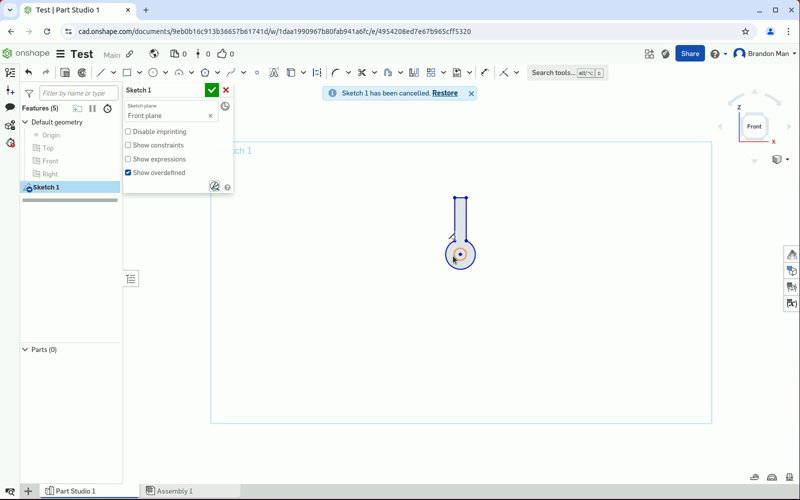
scroll(6)
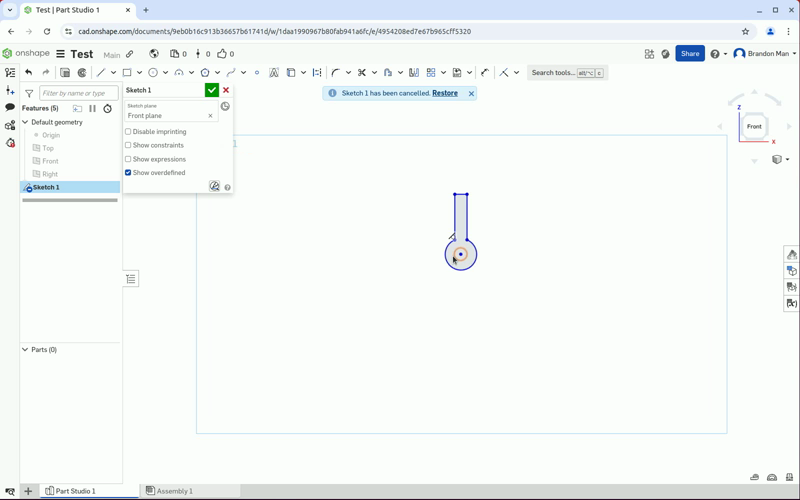
scroll(6)
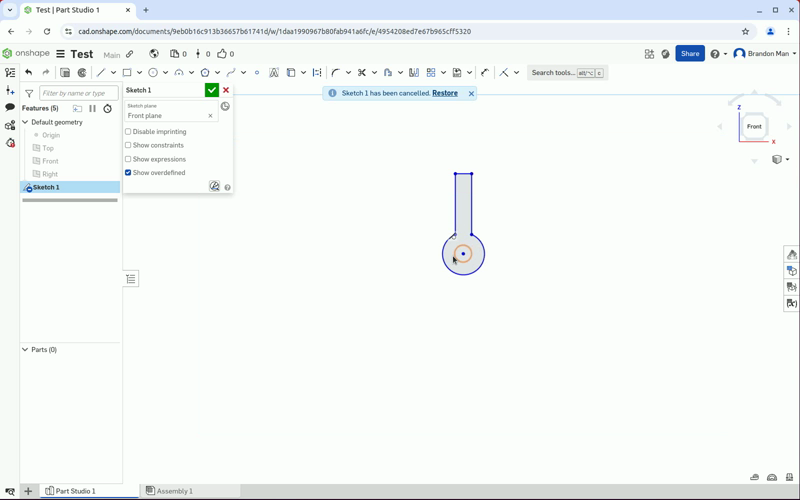
scroll(6)
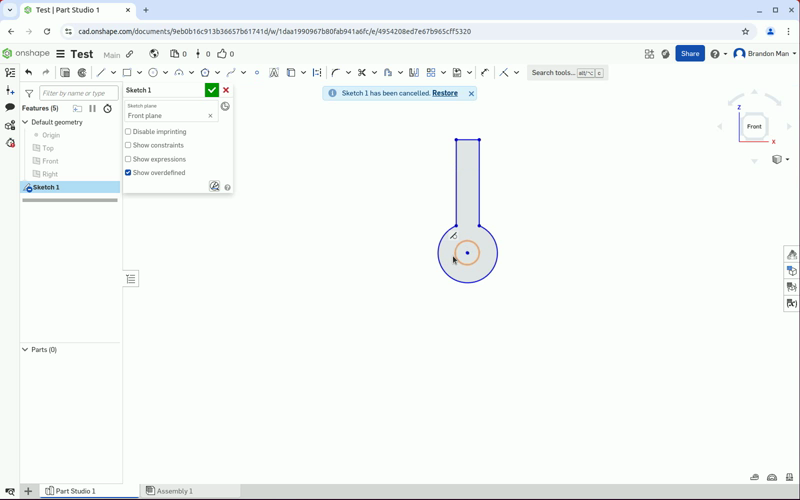
scroll(6)
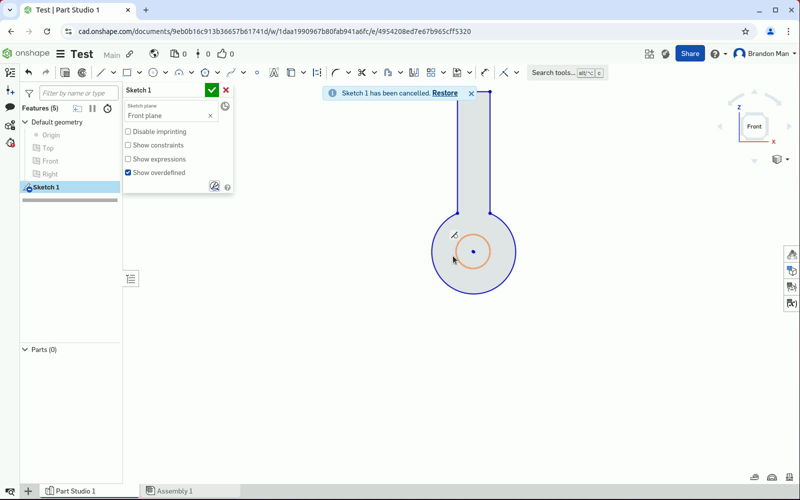
scroll(6)
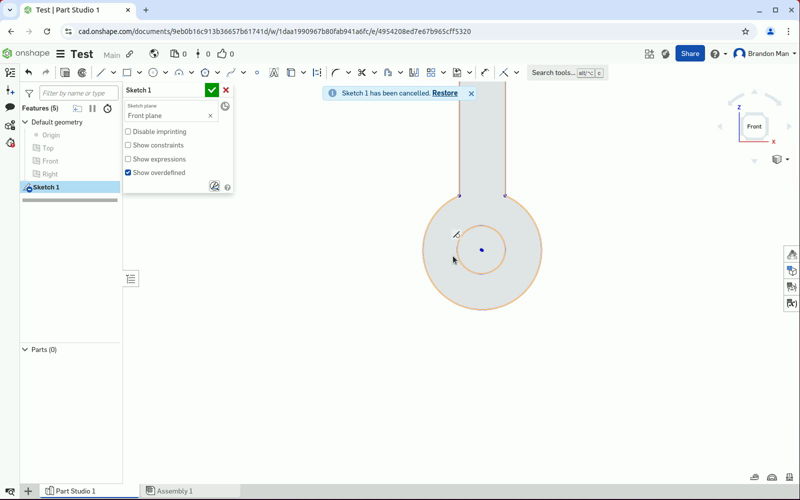
scroll(6)
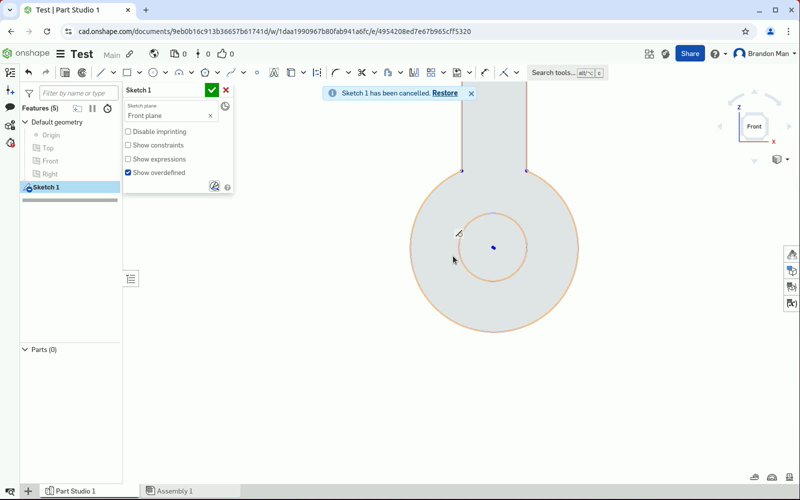
scroll(6)
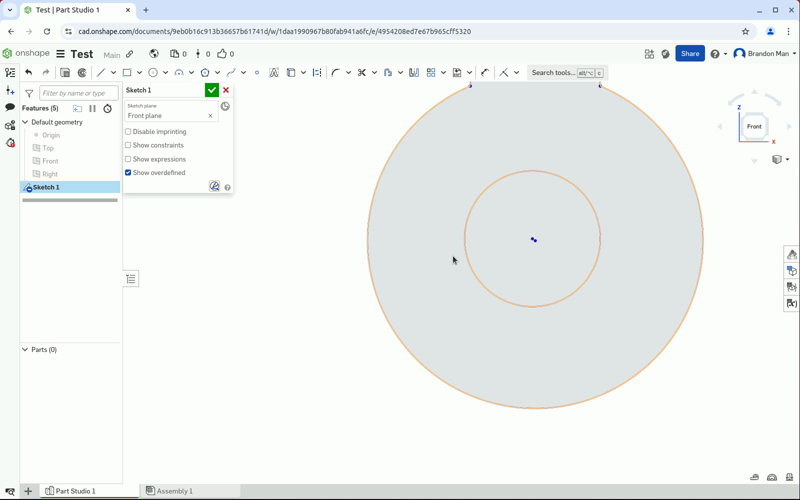
click(453, 255)
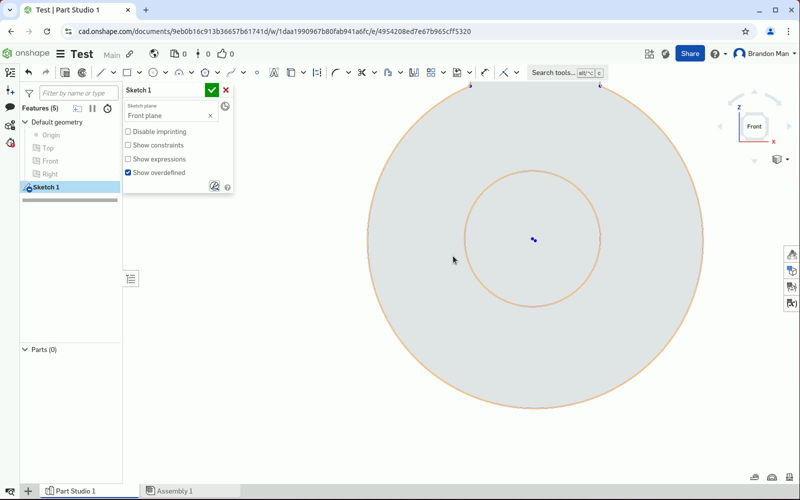
scroll(-6)
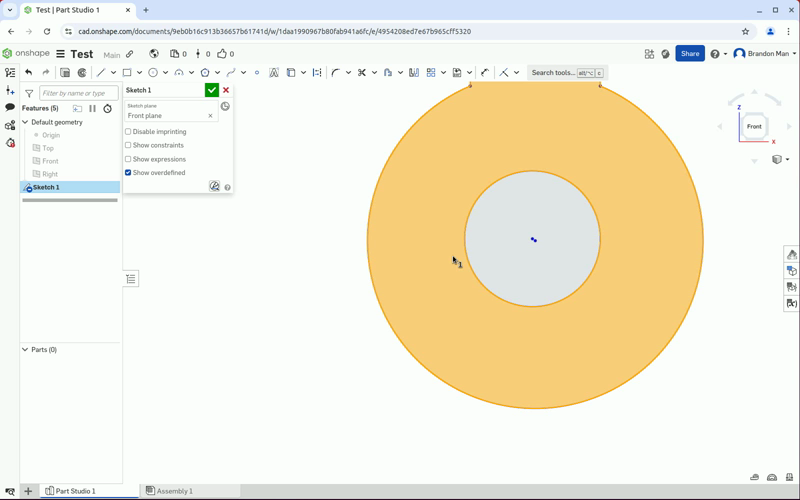
scroll(-6)
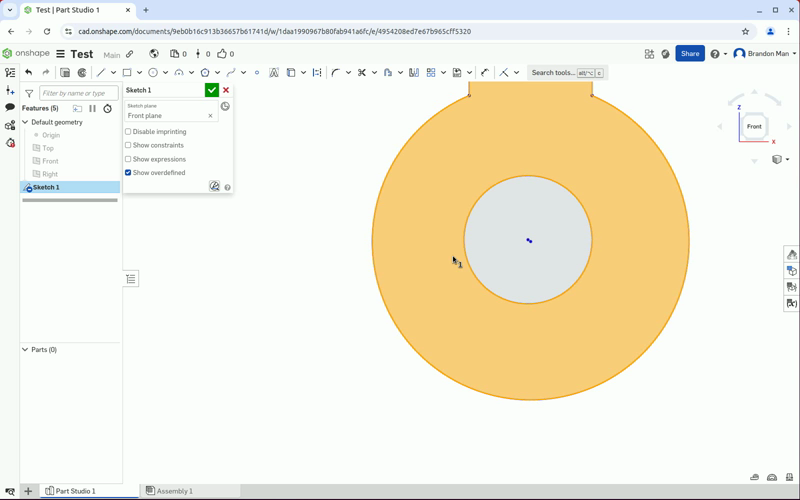
scroll(-6)
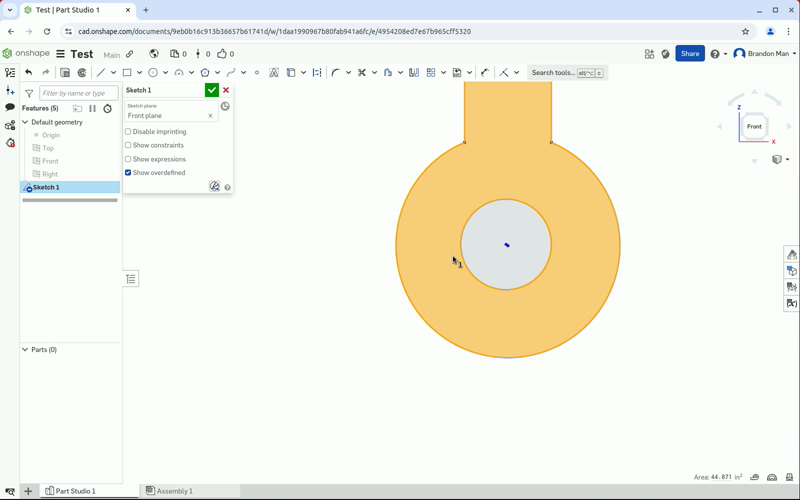
scroll(-6)
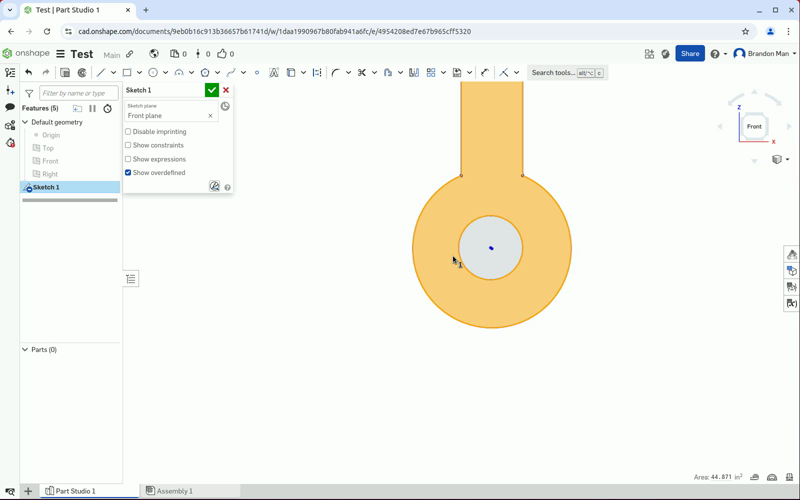
scroll(-6)
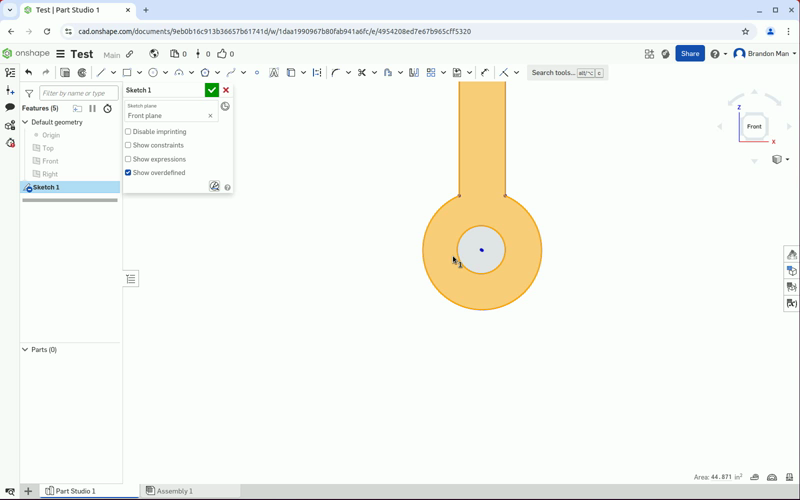
scroll(-6)
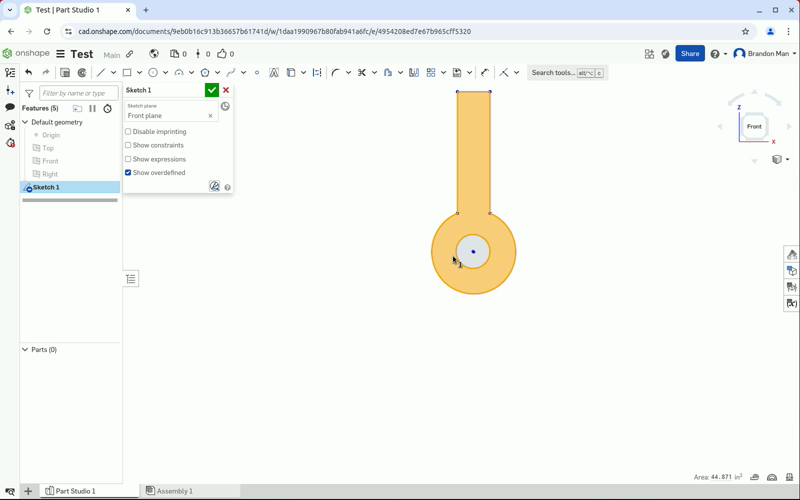
scroll(-6)
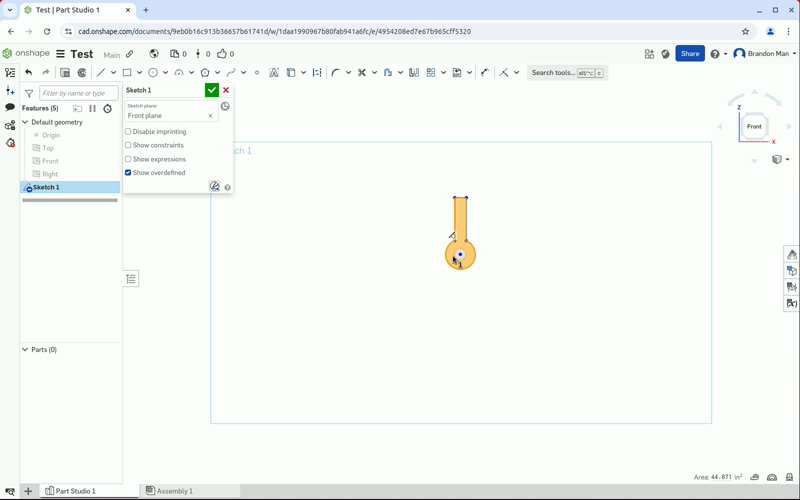
mouse_move(73, 352)
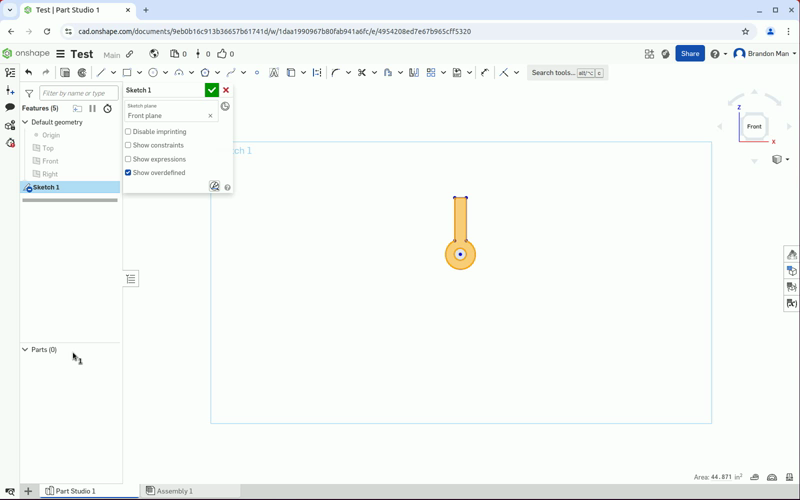
key(shift+y)
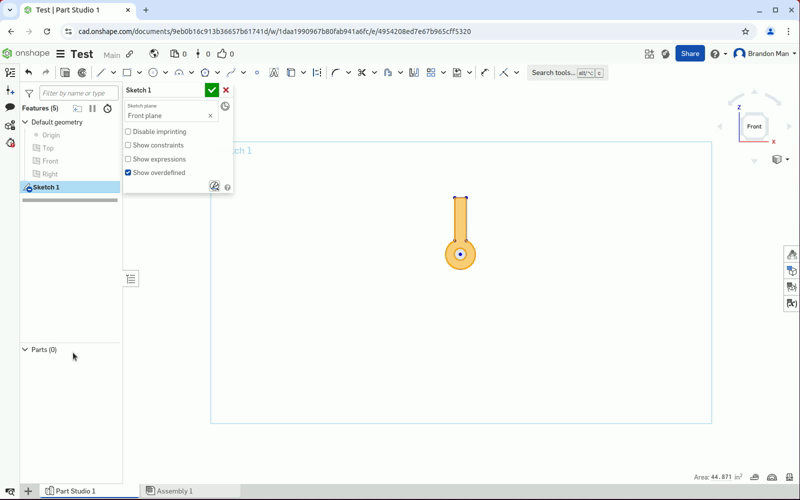
key(shift+e)
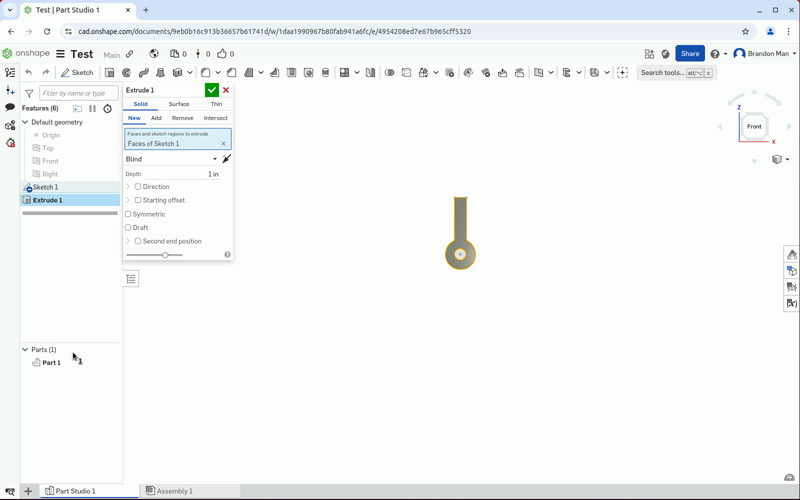
mouse_move(143, 106)
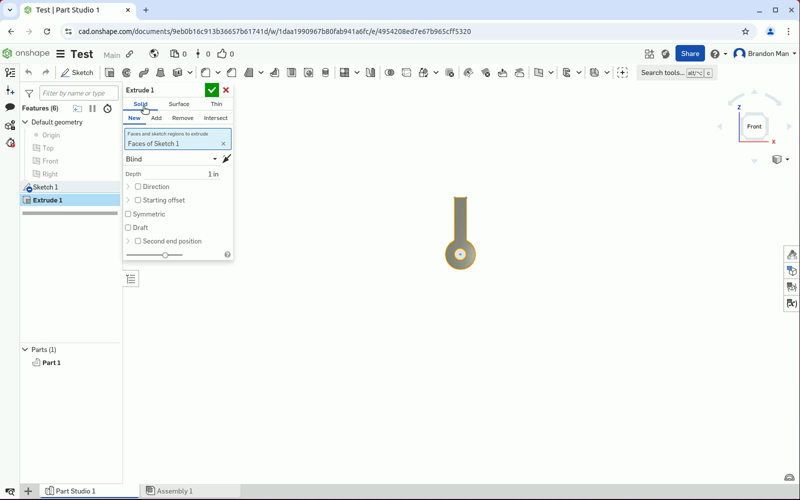
click(143, 106)
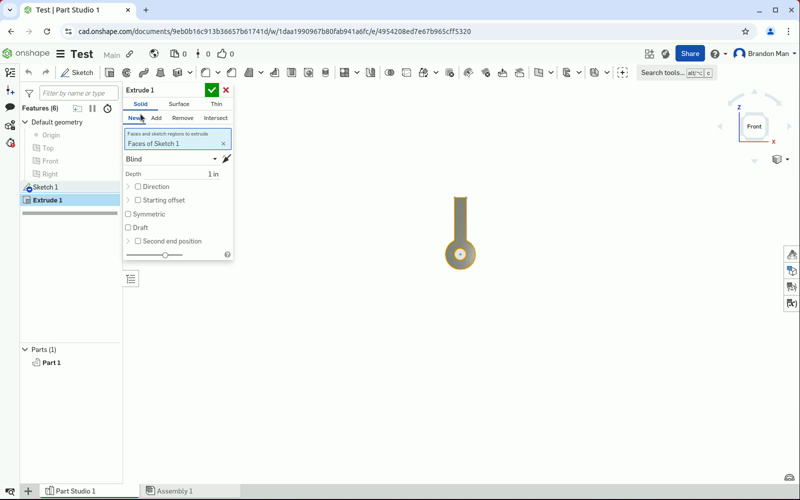
mouse_move(137, 120)
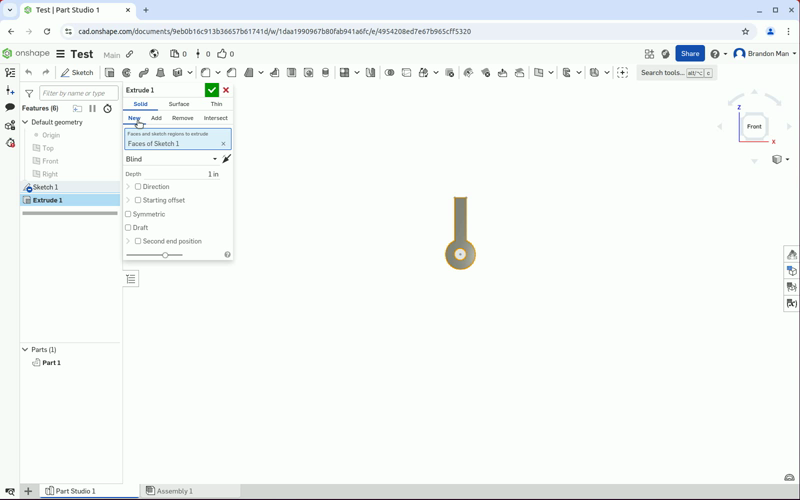
click(137, 120)
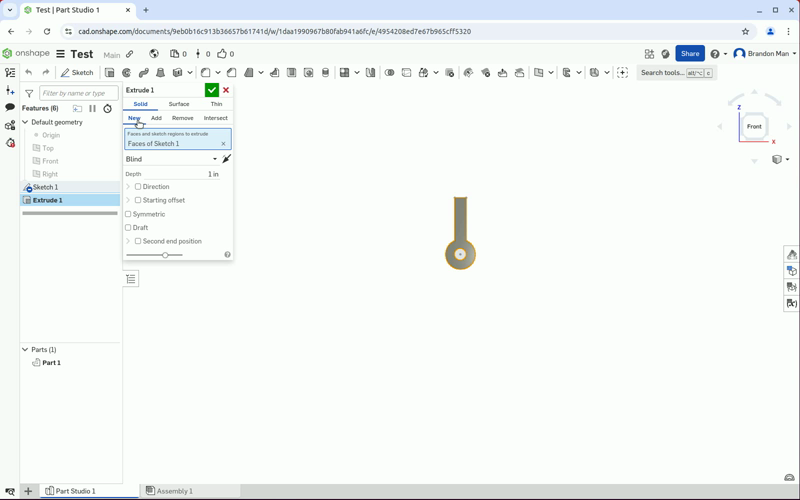
key(tab, 4)
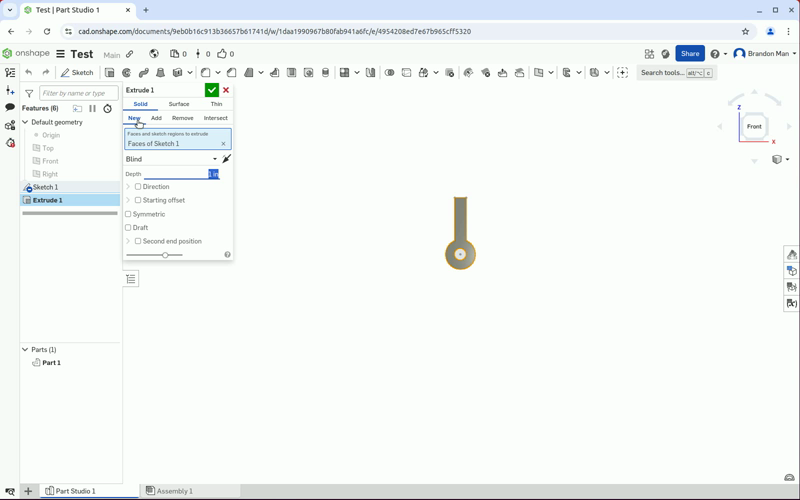
text(5.777)
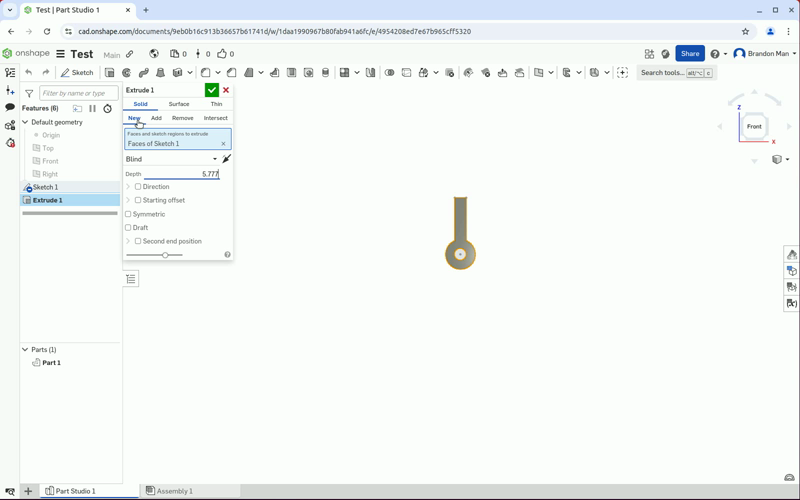
key(enter)
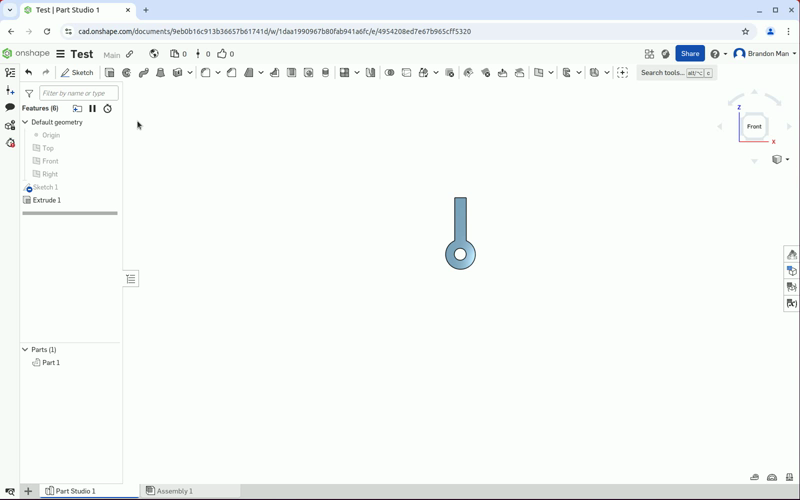
key(shift+h)
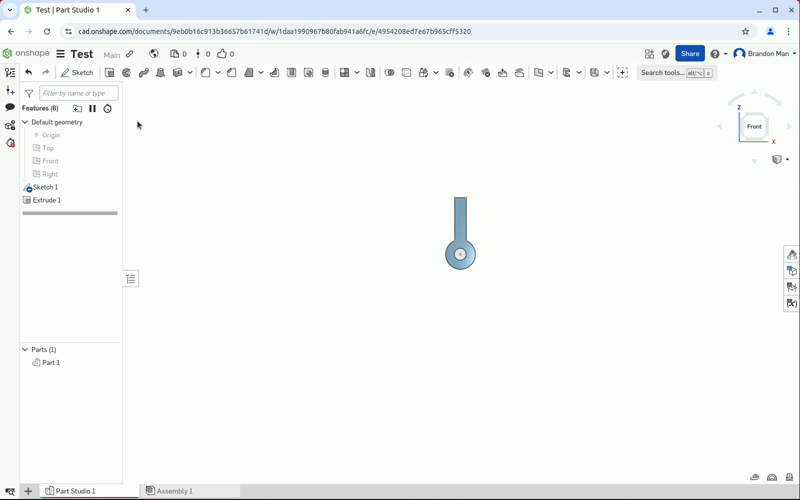
key(shift+h)
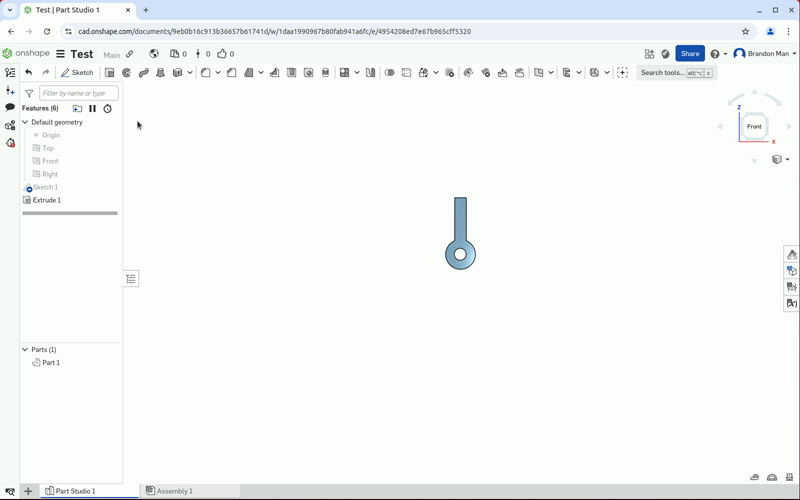
mouse_move(73, 189)
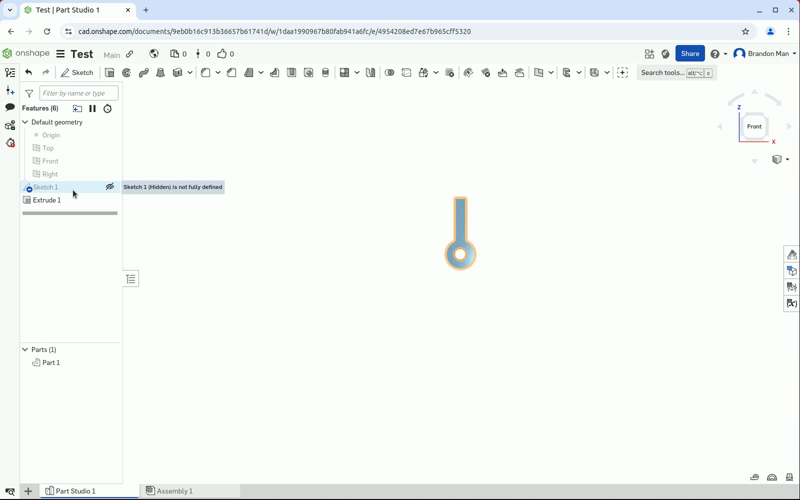
click(73, 189)
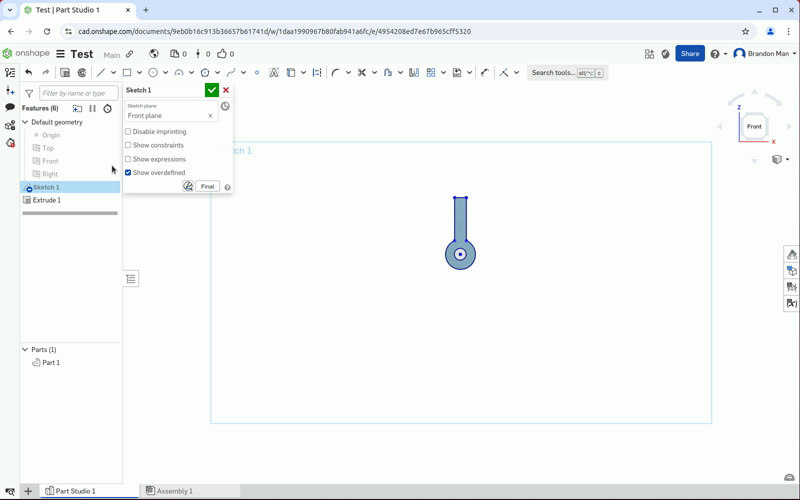
mouse_move(229, 92)
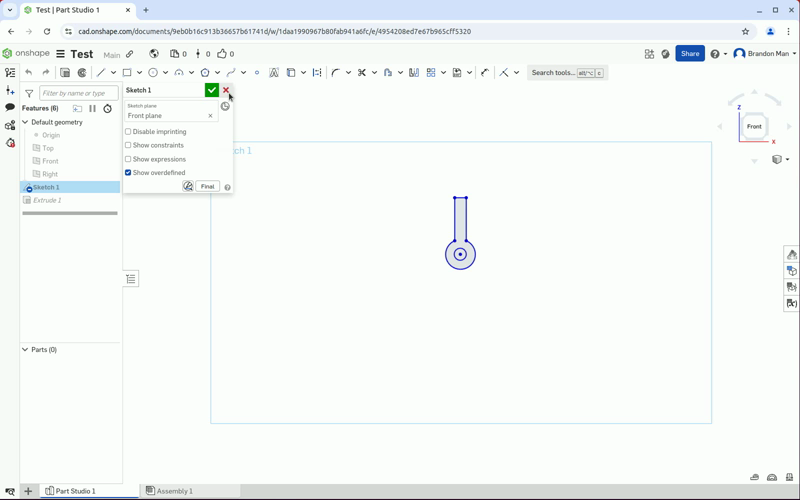
click(229, 92)
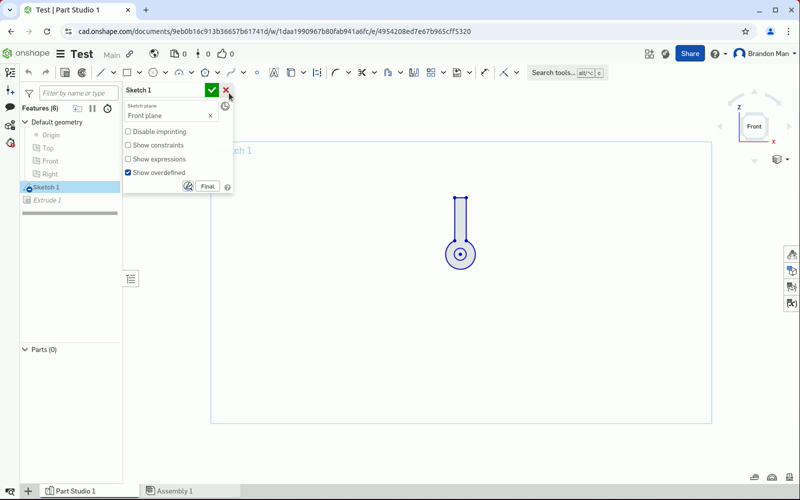
key(shift+s)
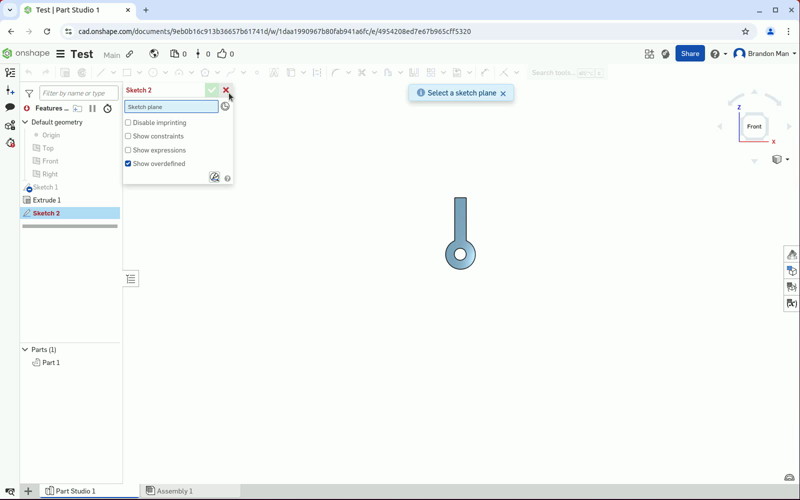
mouse_move(73, 163)
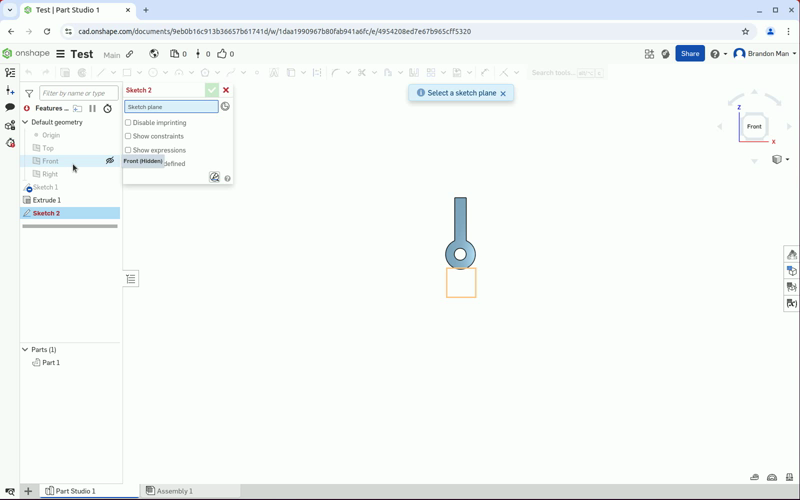
click(73, 163)
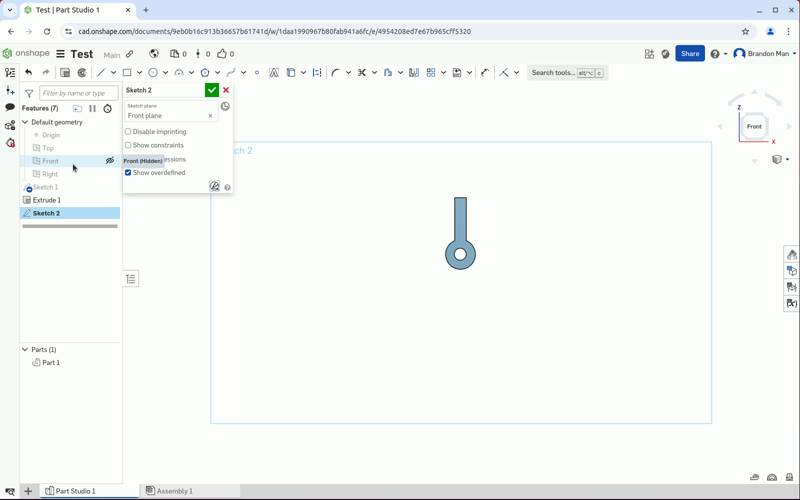
mouse_move(73, 352)
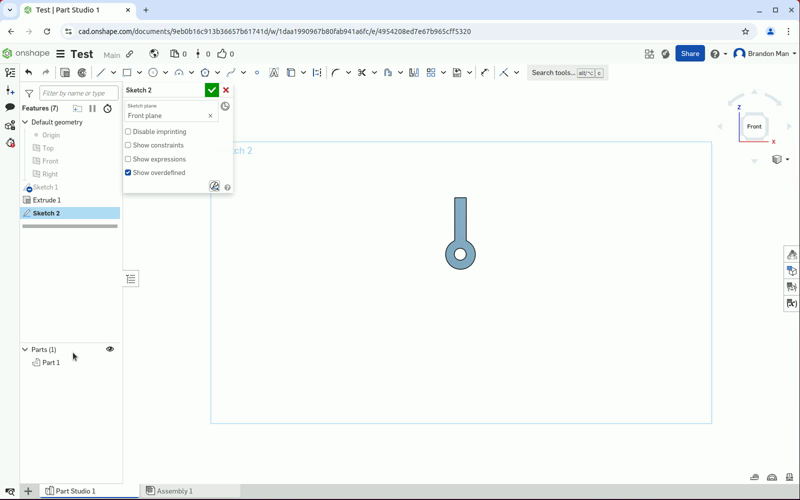
key(y)
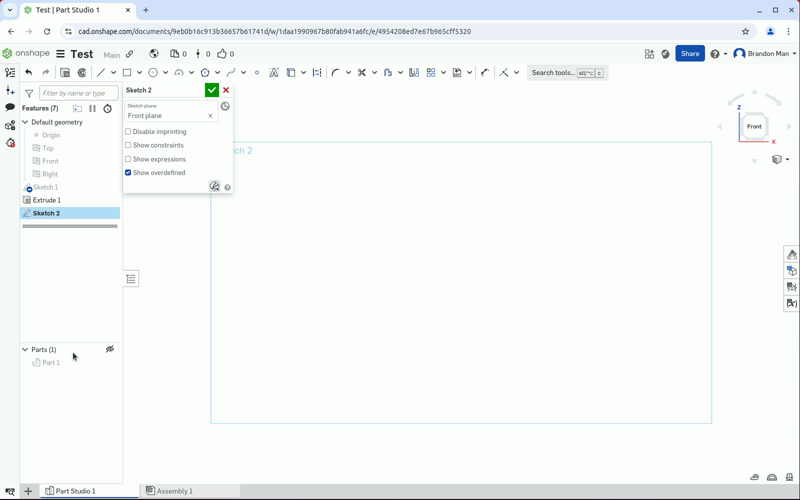
key(l)
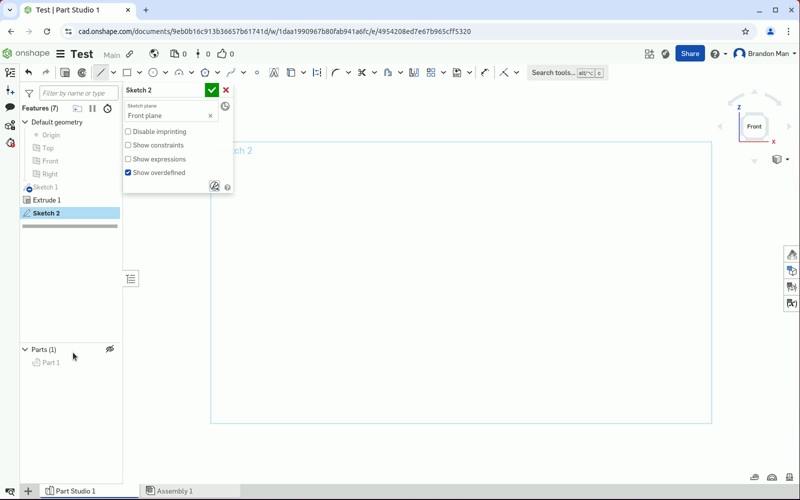
key_down(shift)
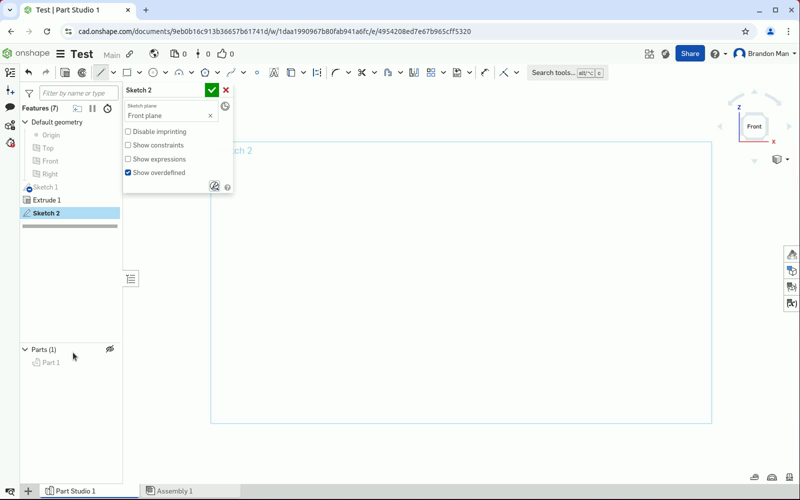
mouse_move(348, 367)
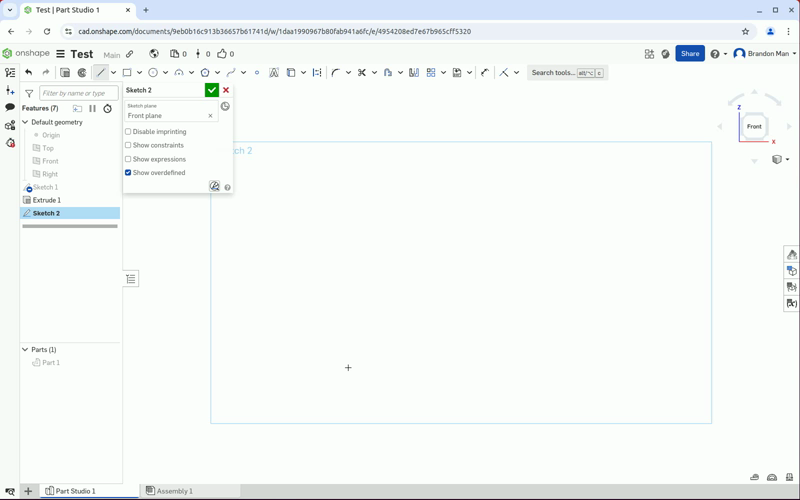
click(348, 367)
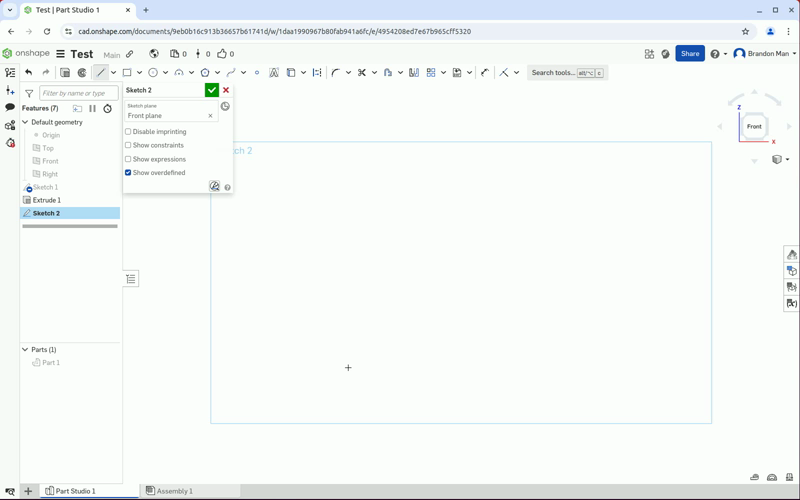
key_up(shift)
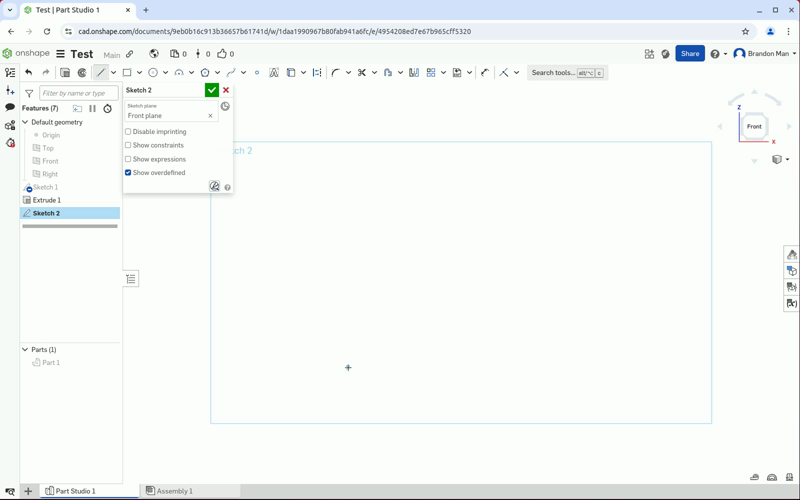
key_down(shift)
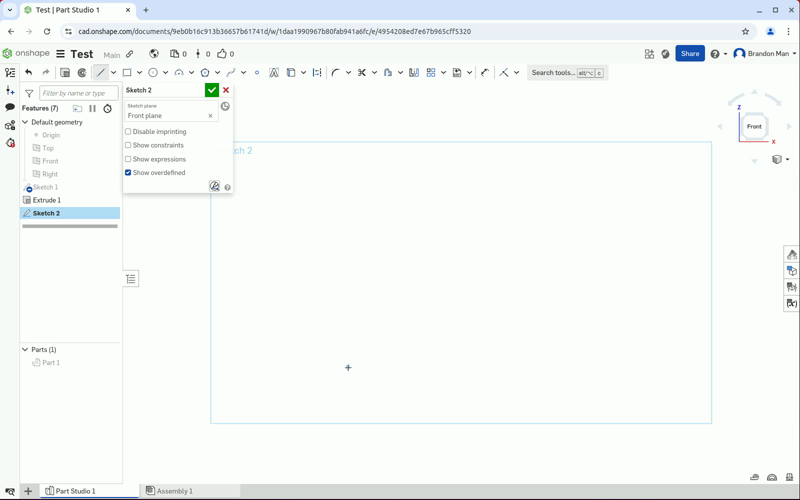
mouse_move(572, 367)
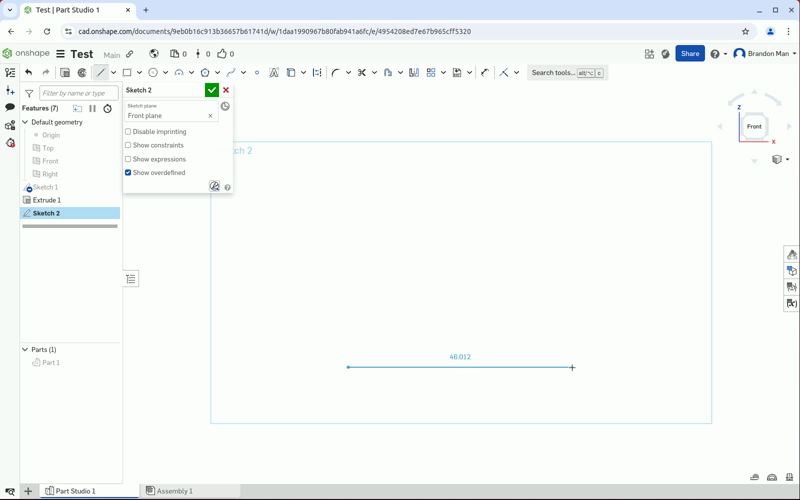
click(572, 367)
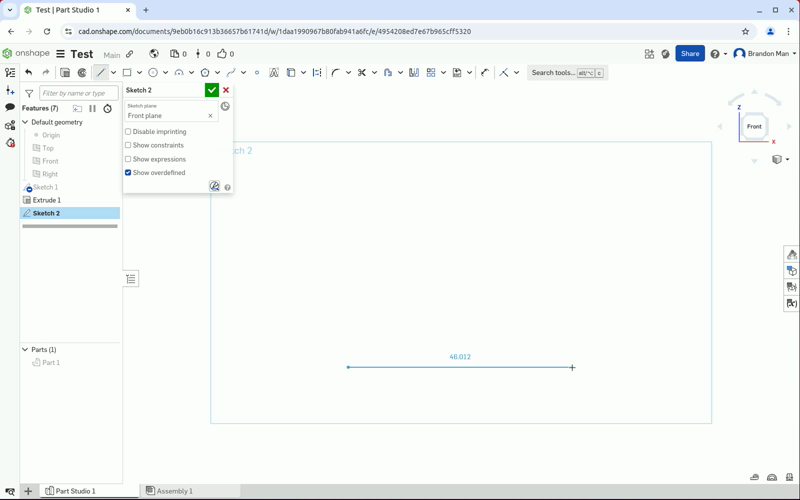
key_up(shift)
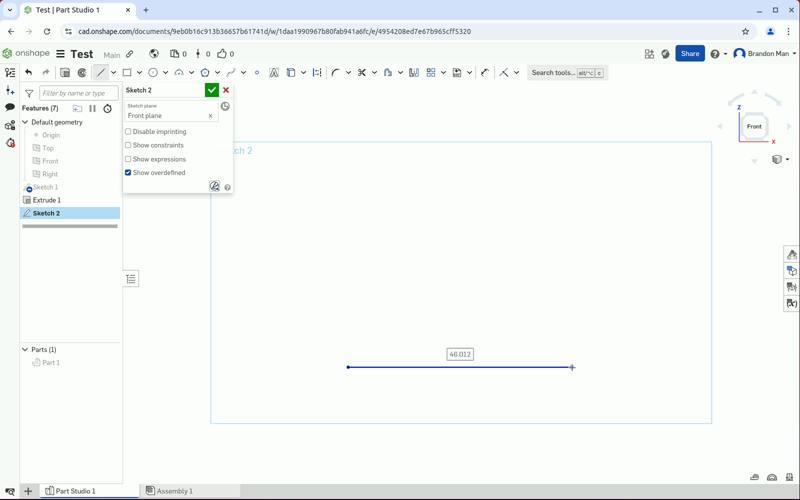
key_down(shift)
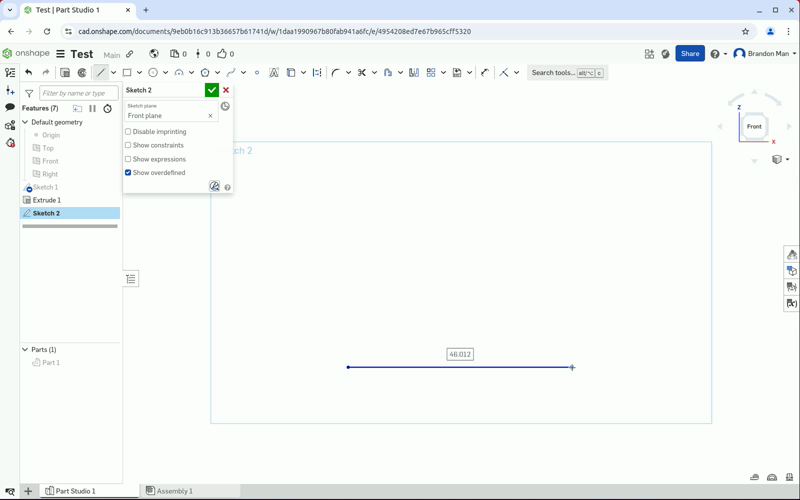
mouse_move(572, 199)
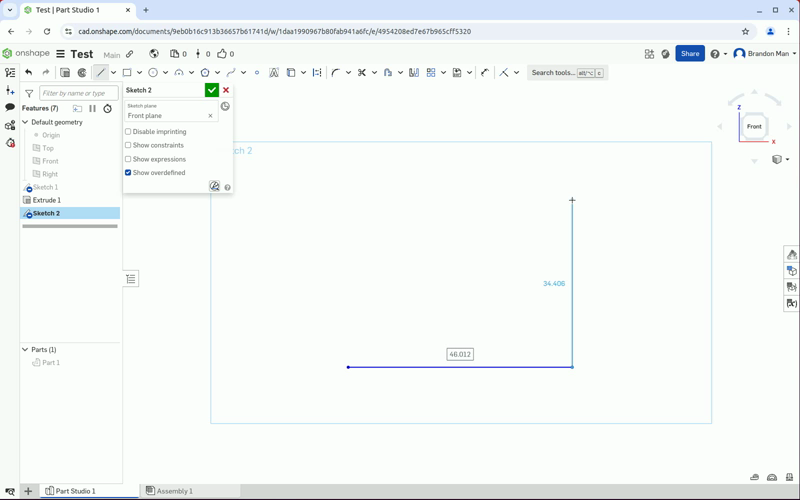
click(572, 199)
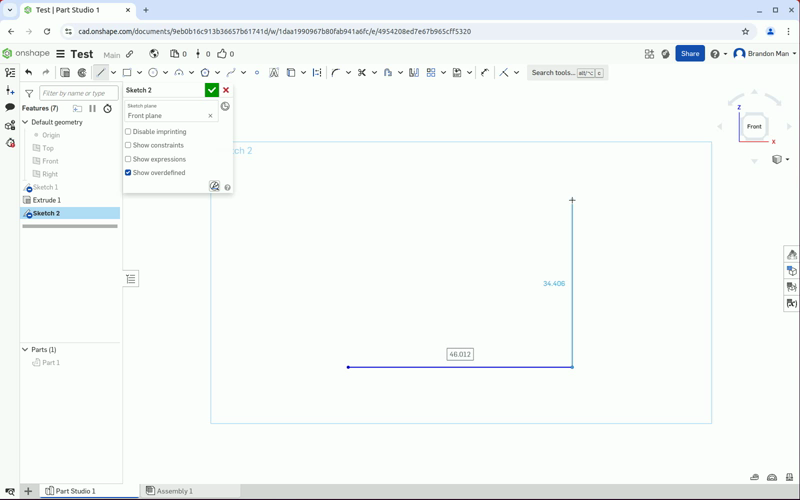
key_up(shift)
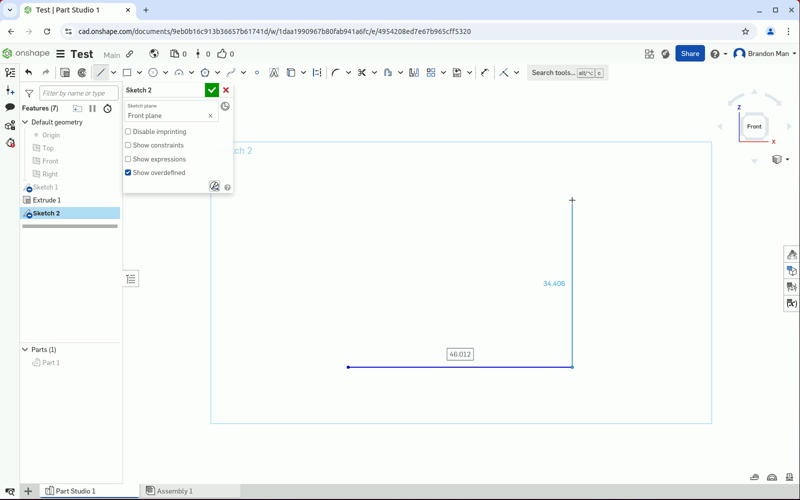
key_down(shift)
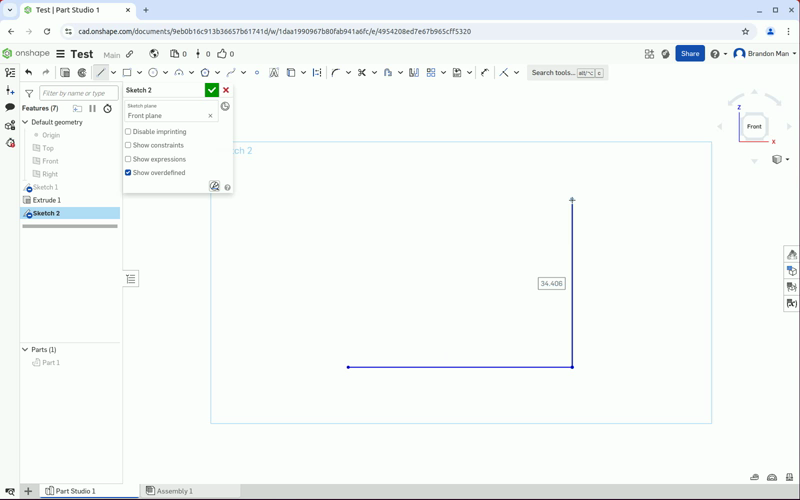
mouse_move(466, 199)
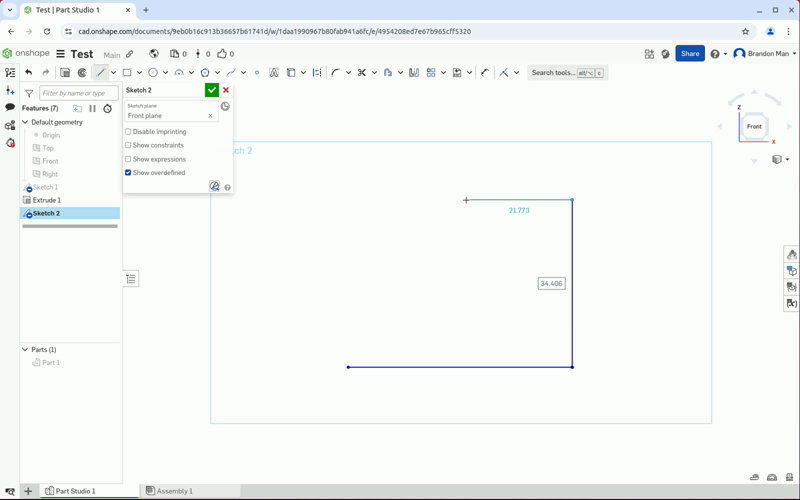
click(466, 199)
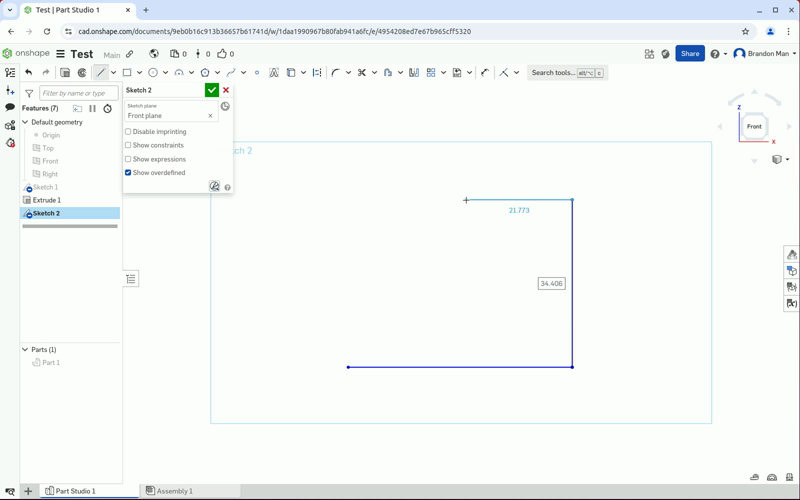
key_up(shift)
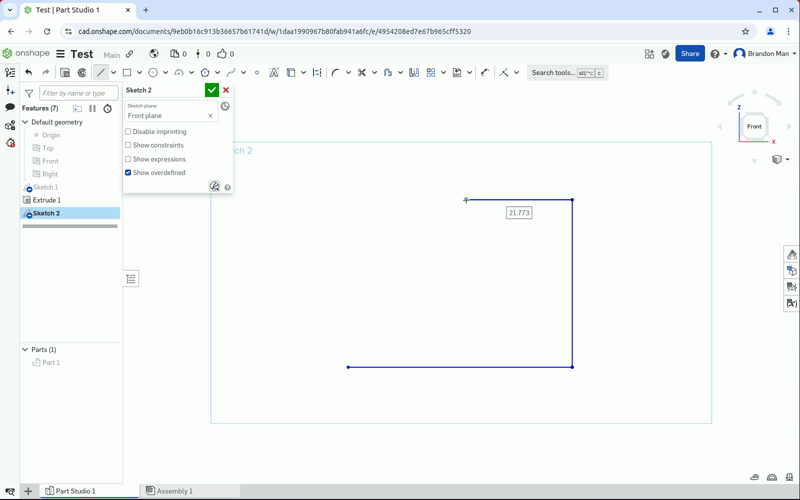
key_down(shift)
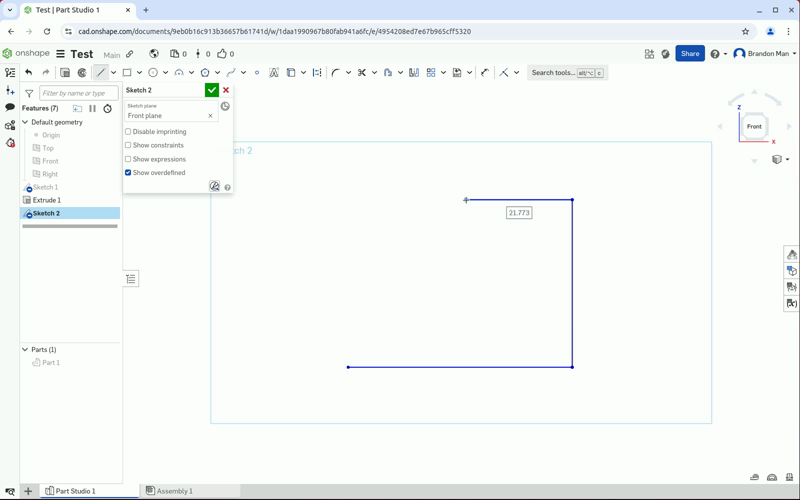
mouse_move(496, 199)
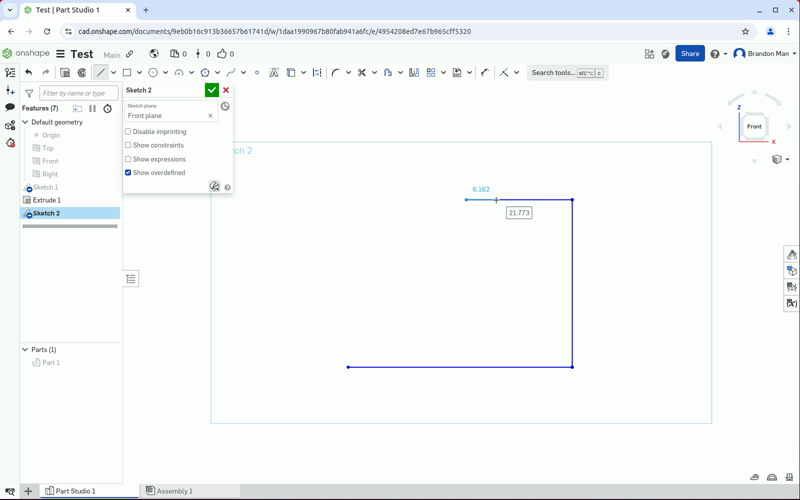
mouse_move(466, 242)
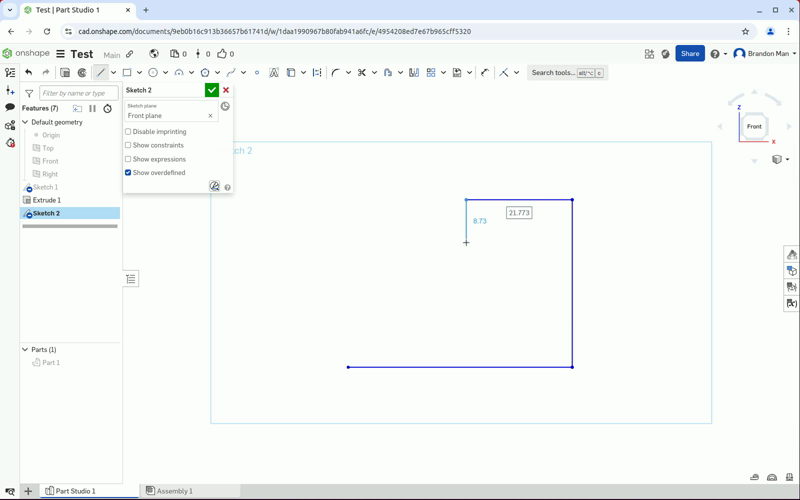
click(466, 242)
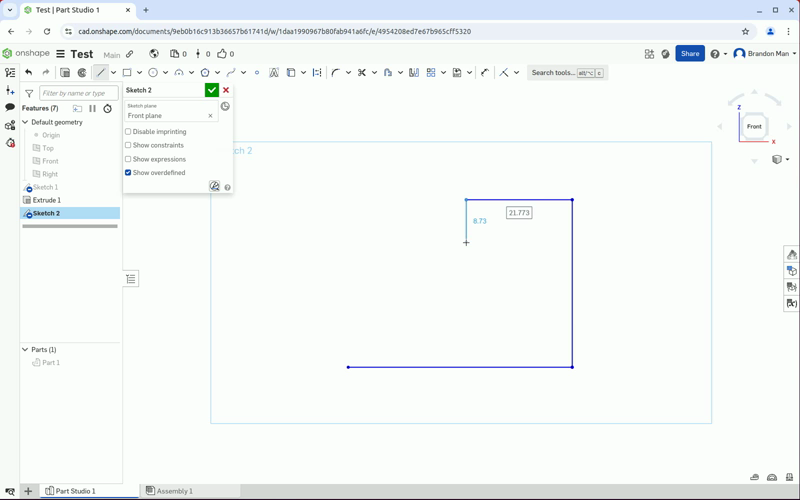
key_up(shift)
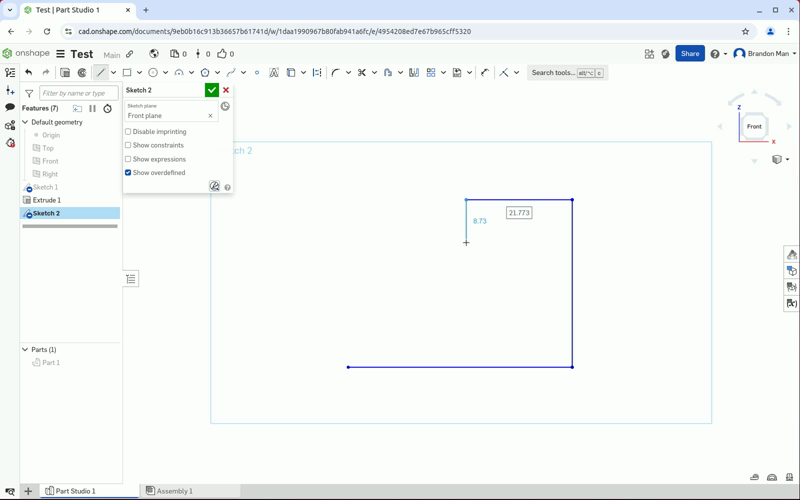
key(esc)
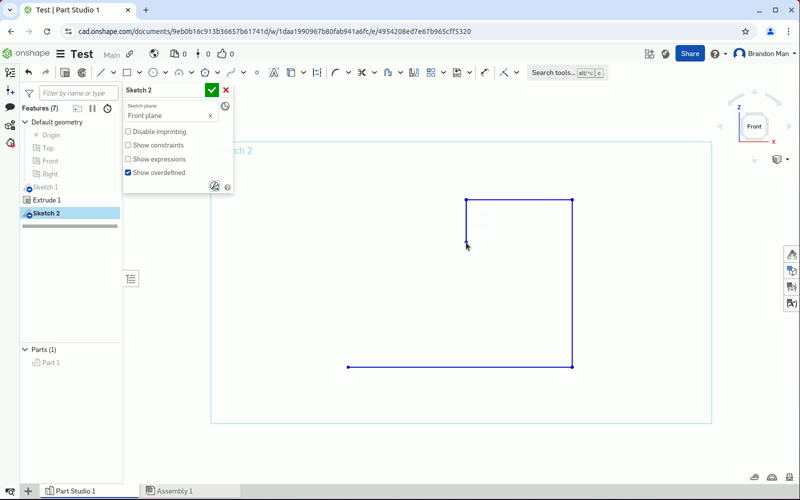
key(a)
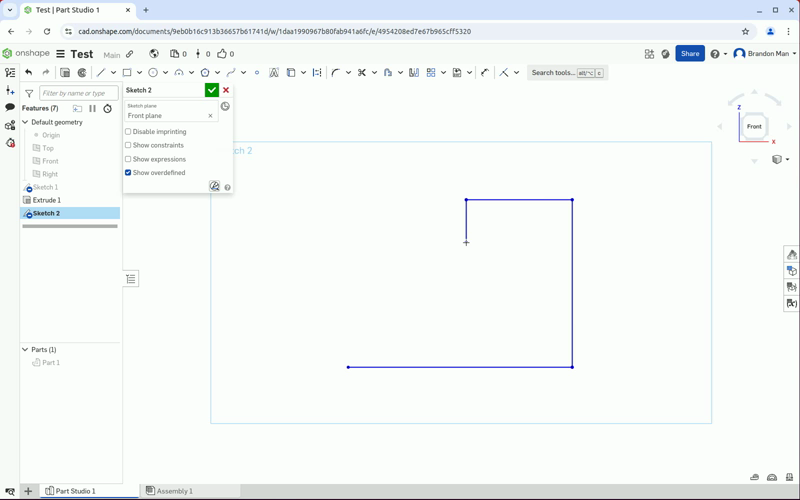
mouse_move(466, 242)
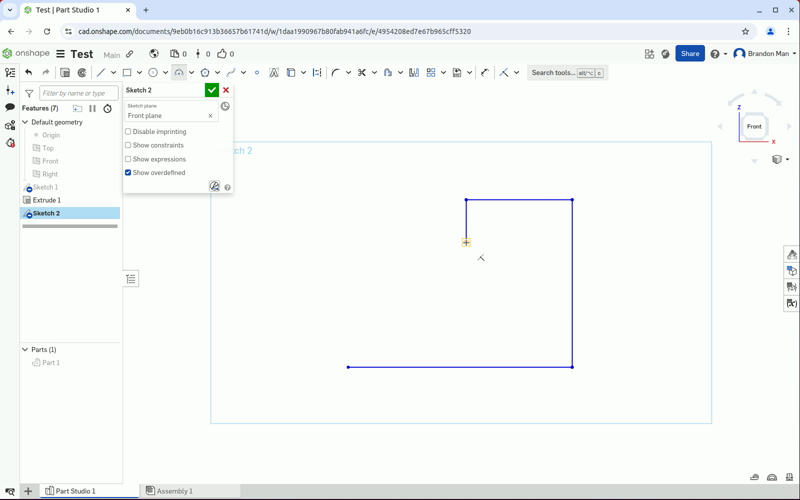
click(466, 242)
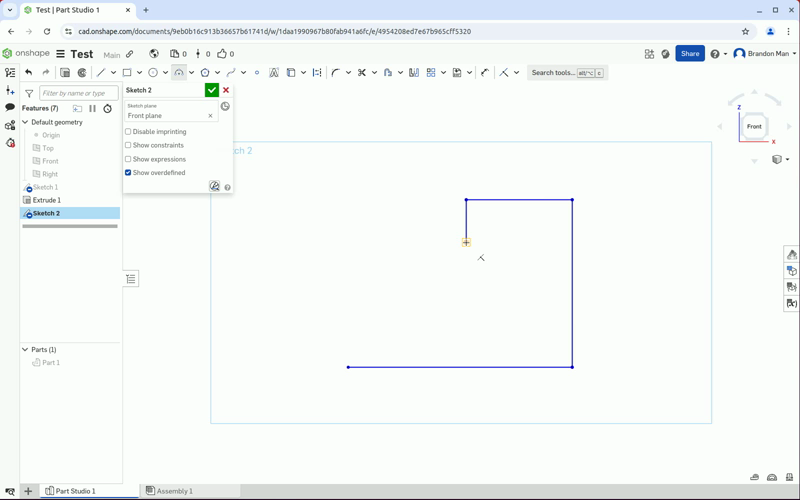
key_down(shift)
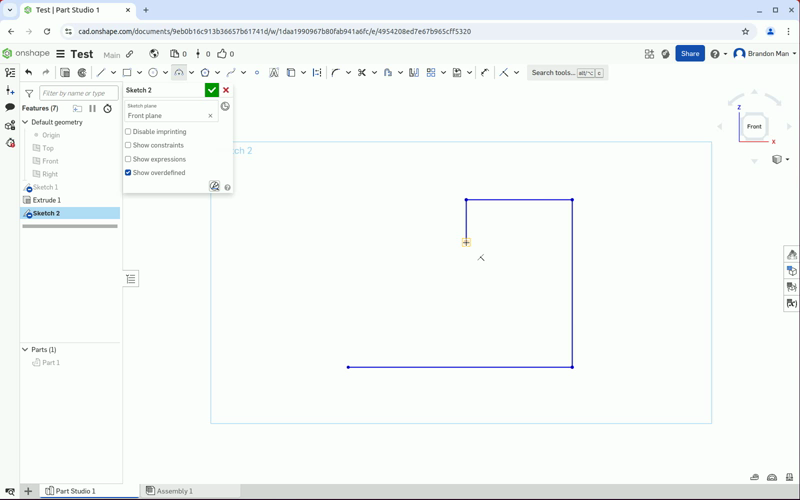
mouse_move(454, 242)
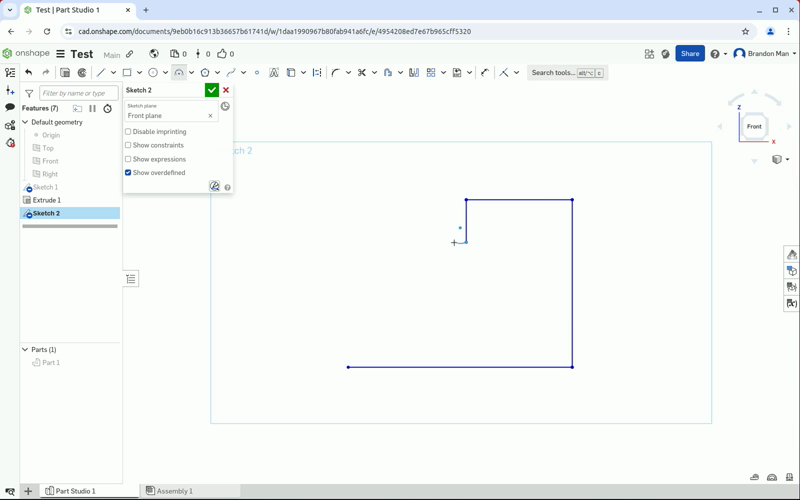
click(454, 242)
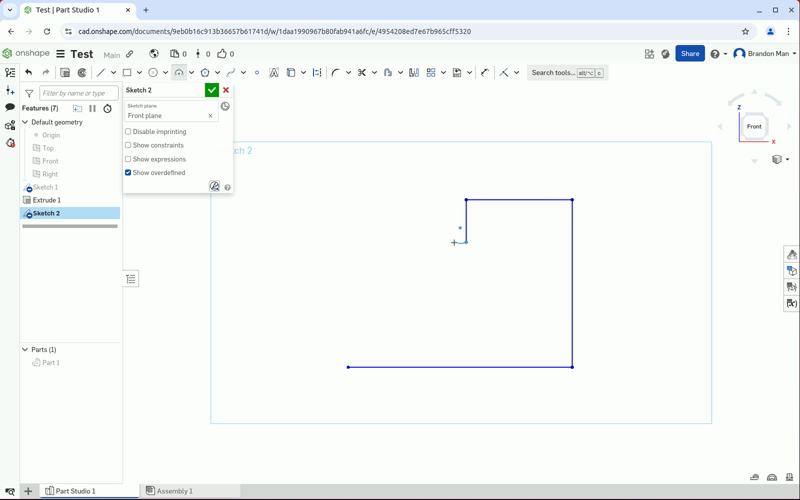
mouse_move(460, 271)
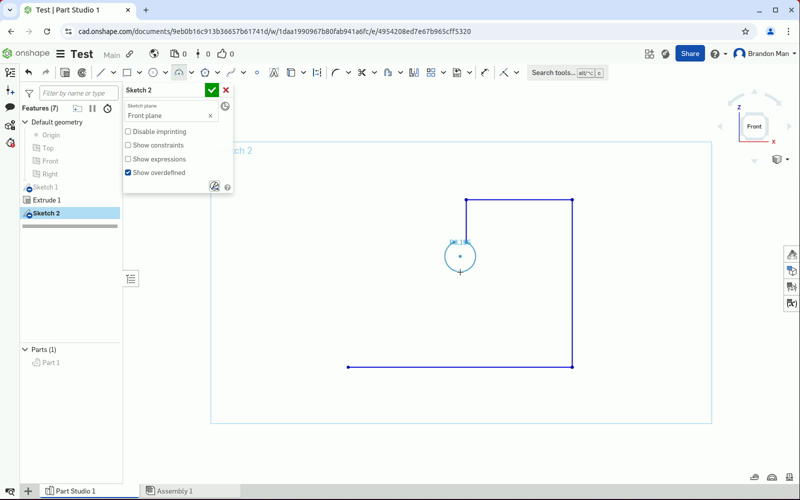
click(460, 271)
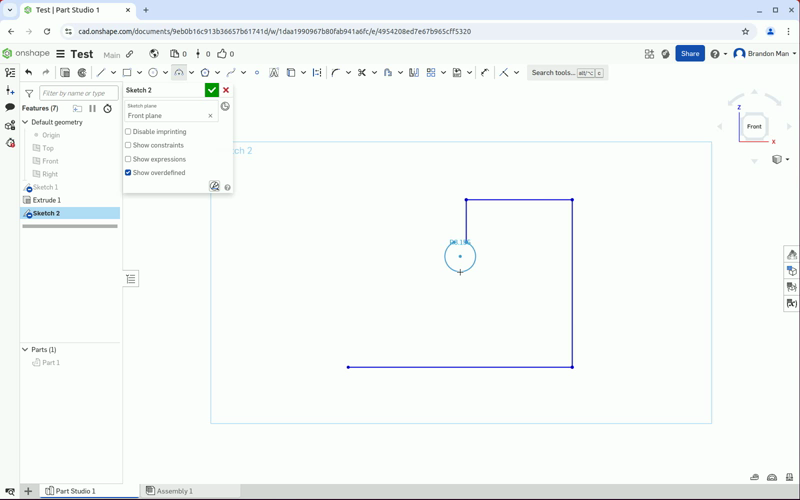
key_up(shift)
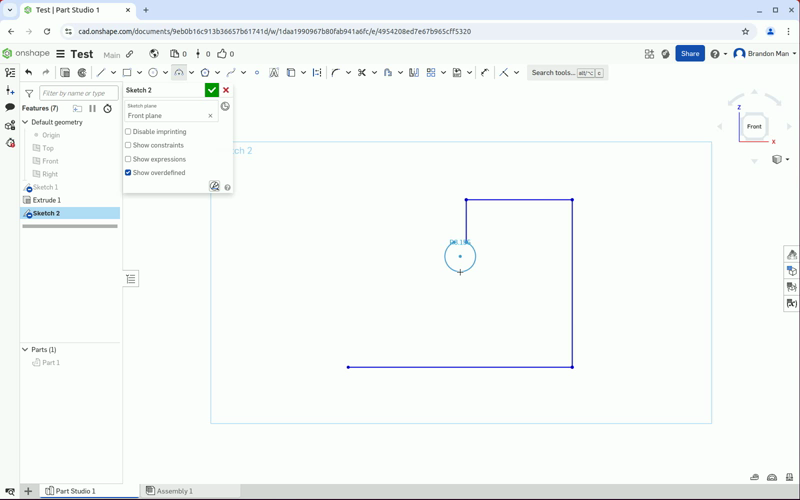
key(esc)
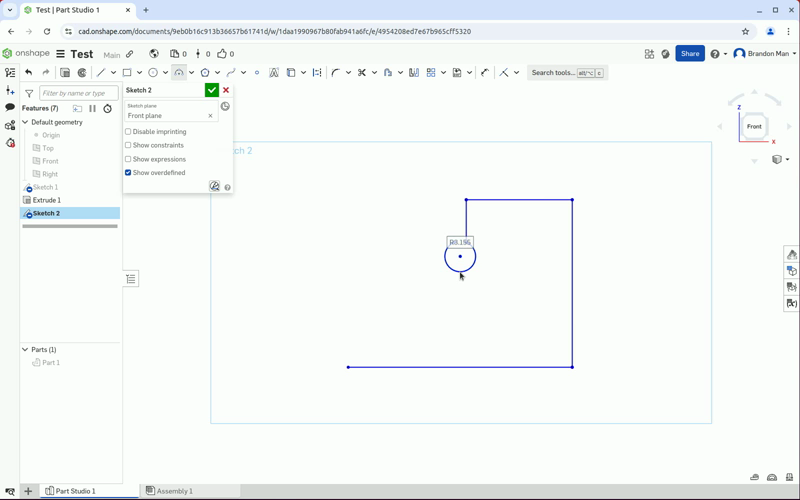
key(l)
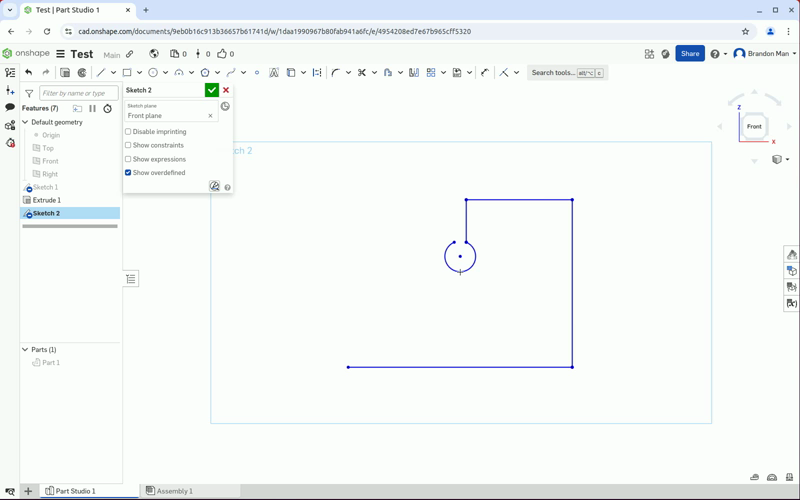
mouse_move(454, 242)
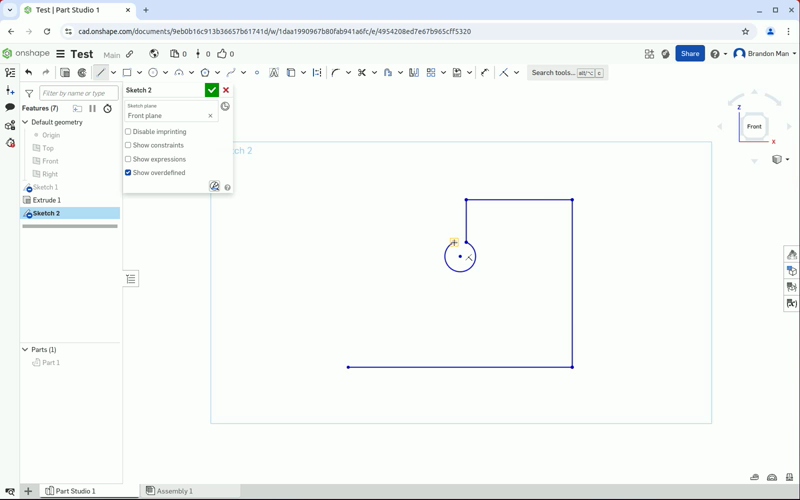
click(454, 242)
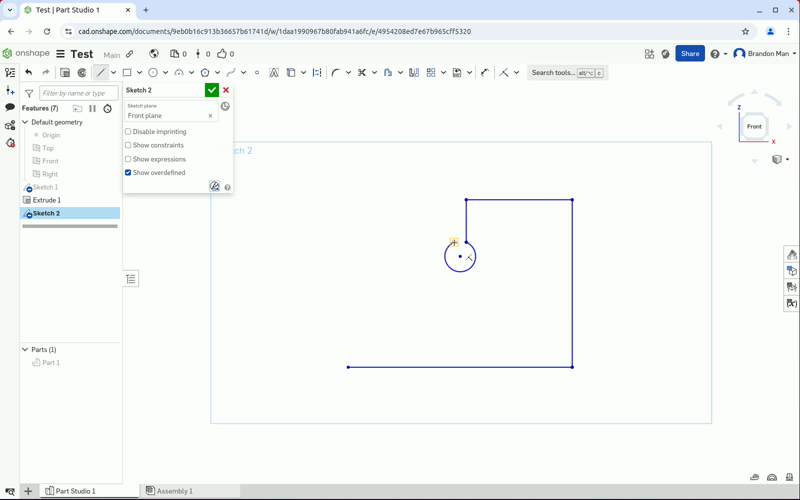
key_down(shift)
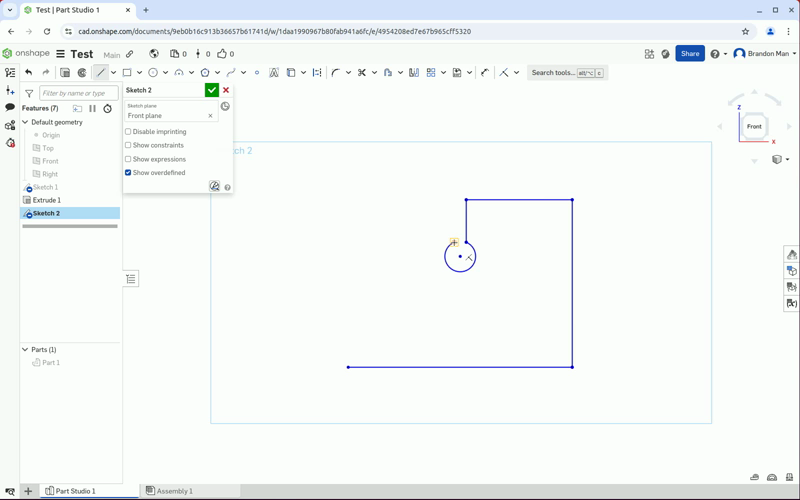
mouse_move(484, 242)
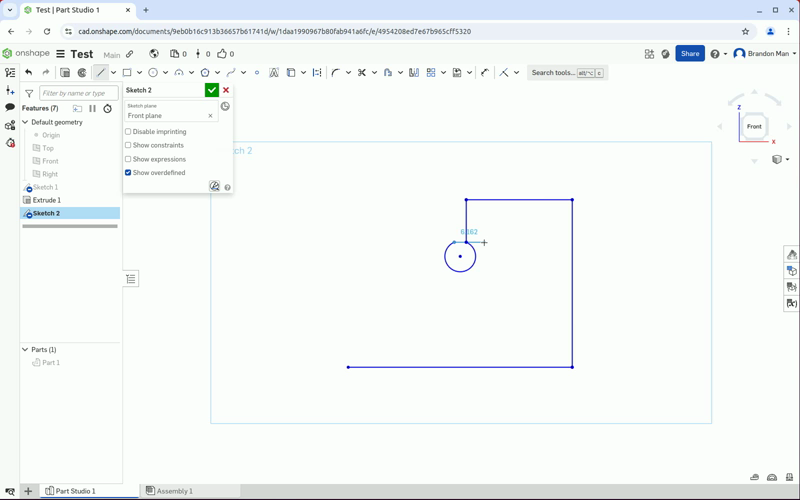
mouse_move(454, 199)
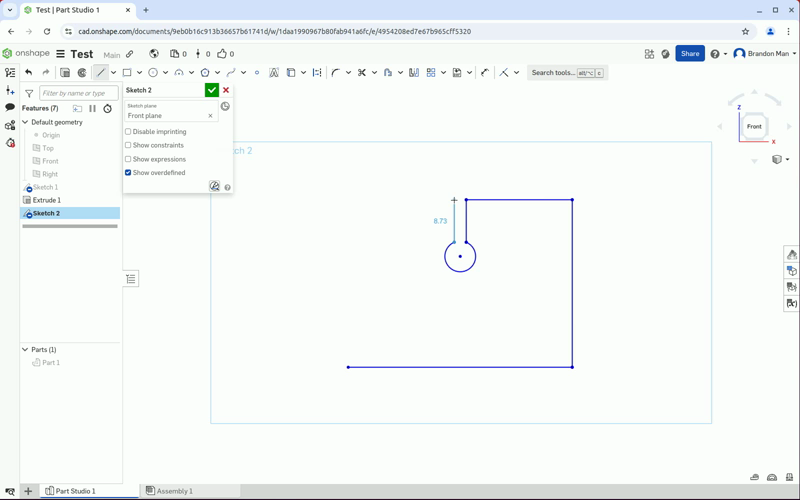
click(454, 199)
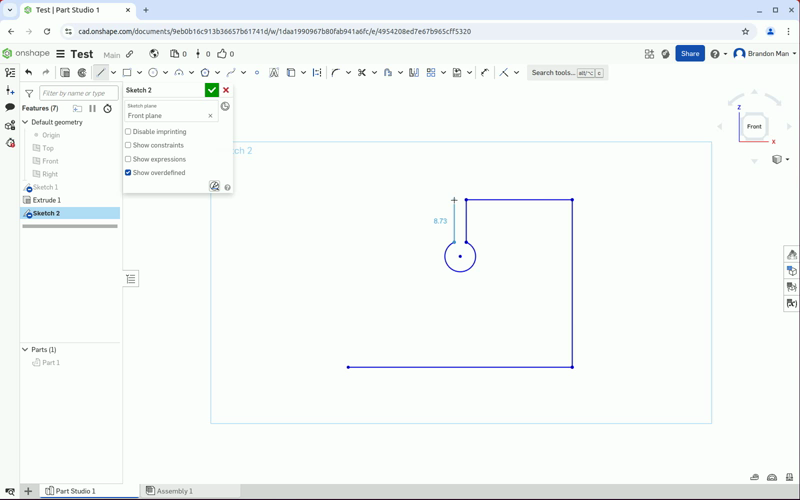
key_up(shift)
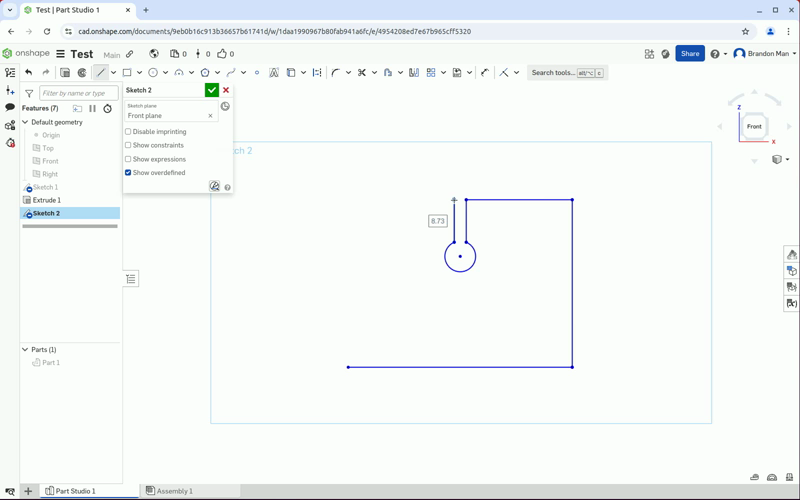
key_down(shift)
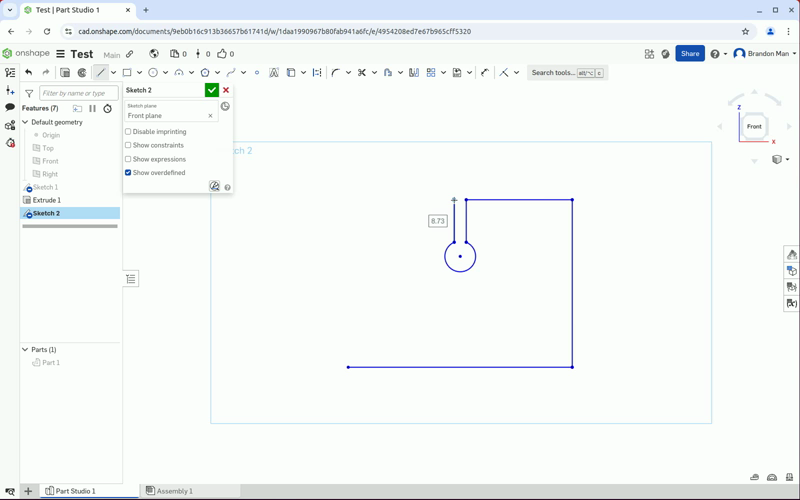
mouse_move(348, 199)
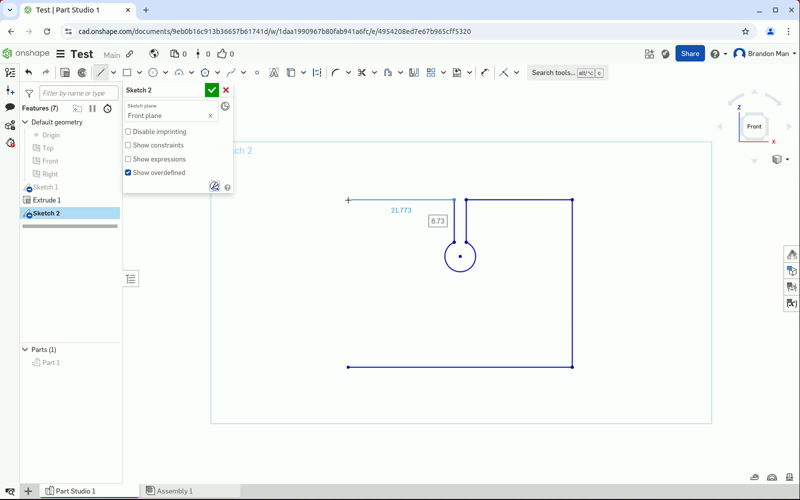
click(348, 199)
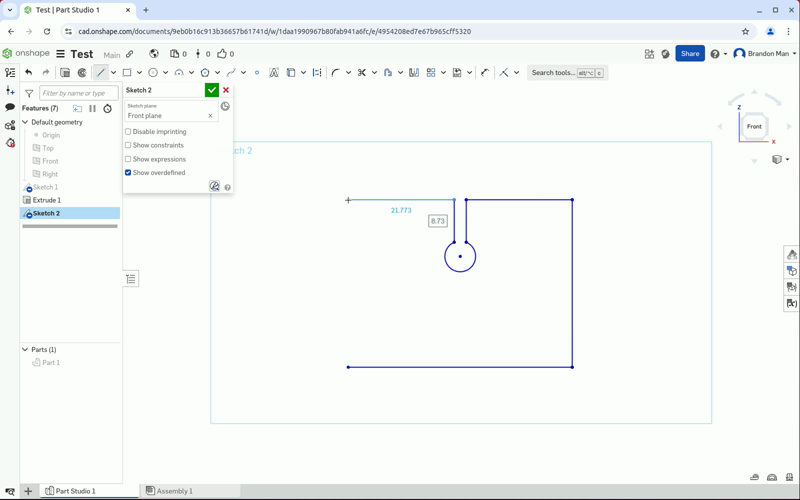
key_up(shift)
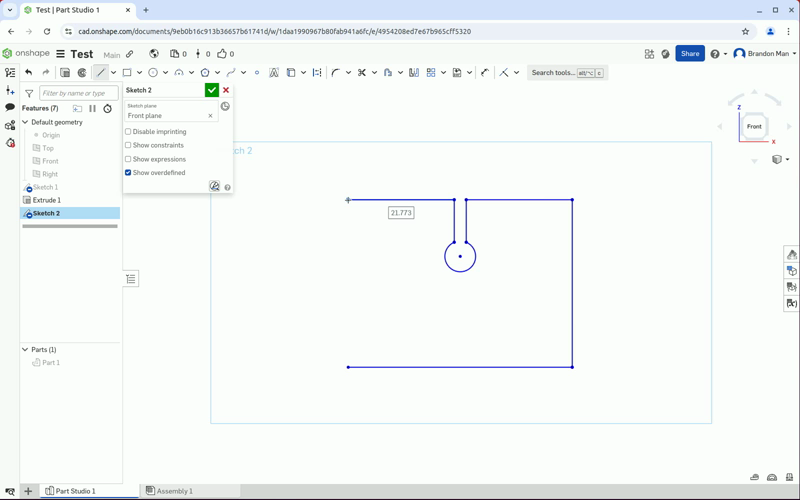
key_down(shift)
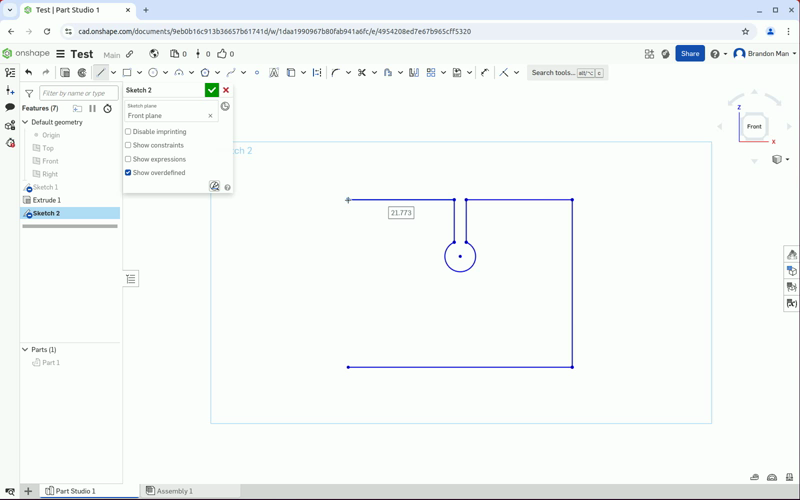
mouse_move(348, 367)
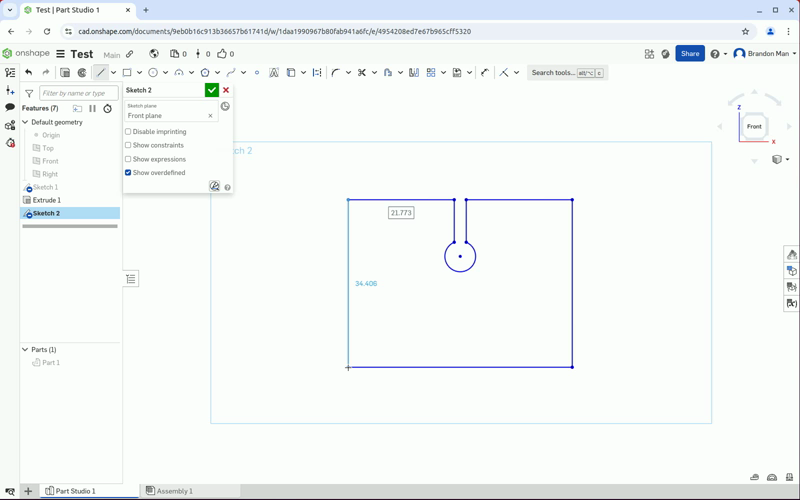
key_up(shift)
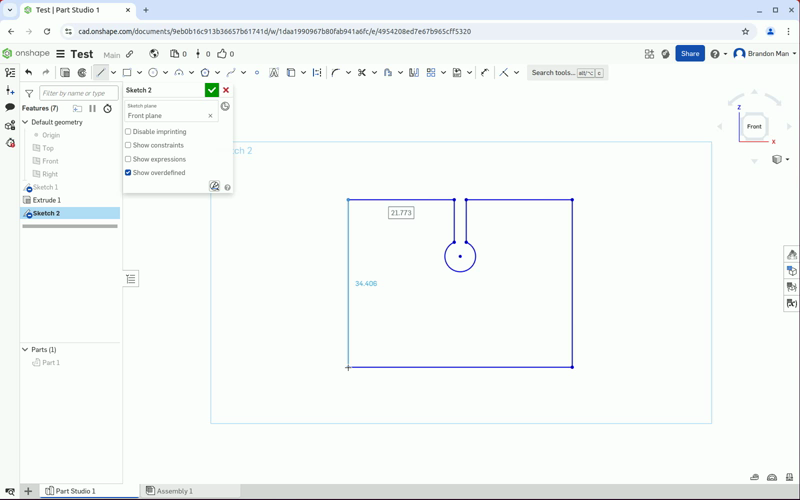
click(348, 367)
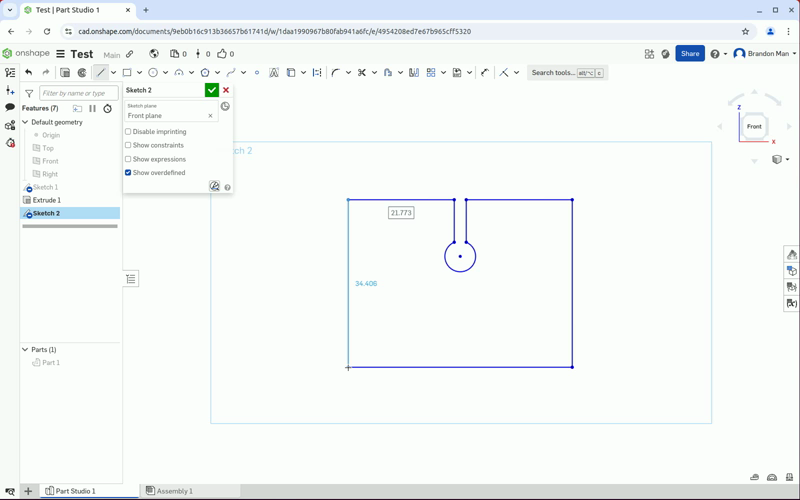
key(esc)
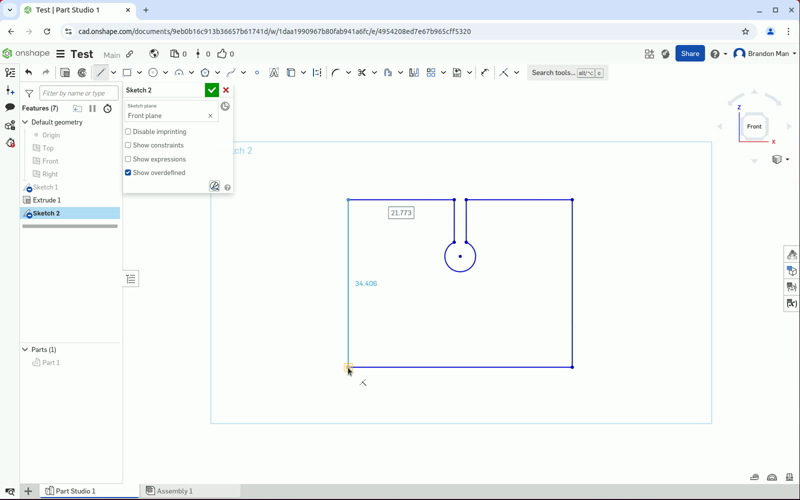
key(c)
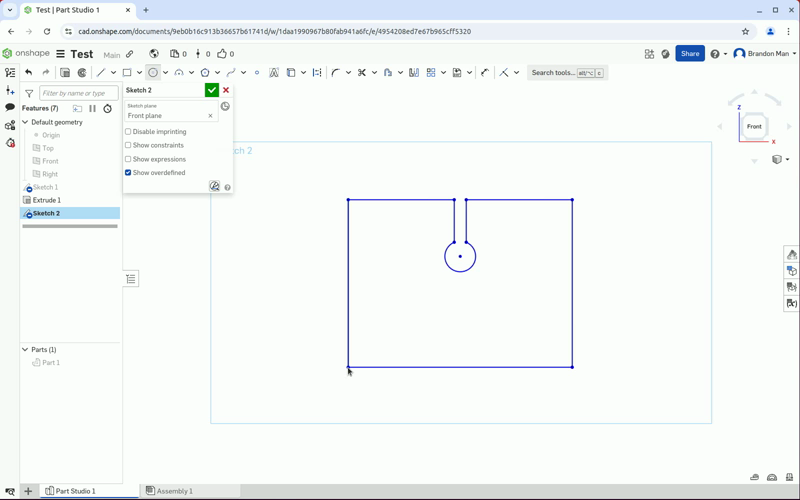
key_down(shift)
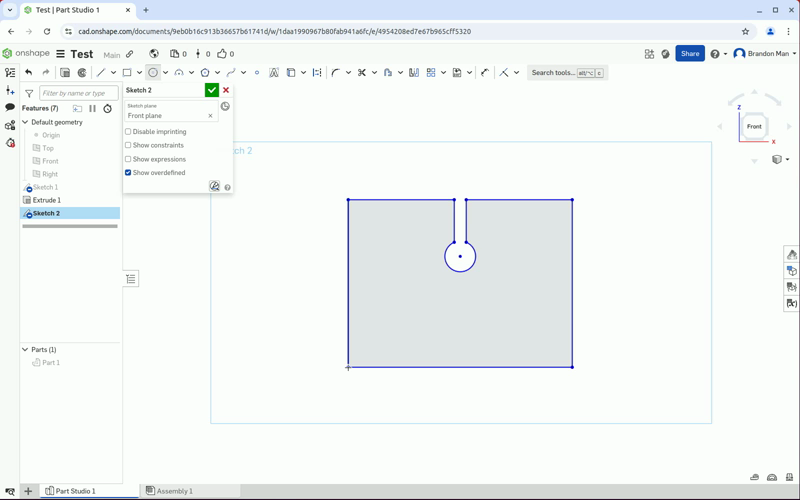
mouse_move(376, 339)
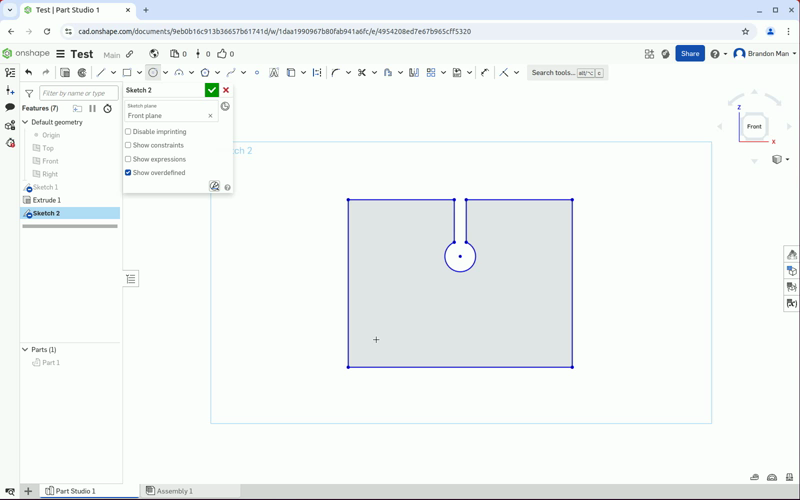
click(376, 339)
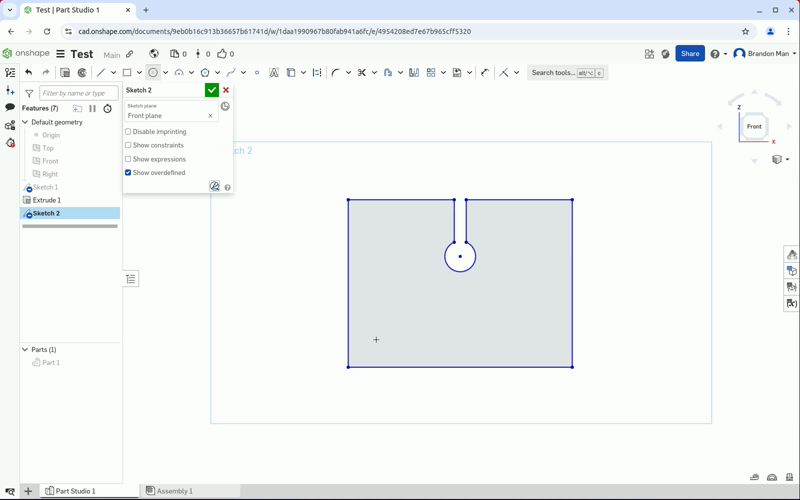
key_up(shift)
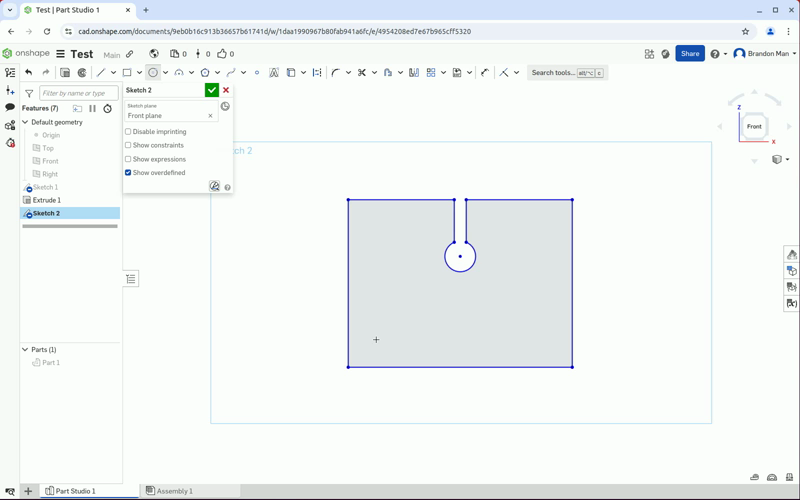
mouse_move(385, 339)
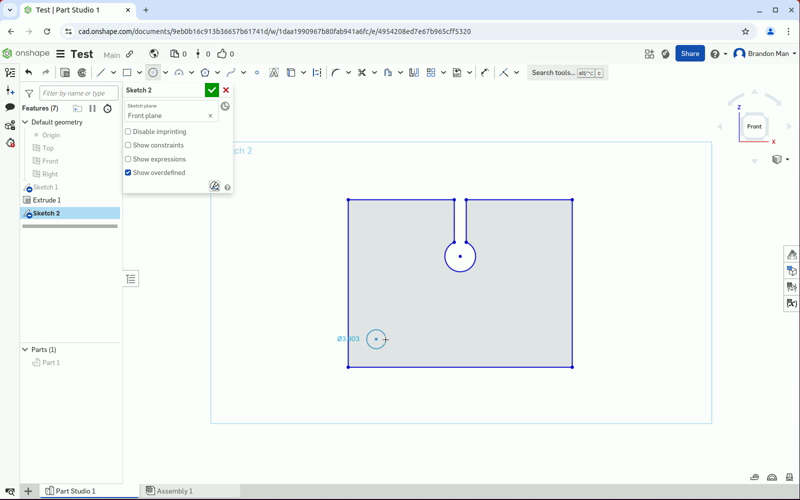
click(385, 339)
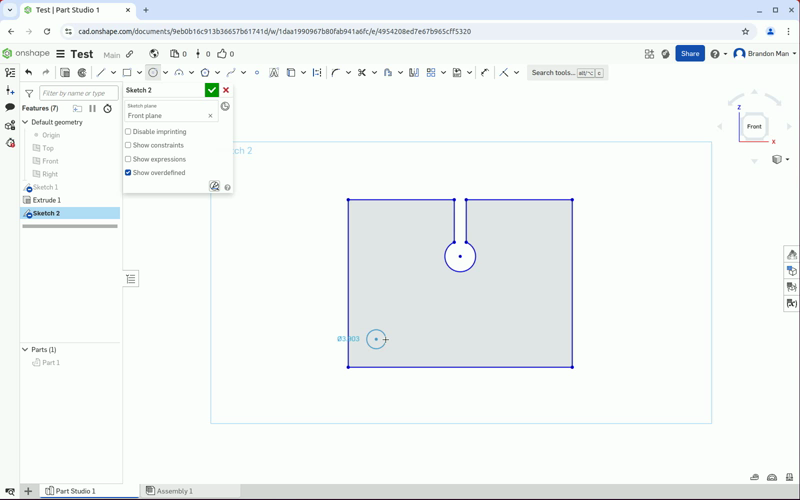
key(esc)
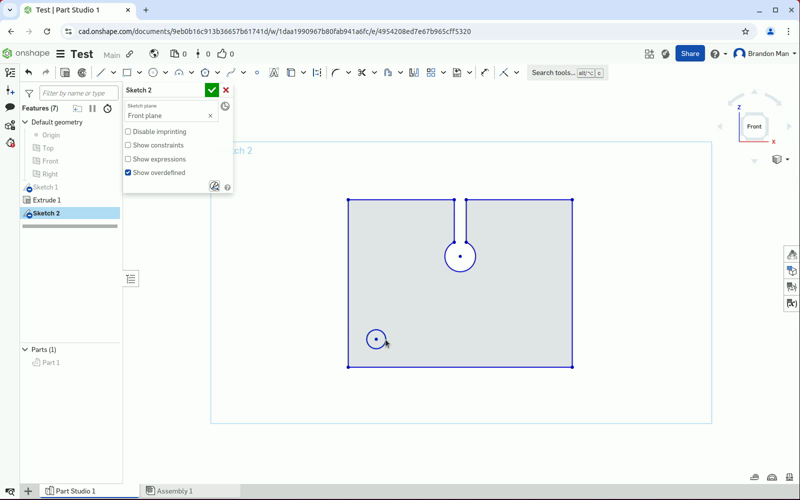
key(c)
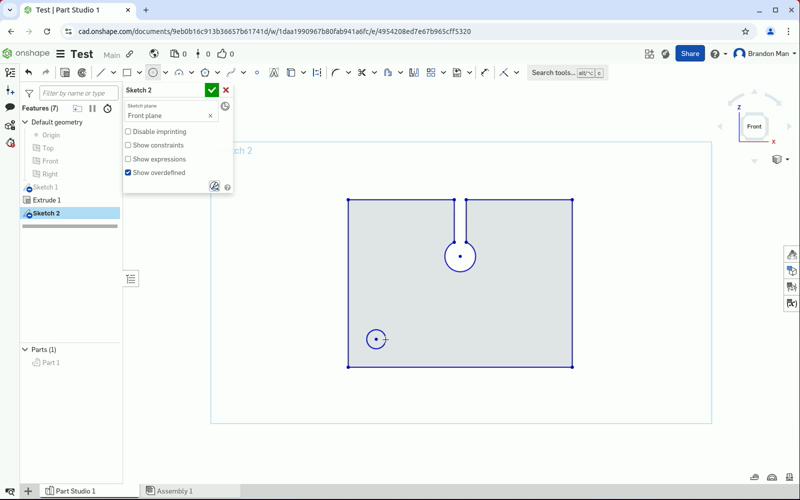
key_down(shift)
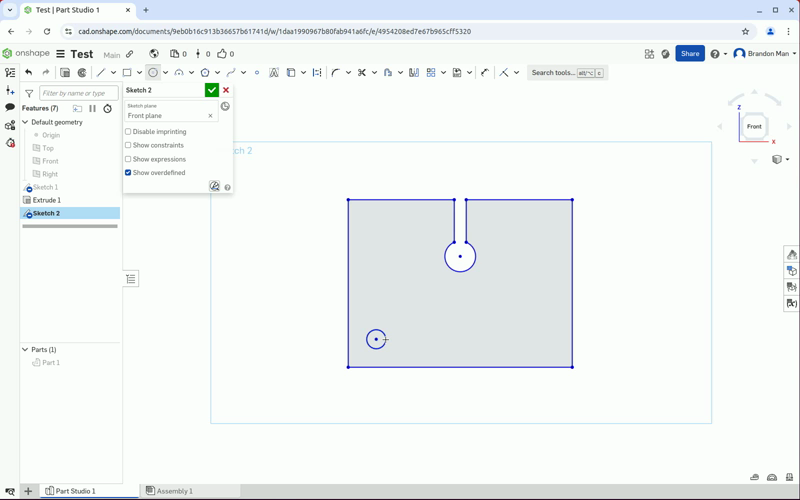
mouse_move(376, 228)
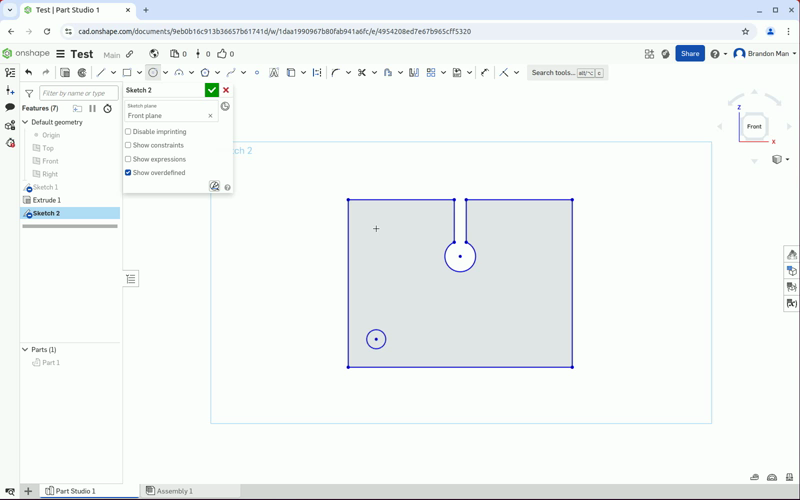
click(376, 228)
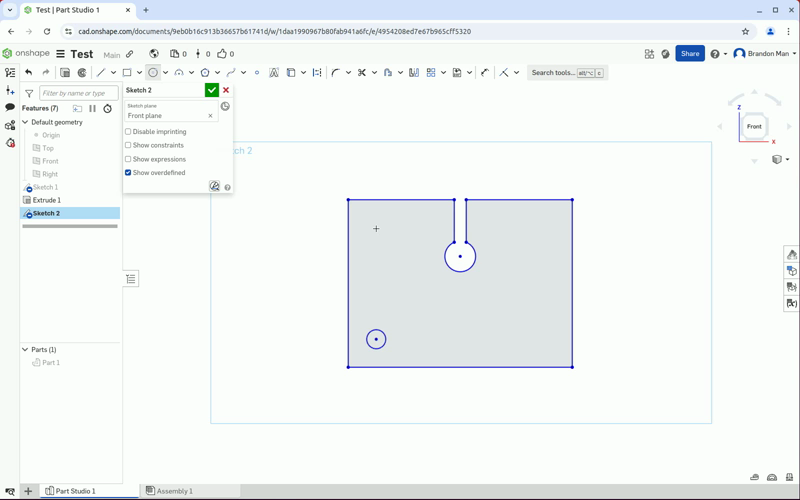
key_up(shift)
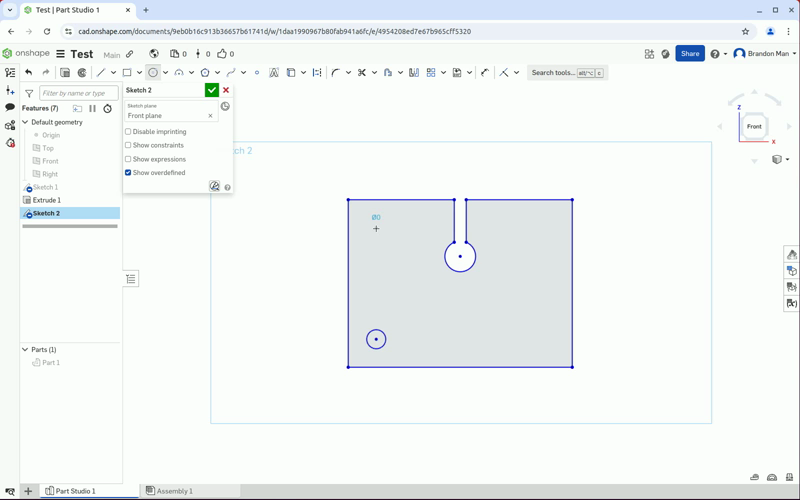
mouse_move(385, 228)
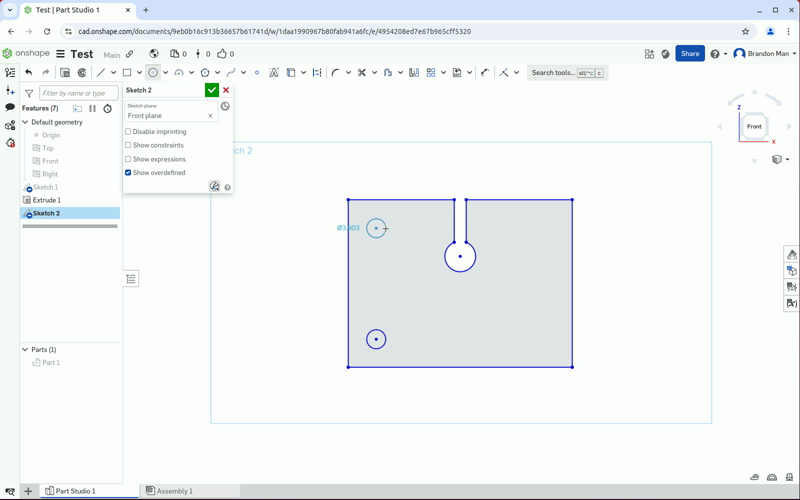
click(385, 228)
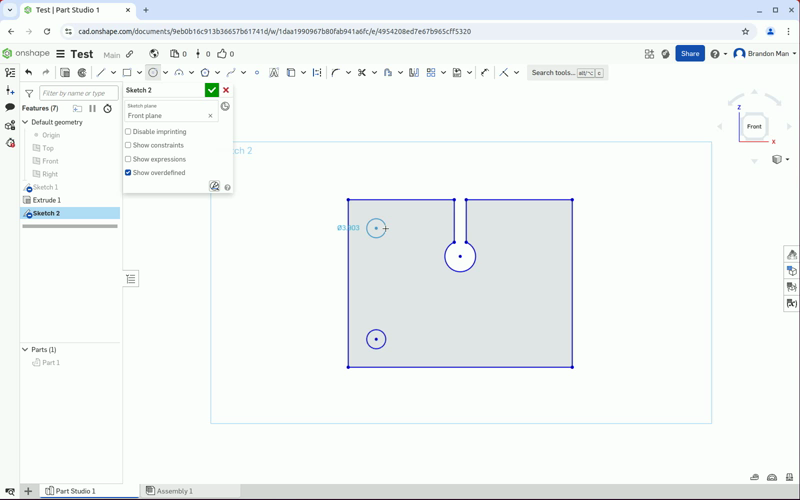
key(esc)
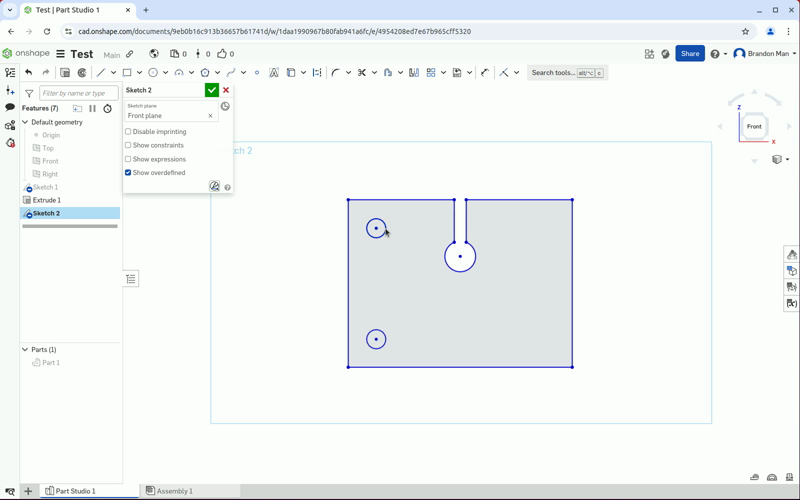
key(c)
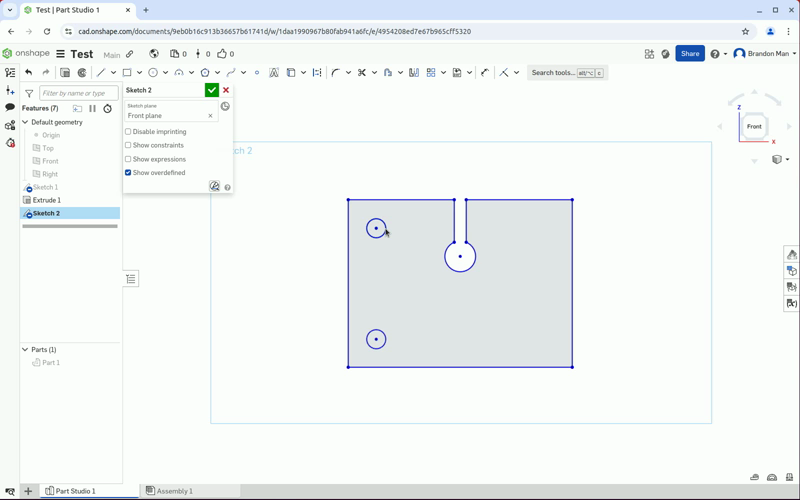
key_down(shift)
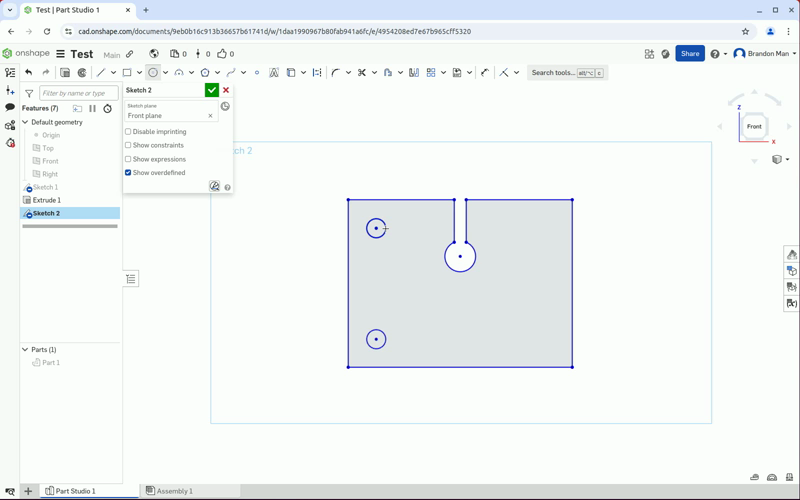
mouse_move(543, 339)
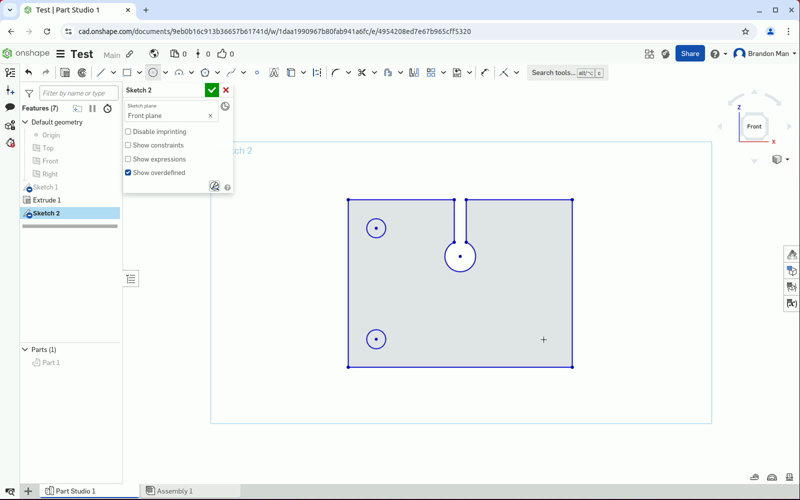
click(543, 339)
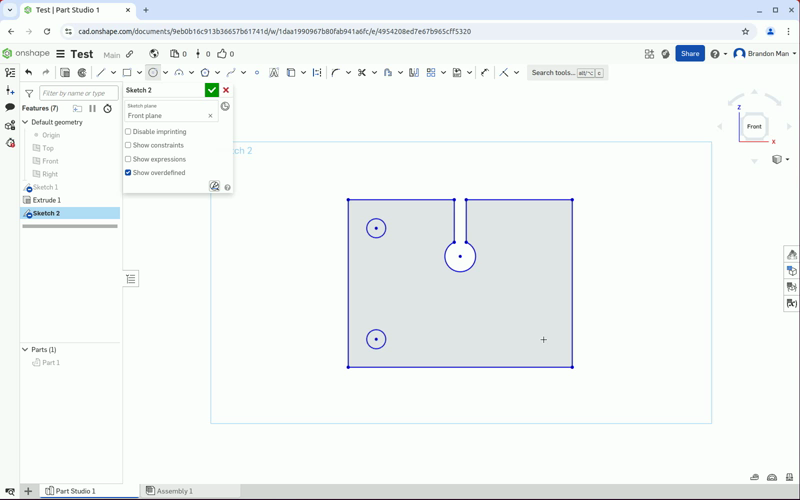
key_up(shift)
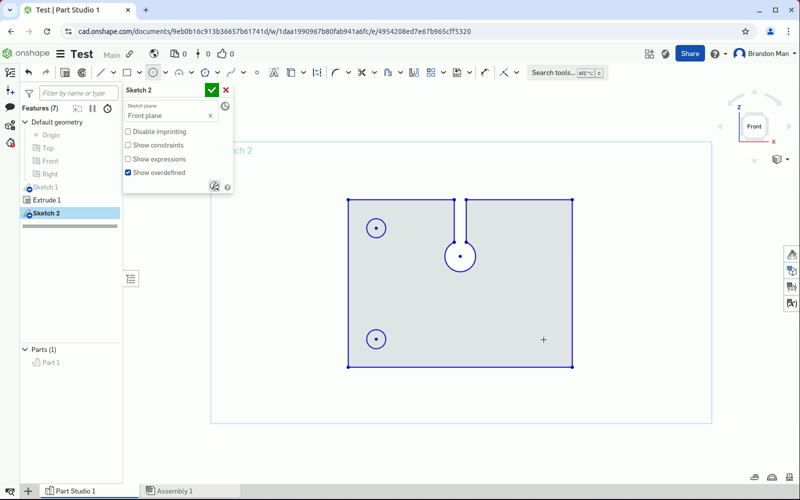
mouse_move(553, 339)
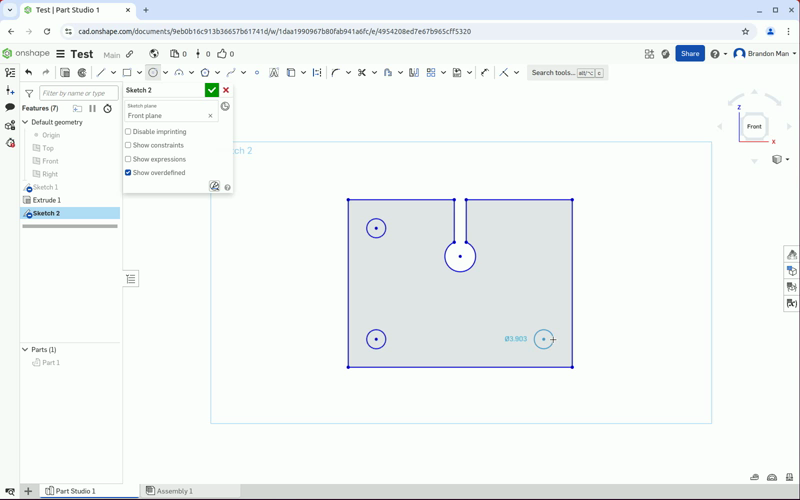
click(553, 339)
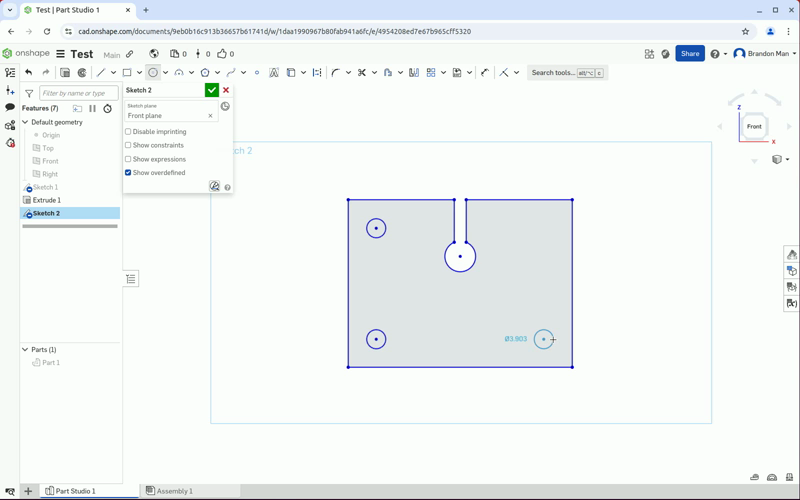
key(esc)
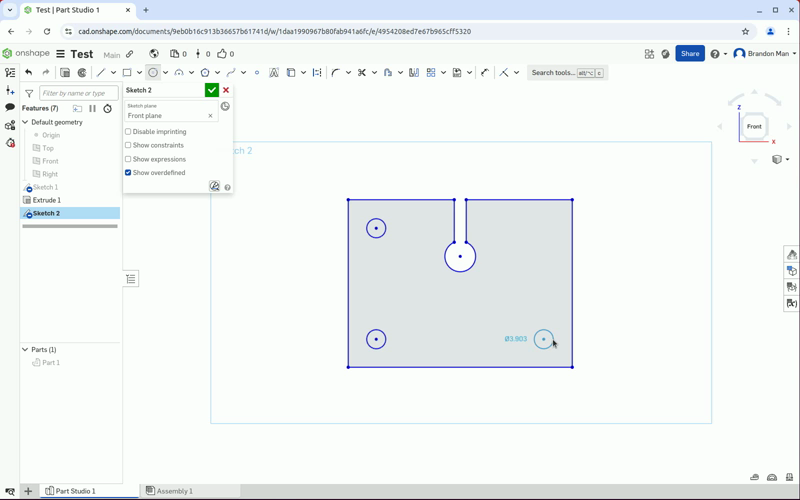
key(c)
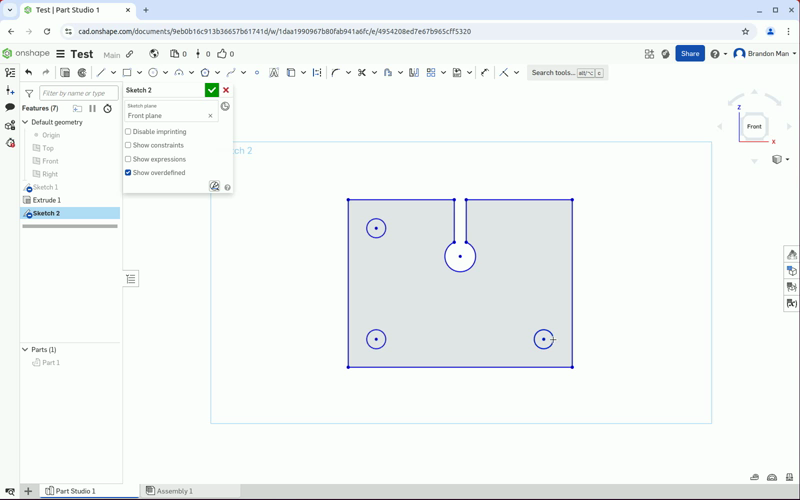
key_down(shift)
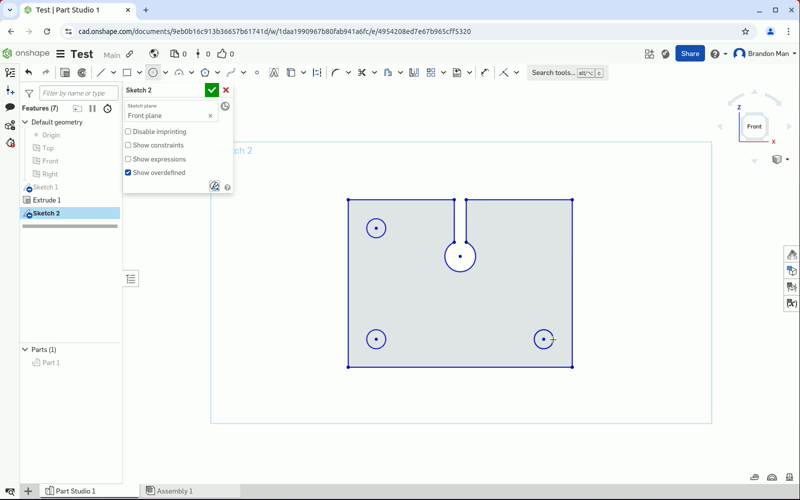
mouse_move(543, 228)
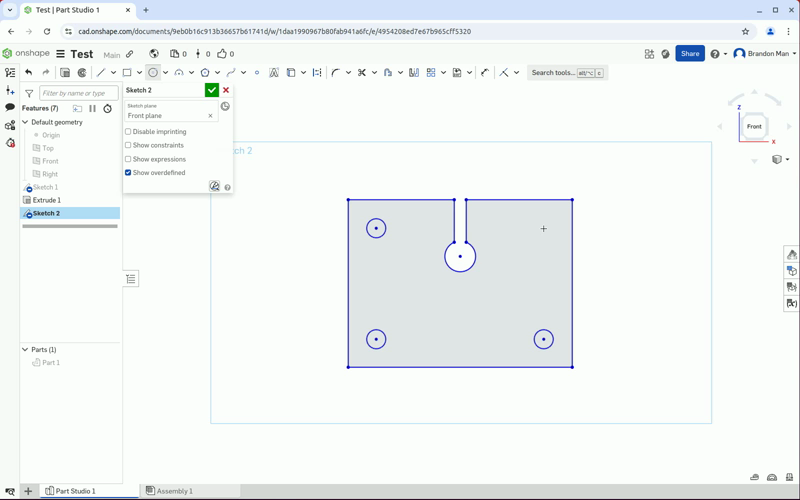
click(543, 228)
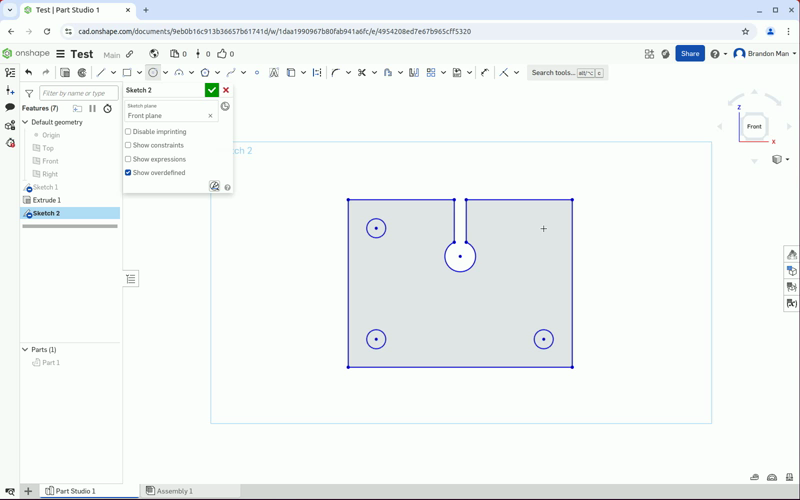
key_up(shift)
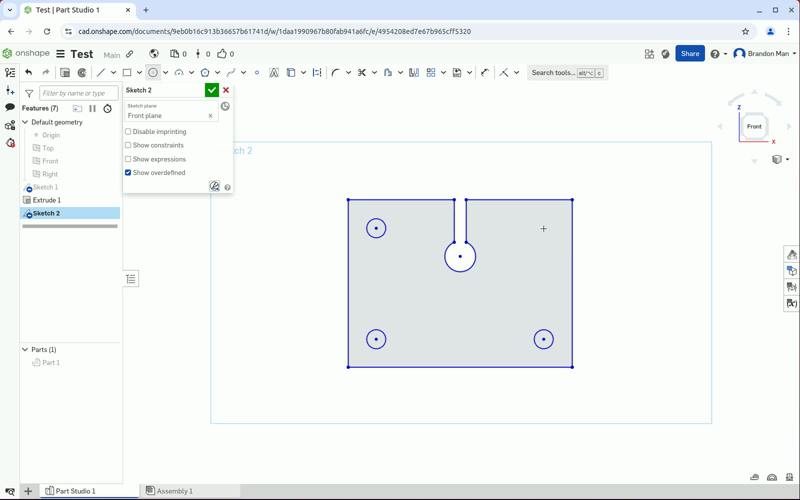
mouse_move(553, 228)
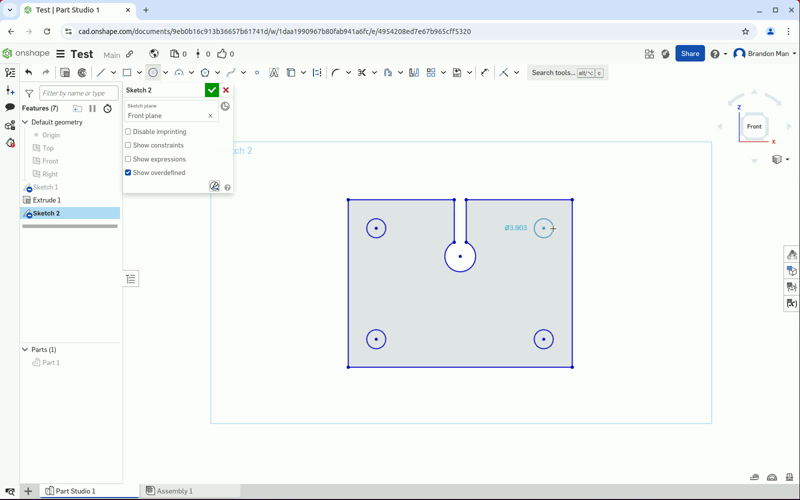
click(553, 228)
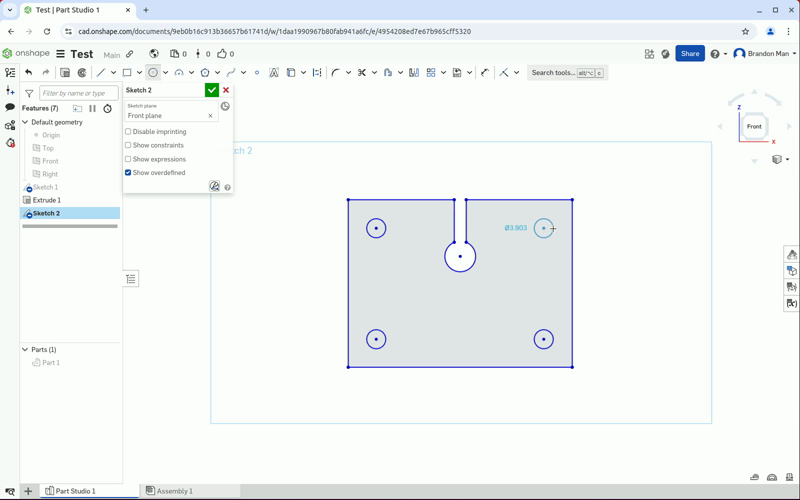
key(esc)
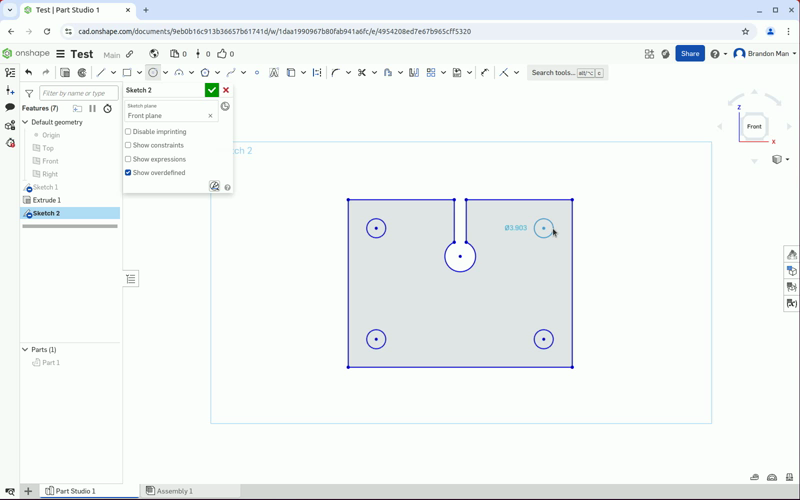
mouse_move(500, 241)
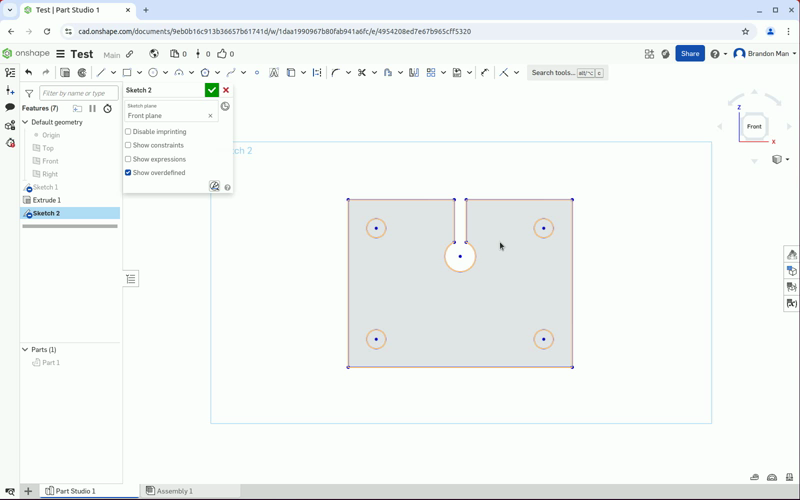
click(500, 241)
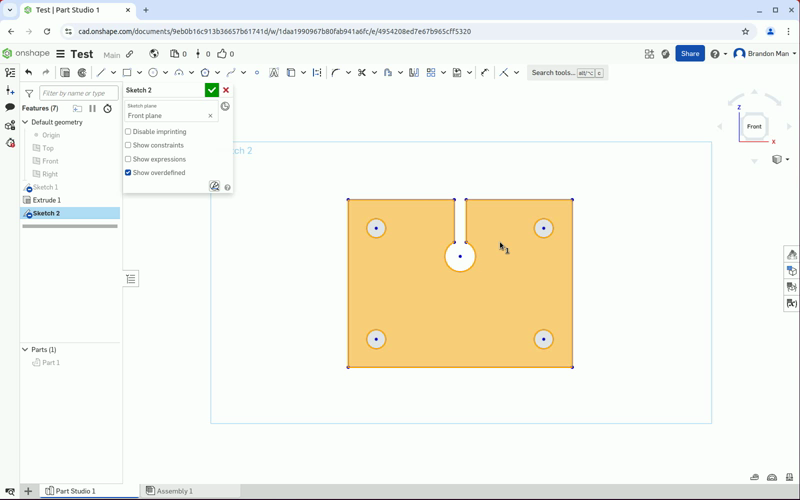
mouse_move(73, 352)
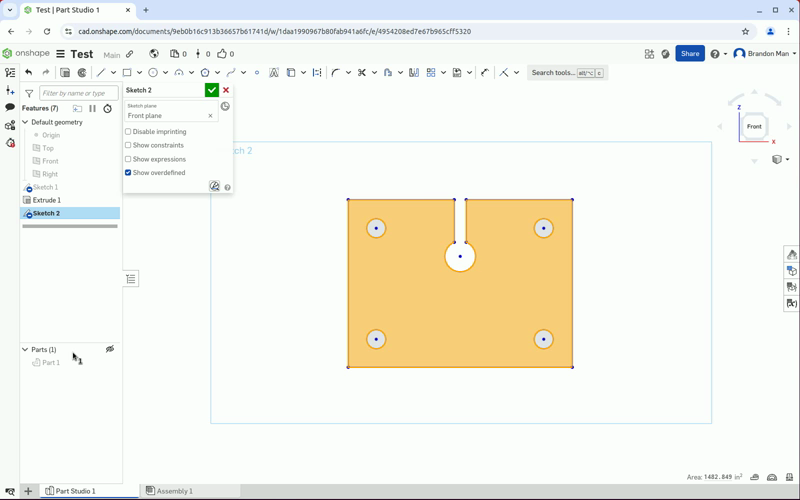
key(shift+y)
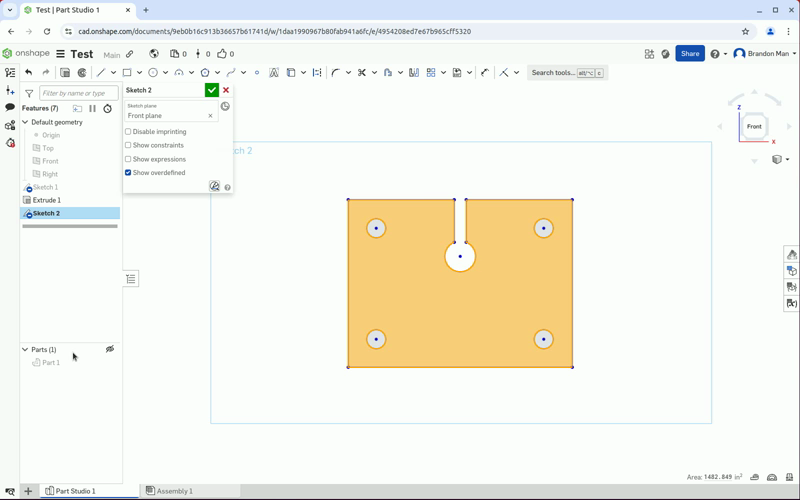
key(shift+e)
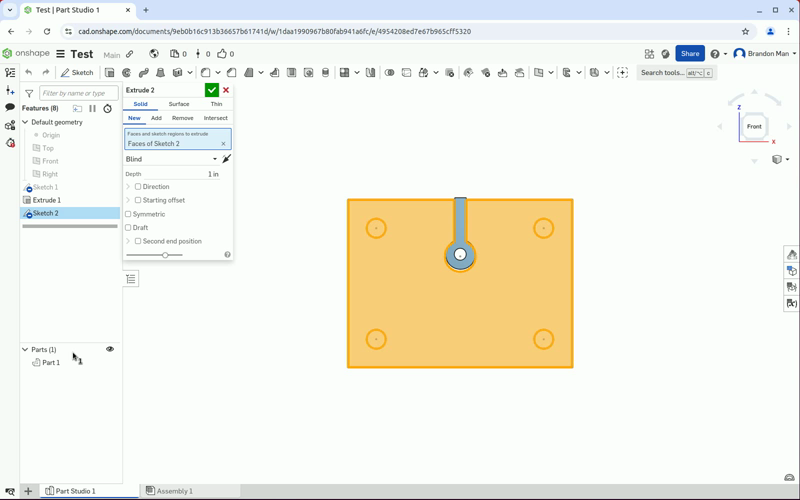
mouse_move(143, 106)
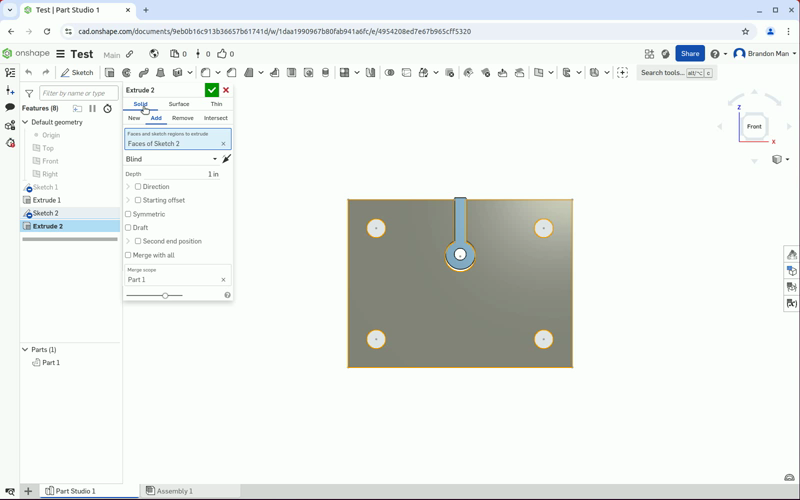
click(143, 106)
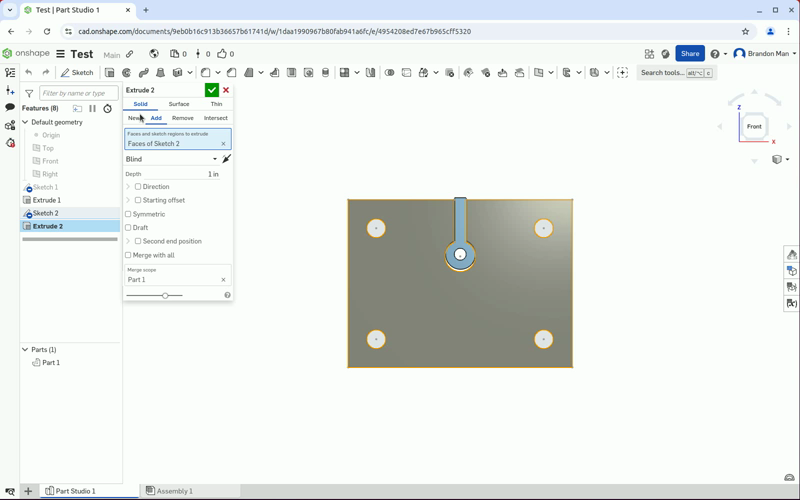
mouse_move(137, 120)
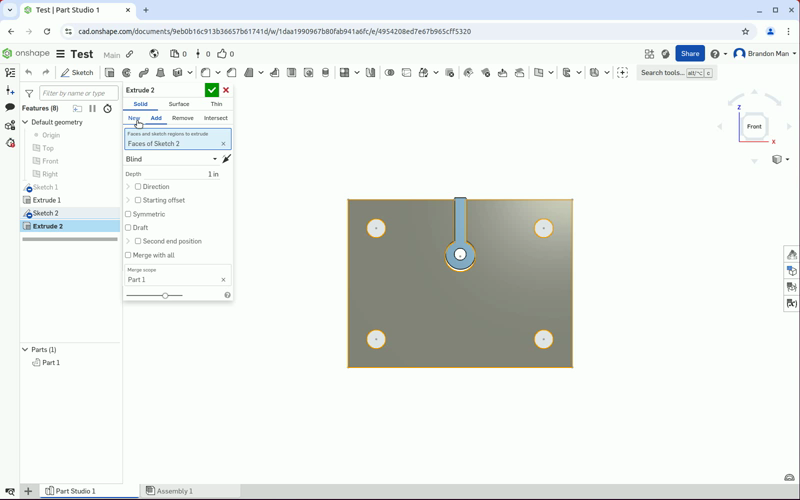
click(137, 120)
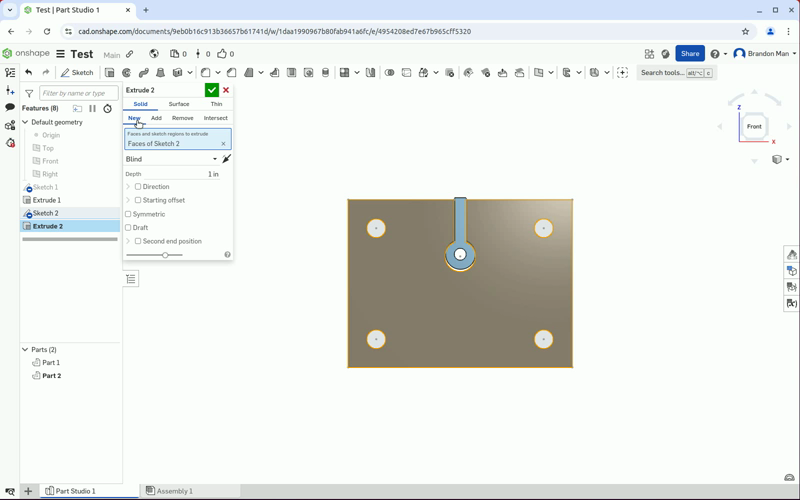
key(tab, 4)
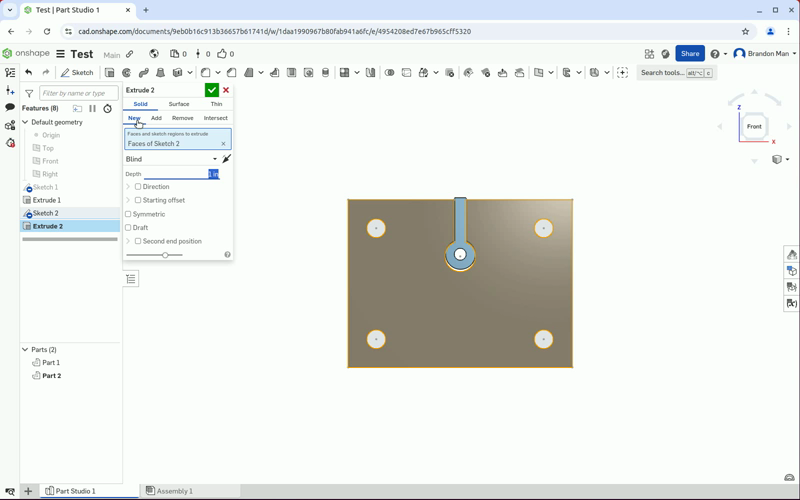
text(5.777)
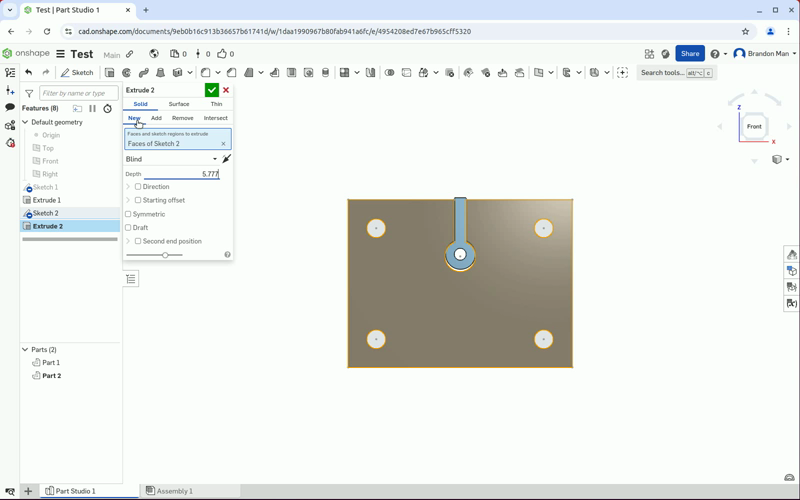
key(enter)
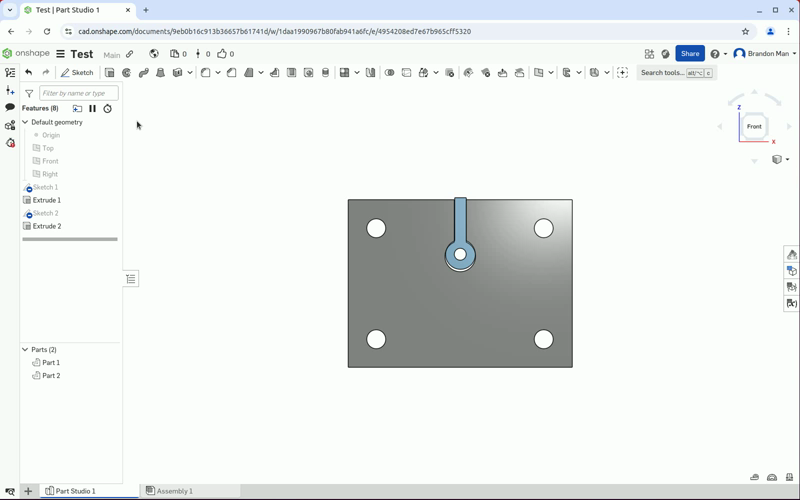
key(shift+h)
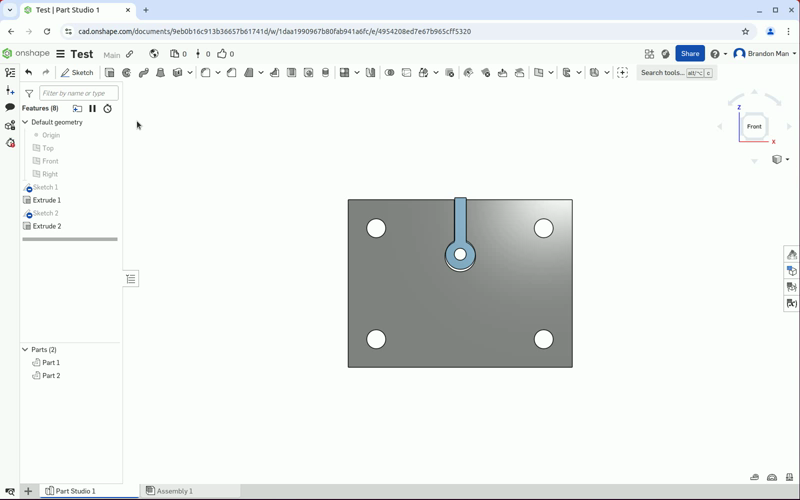
key(shift+h)
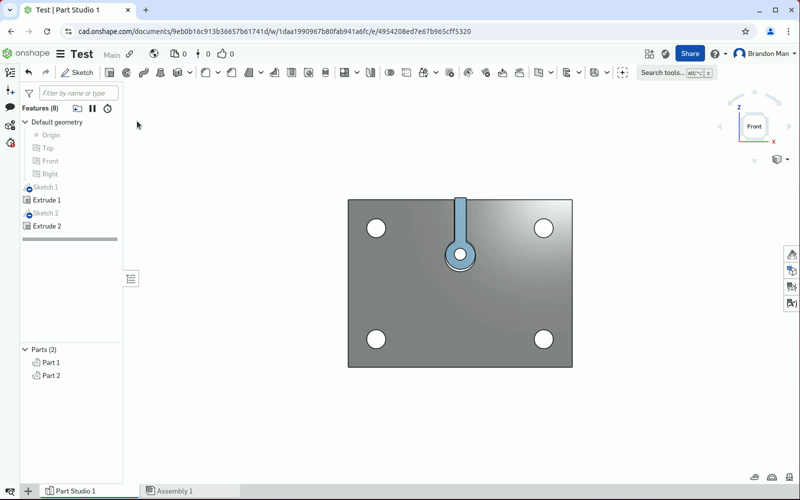
mouse_move(73, 189)
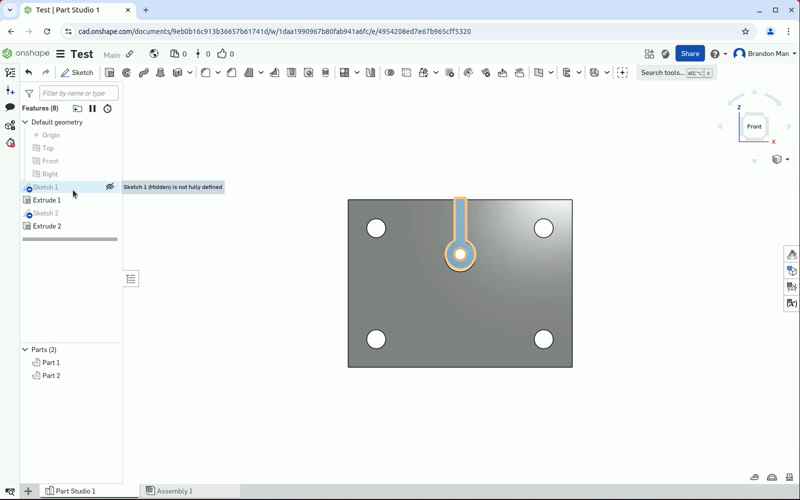
click(73, 189)
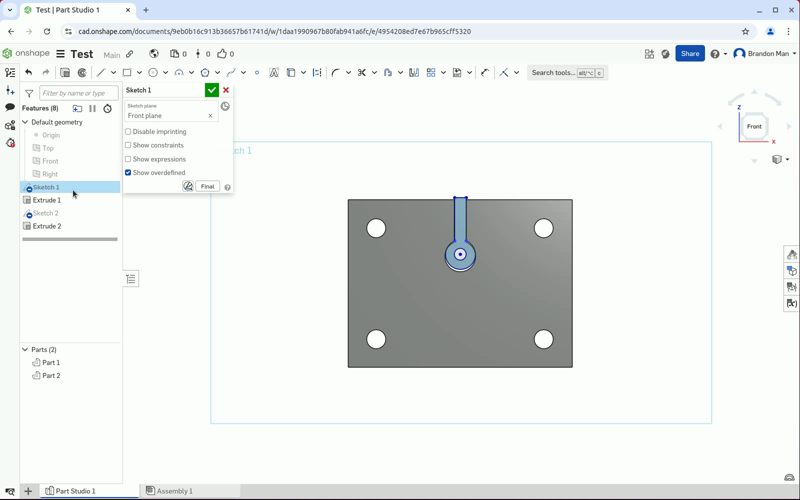
mouse_move(229, 92)
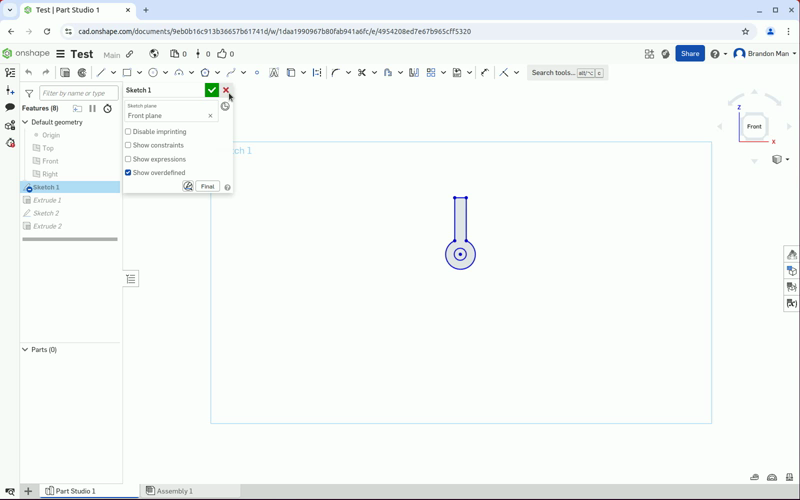
click(229, 92)
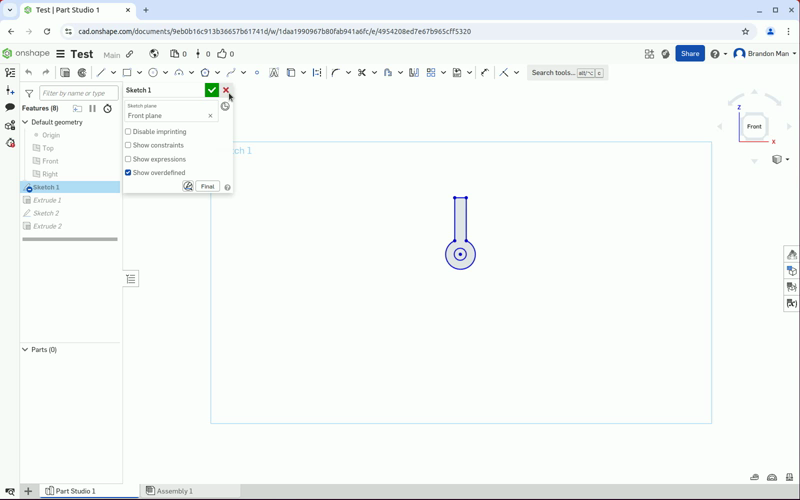
key(shift+s)
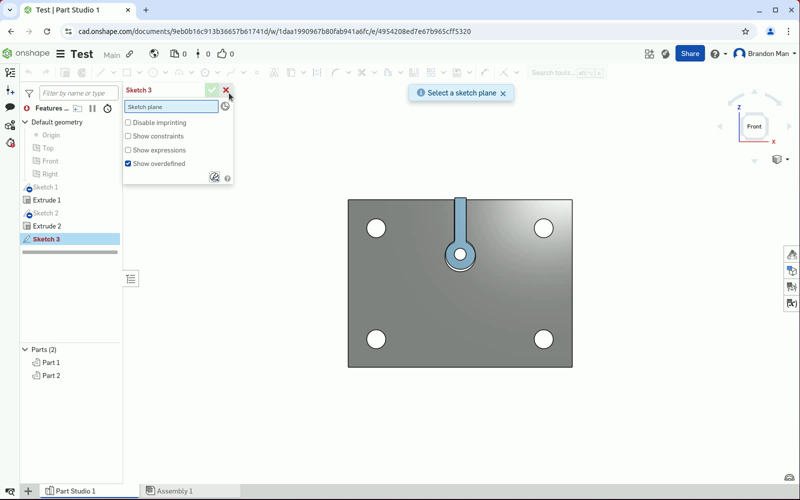
mouse_move(73, 163)
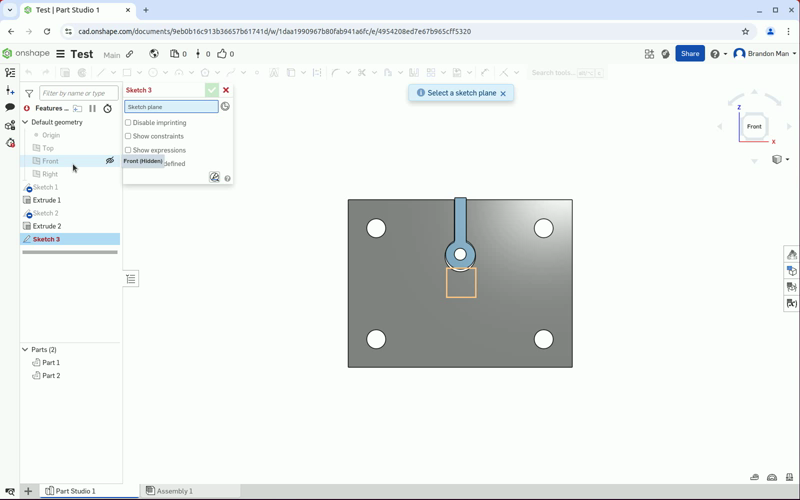
click(73, 163)
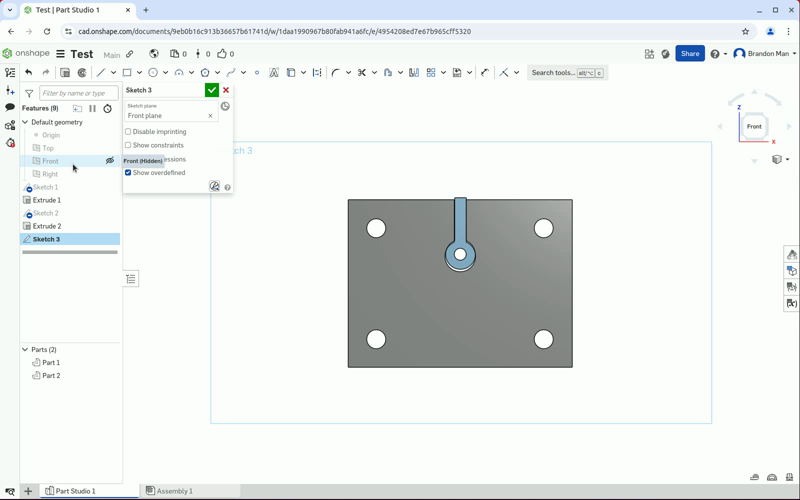
mouse_move(73, 352)
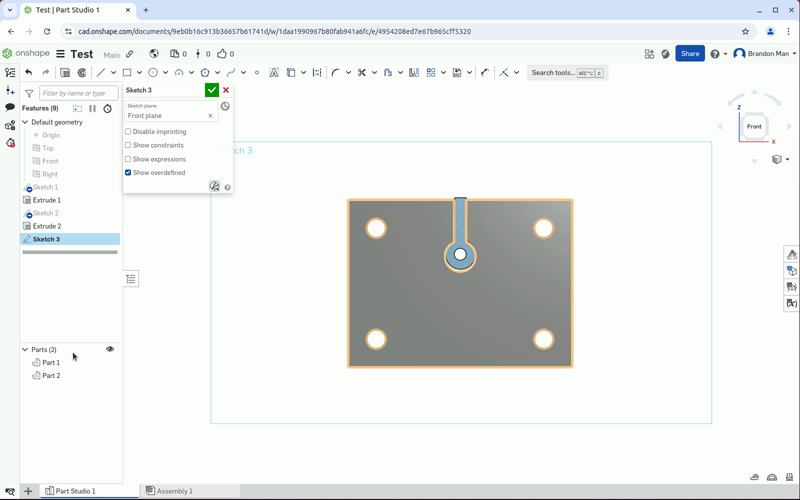
key(y)
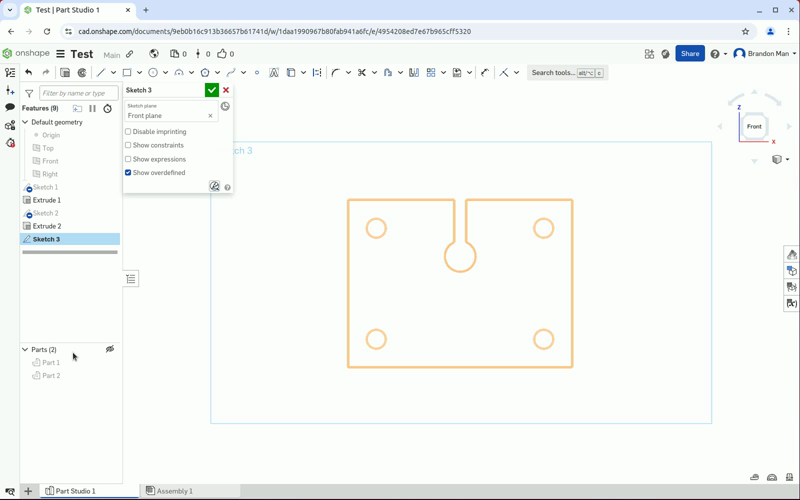
key(a)
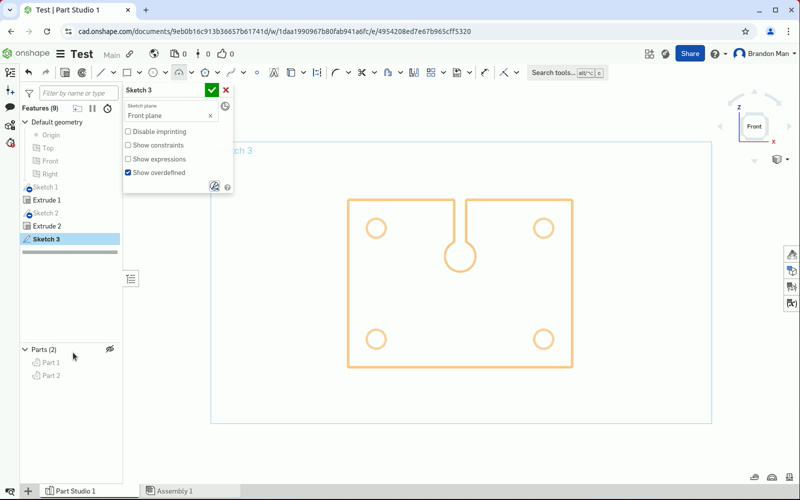
key_down(shift)
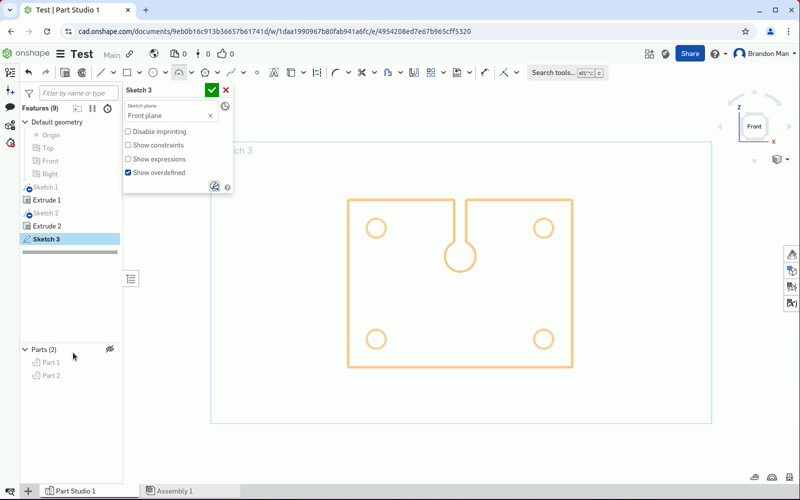
mouse_move(454, 240)
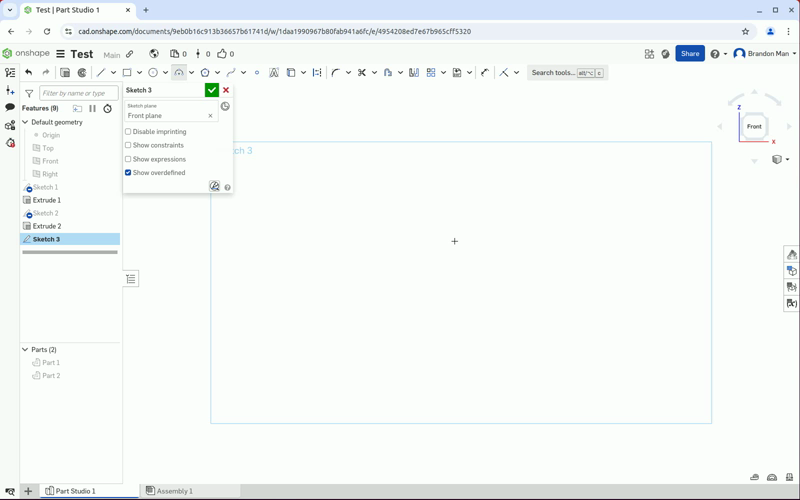
click(454, 240)
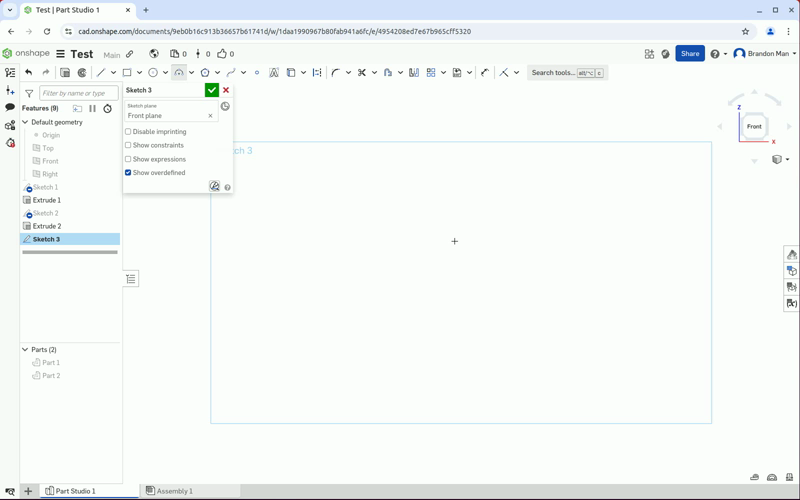
key_up(shift)
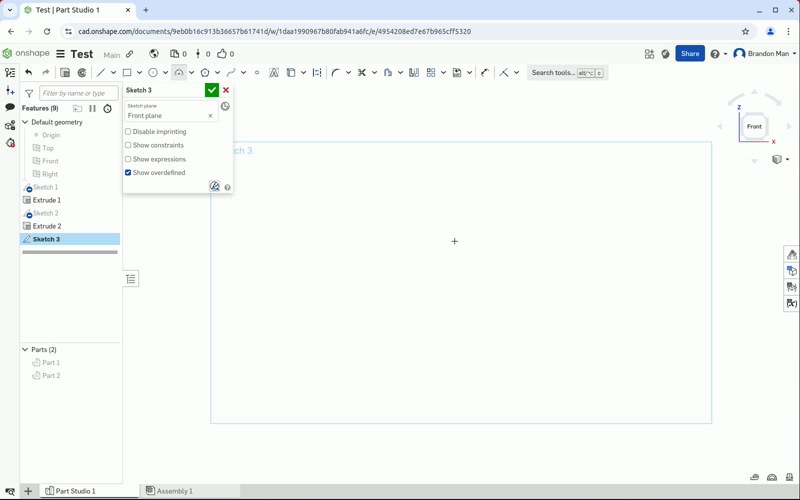
key_down(shift)
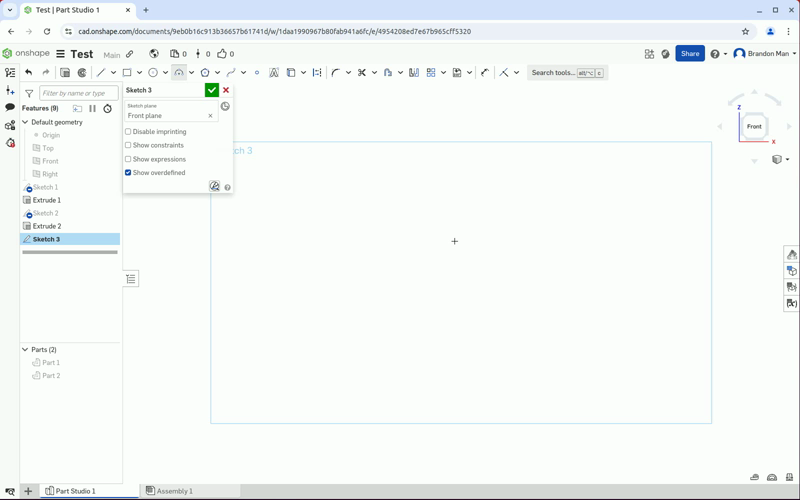
mouse_move(466, 240)
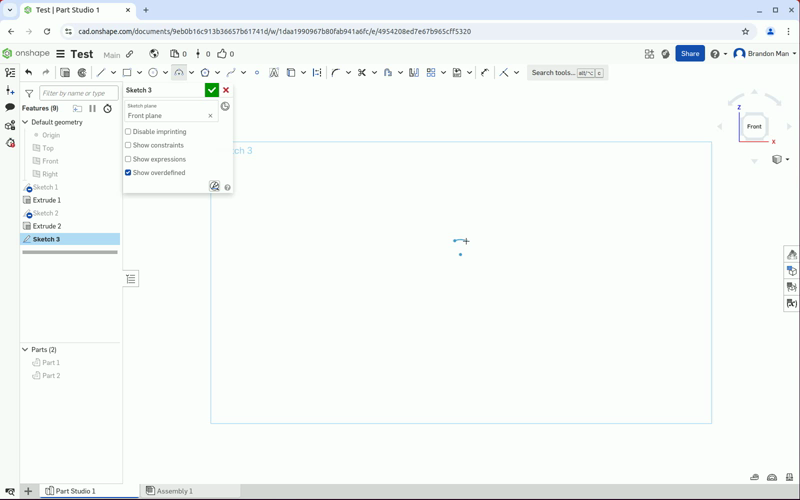
click(466, 240)
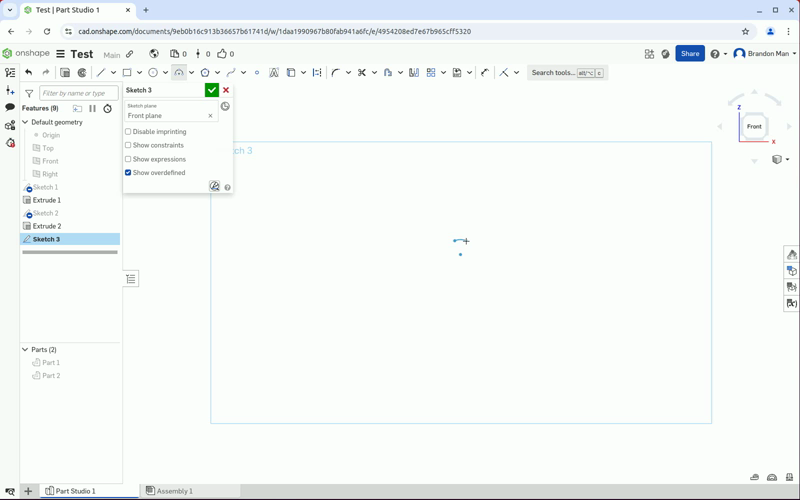
mouse_move(460, 269)
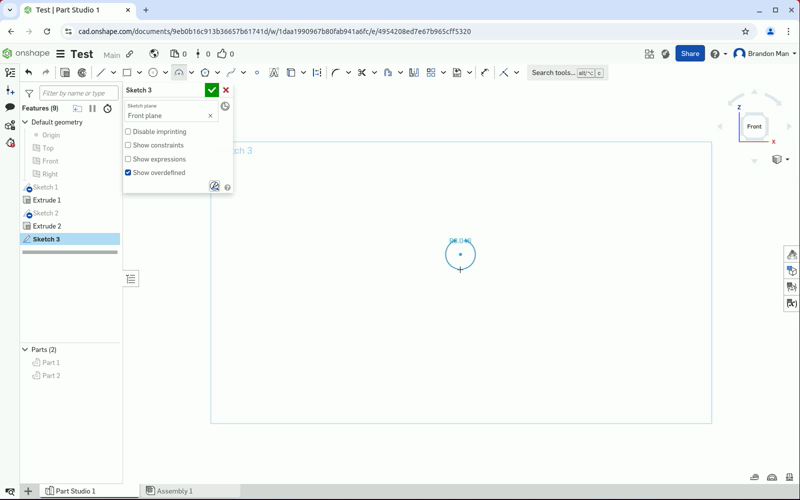
click(460, 269)
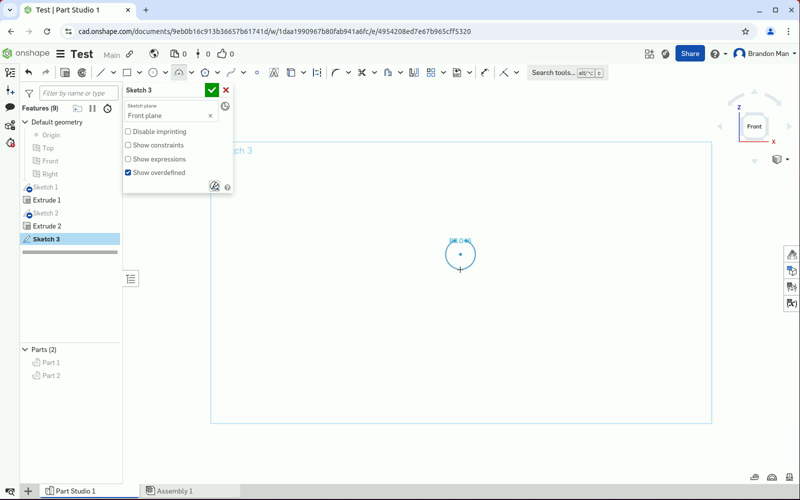
key_up(shift)
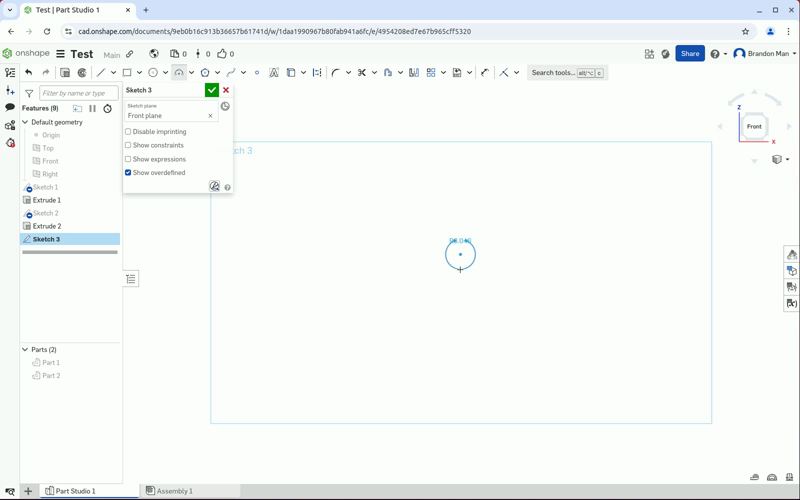
key(esc)
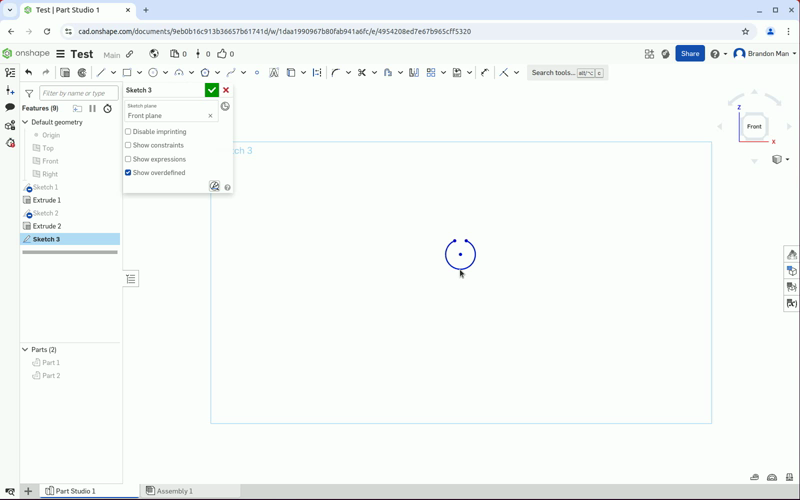
key(l)
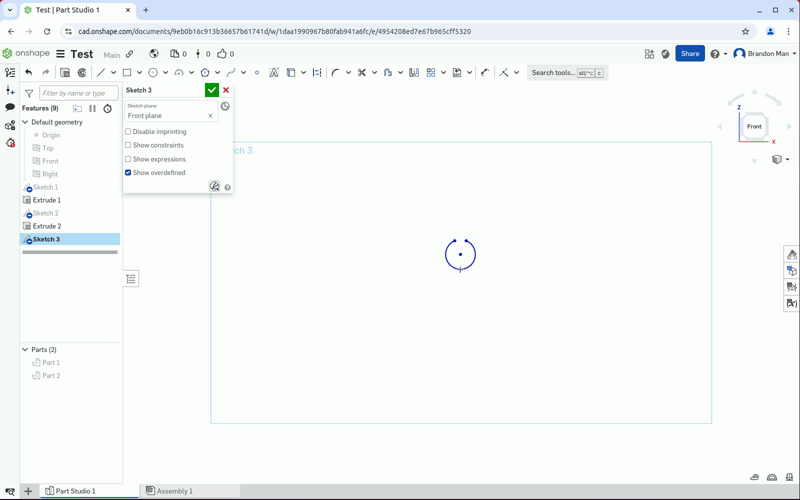
mouse_move(466, 240)
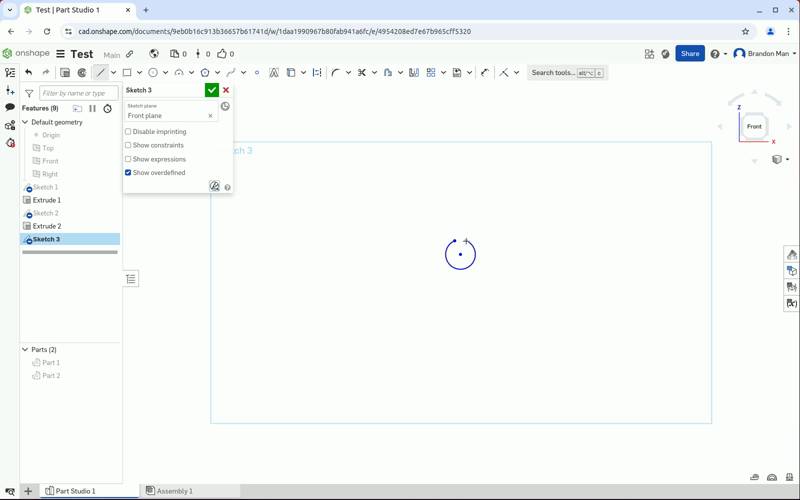
click(466, 240)
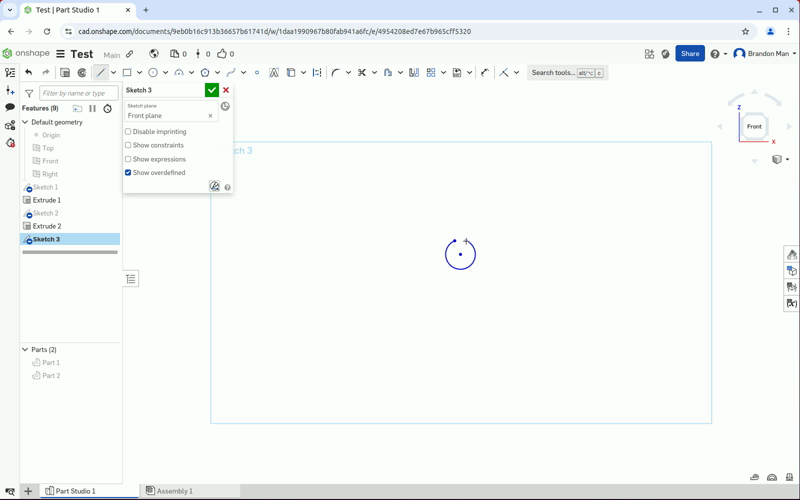
key_down(shift)
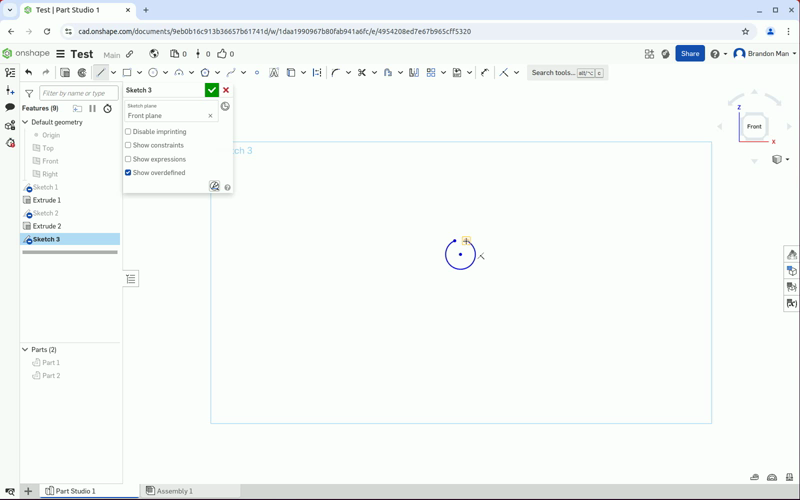
mouse_move(496, 240)
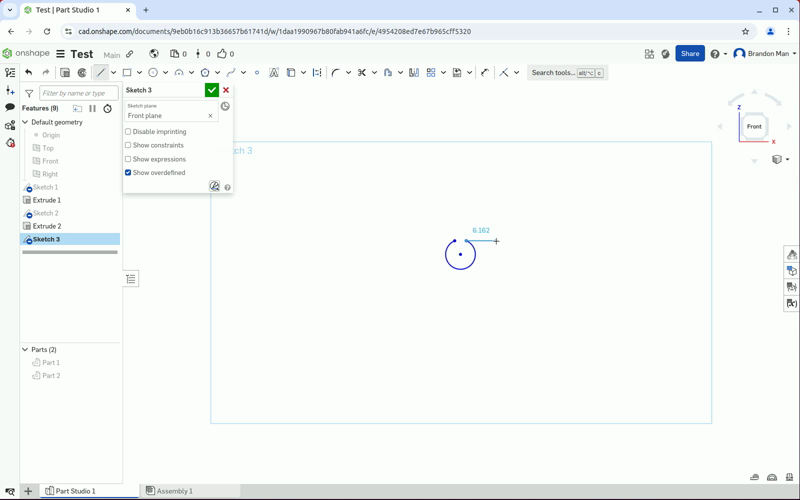
mouse_move(466, 197)
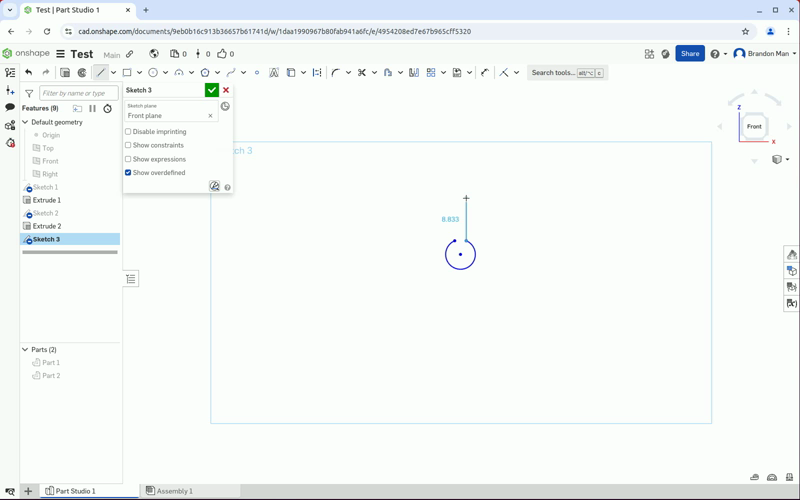
click(466, 197)
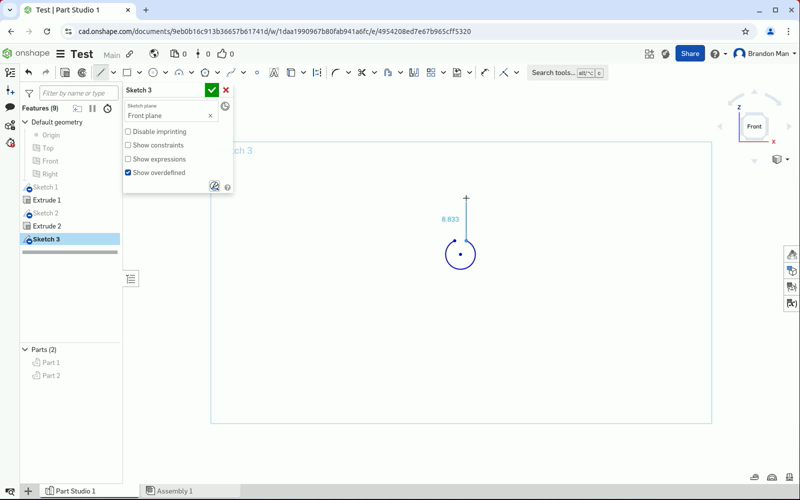
key_up(shift)
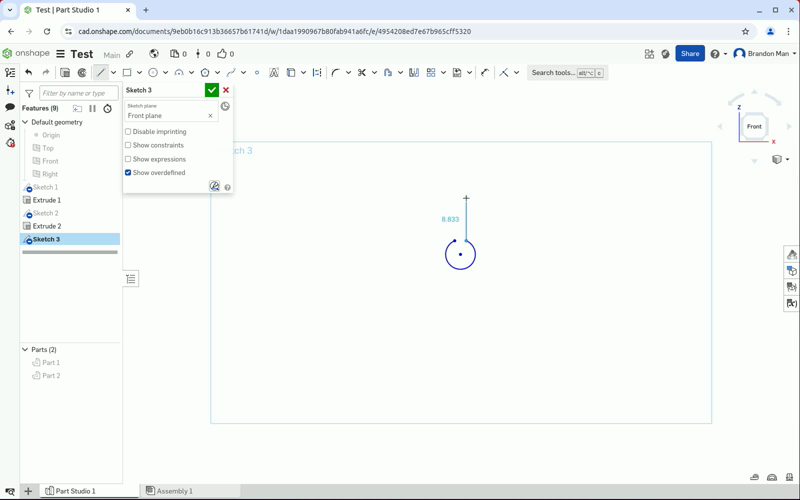
key_down(shift)
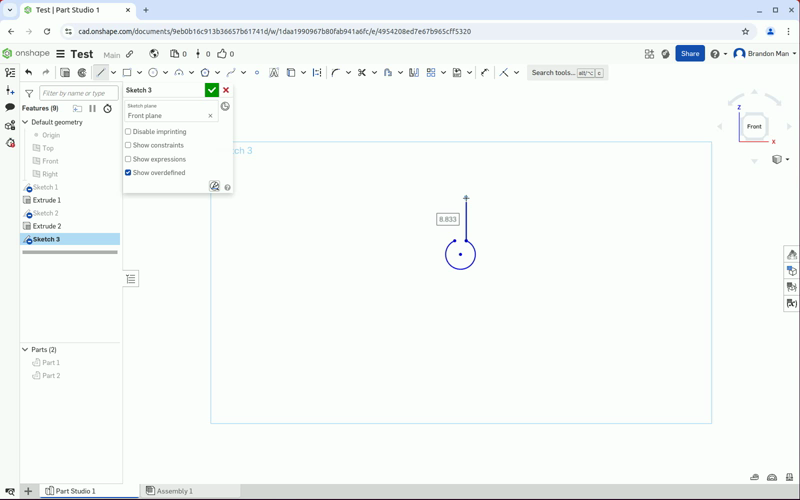
mouse_move(496, 197)
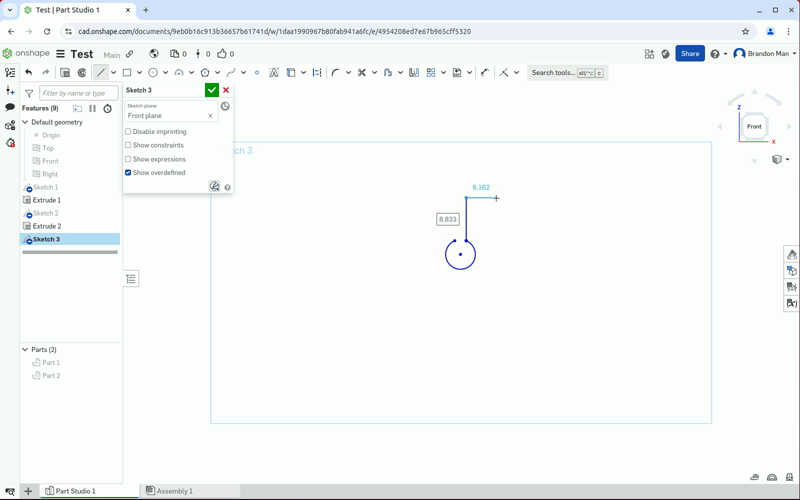
mouse_move(454, 197)
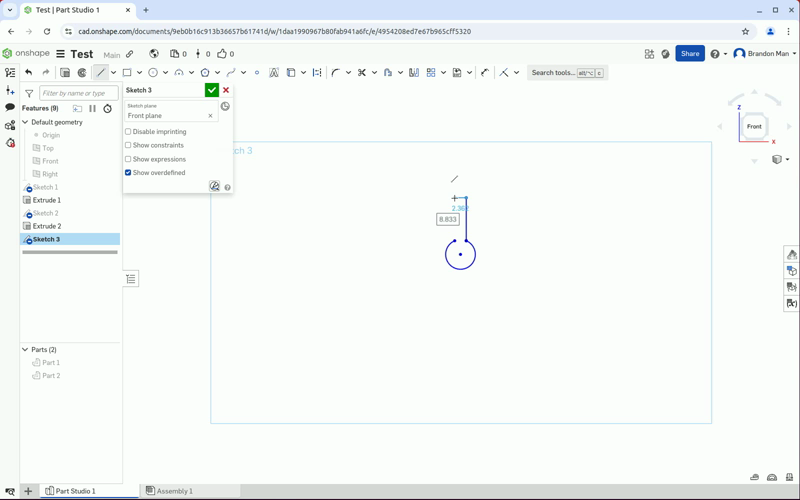
click(454, 197)
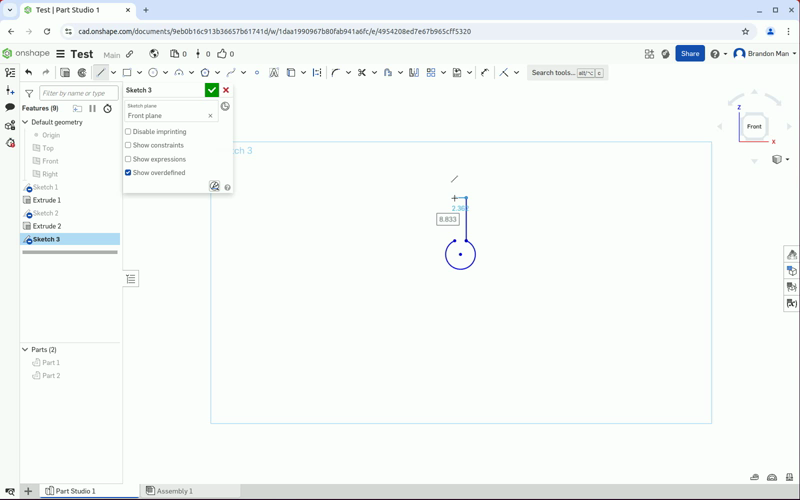
key_up(shift)
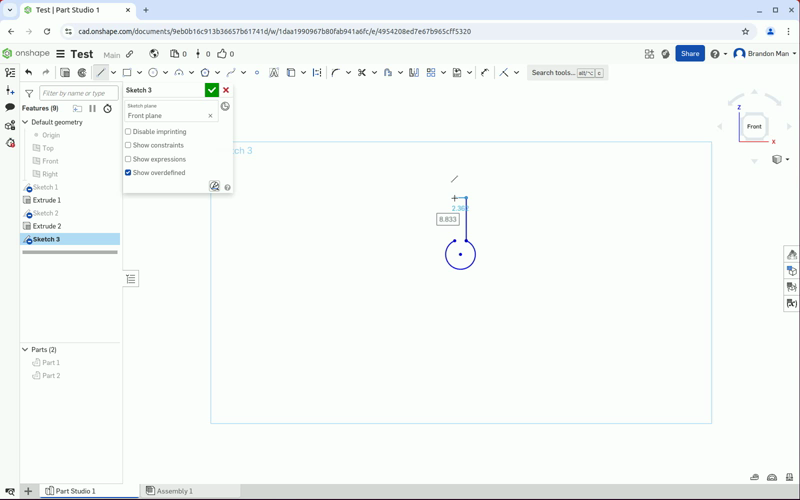
mouse_move(484, 197)
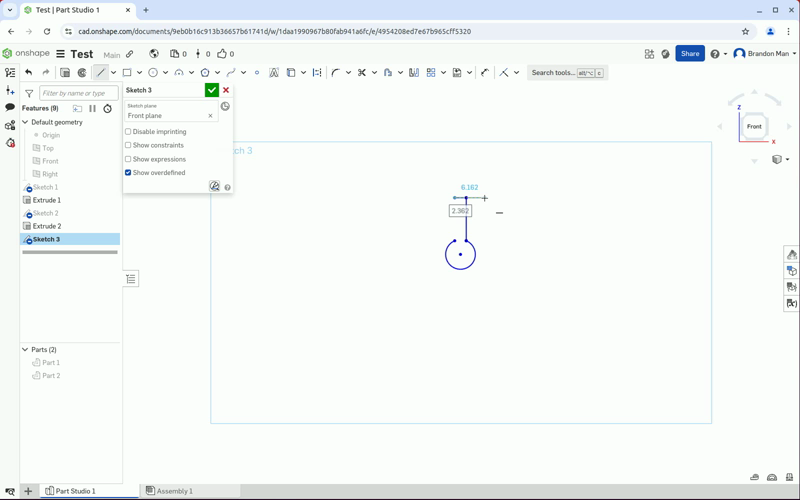
key_down(shift)
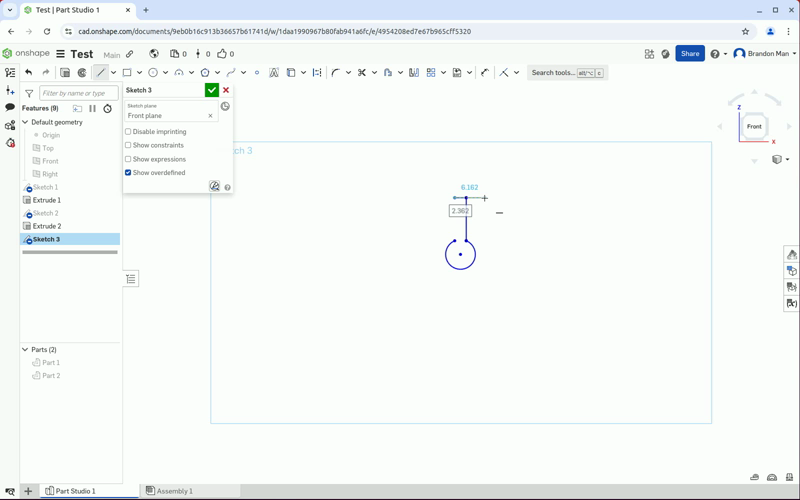
mouse_move(454, 240)
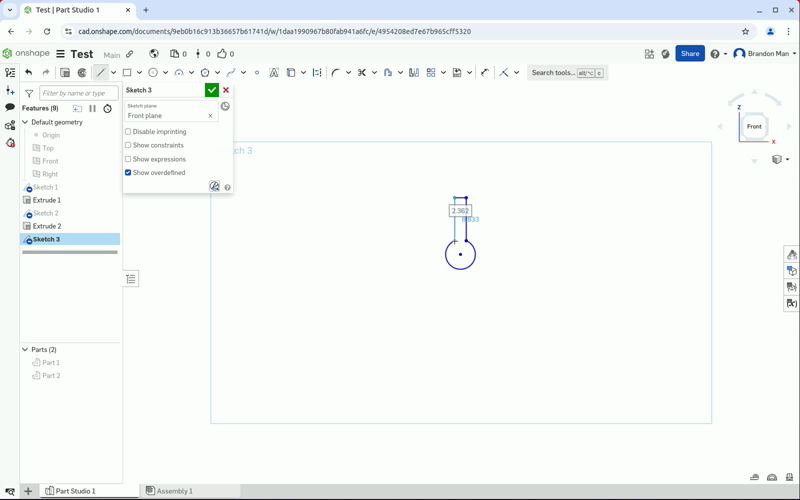
key_up(shift)
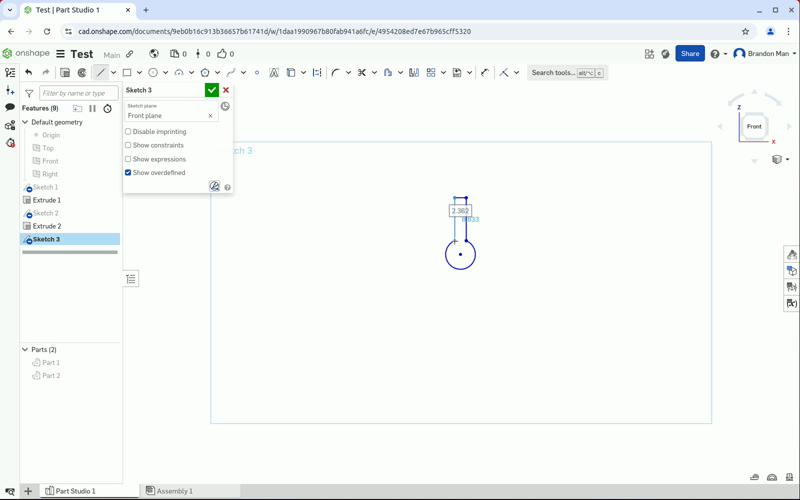
click(454, 240)
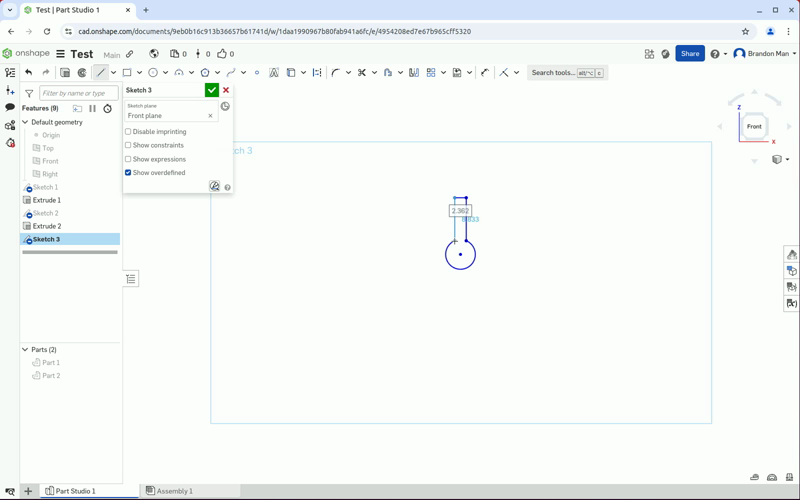
key(esc)
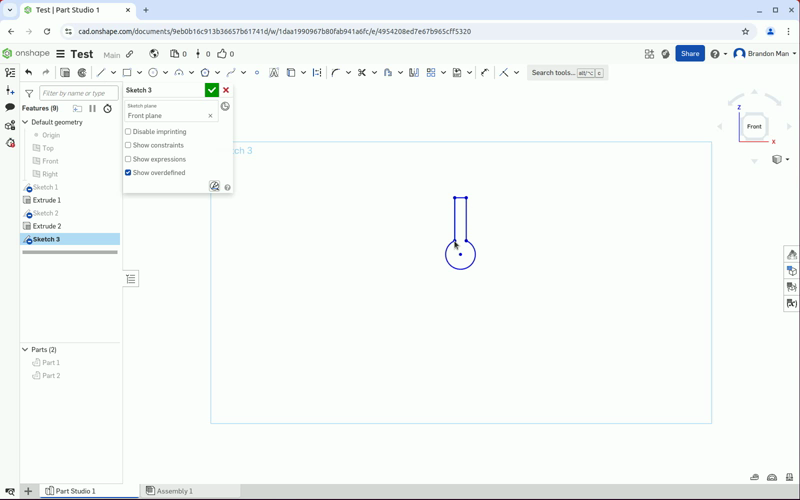
key(c)
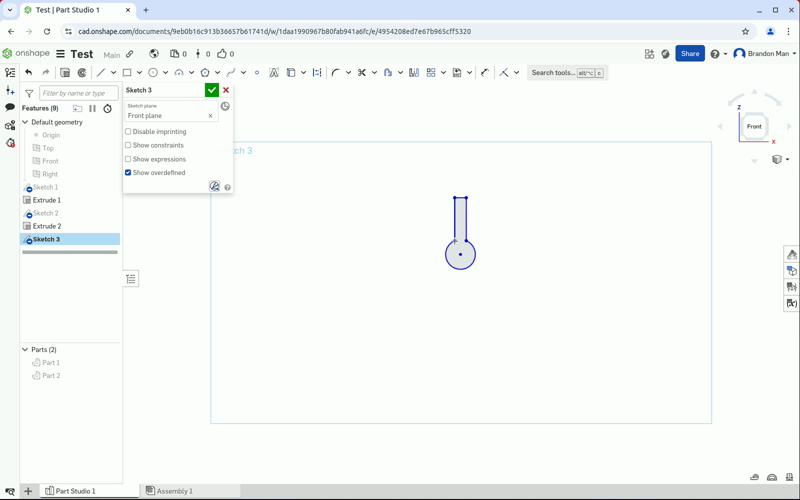
key_down(shift)
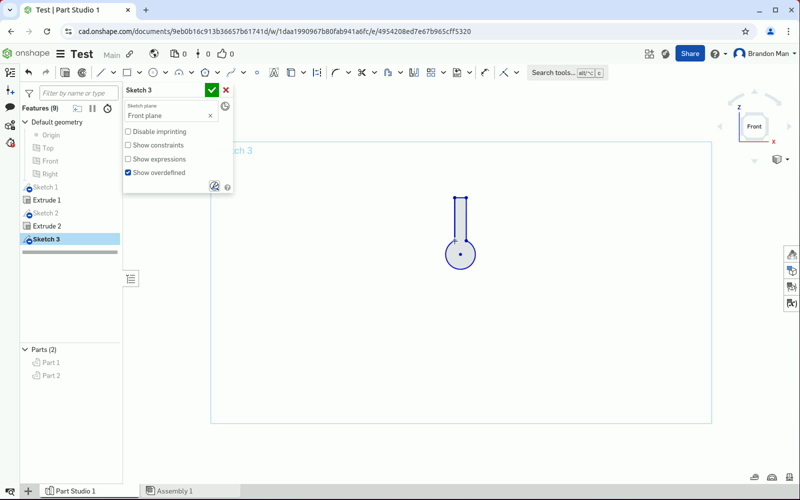
mouse_move(460, 254)
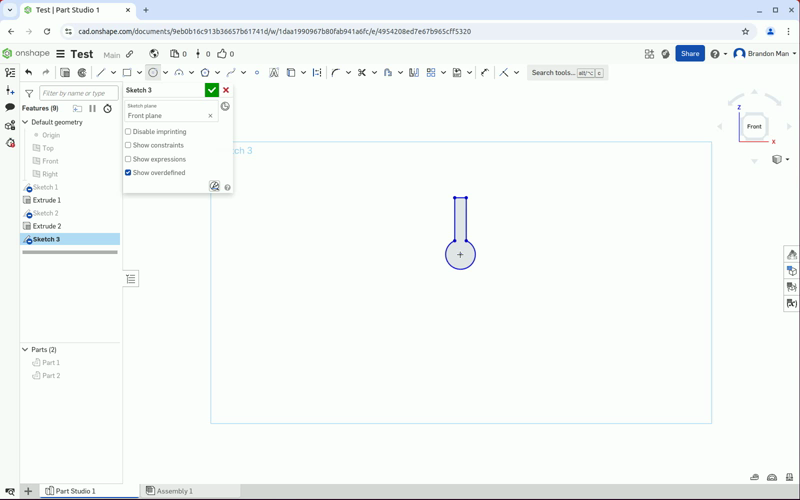
click(460, 254)
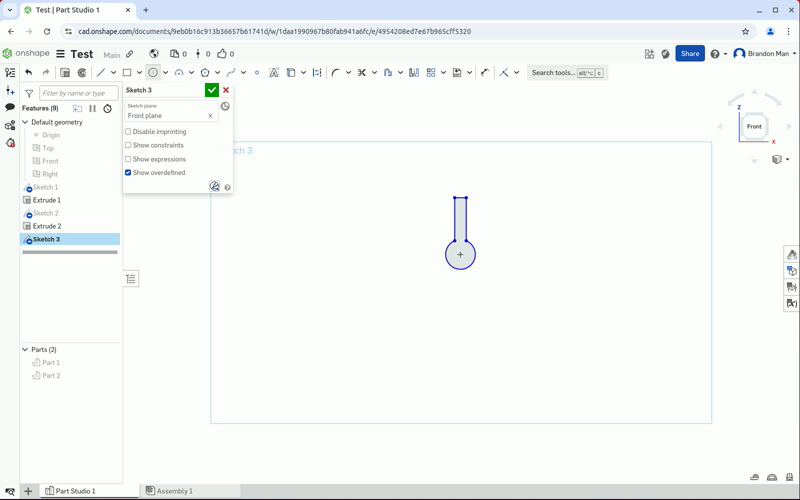
key_up(shift)
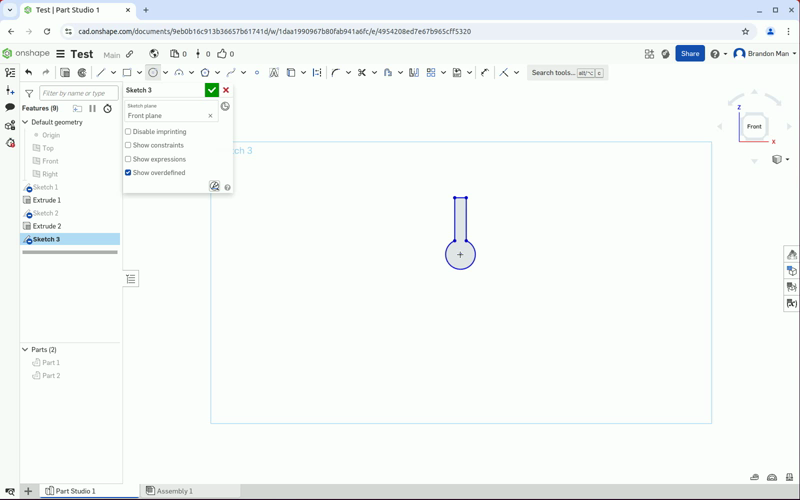
mouse_move(466, 254)
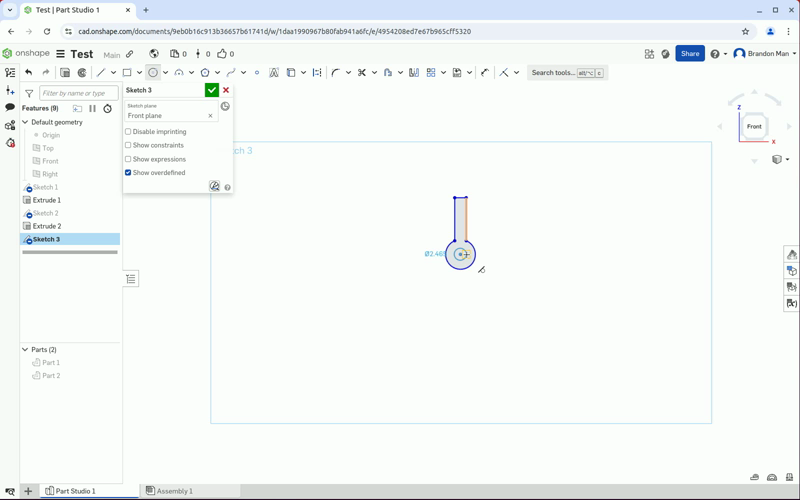
click(466, 254)
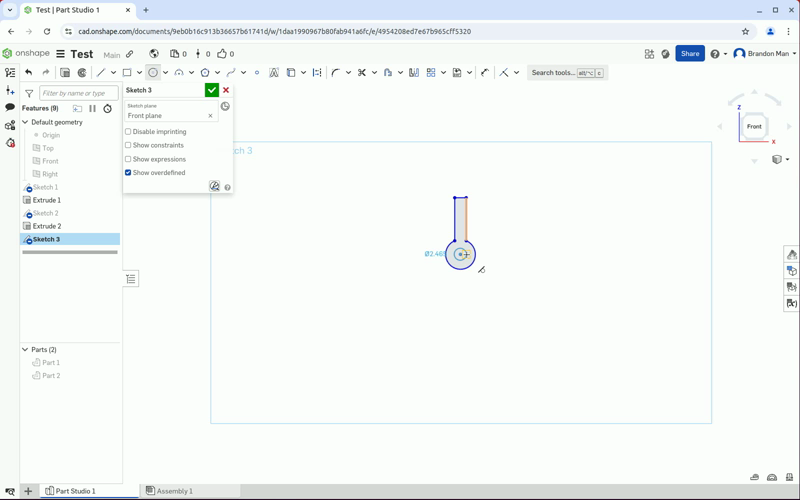
key(esc)
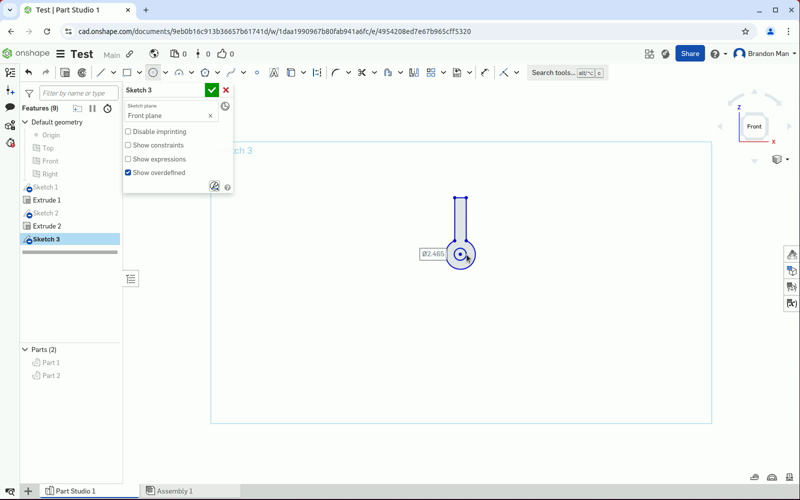
mouse_move(467, 253)
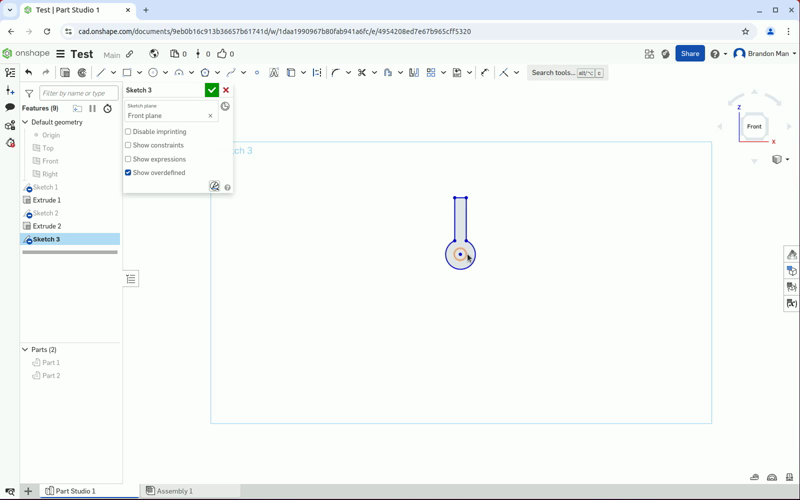
scroll(6)
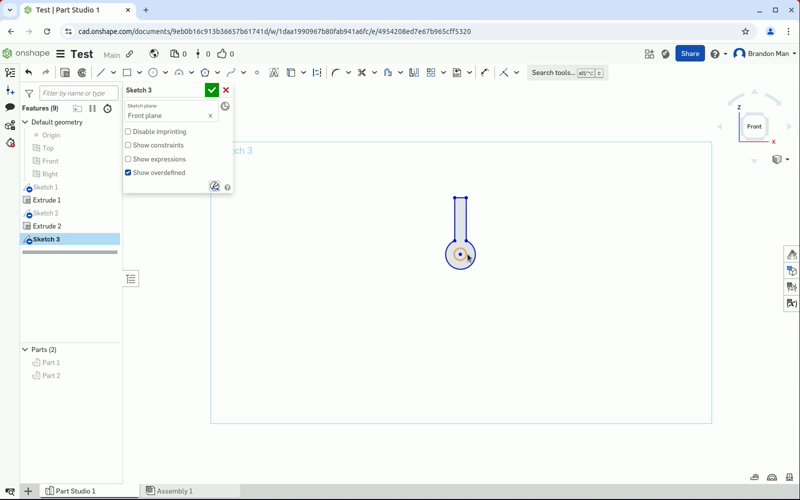
scroll(6)
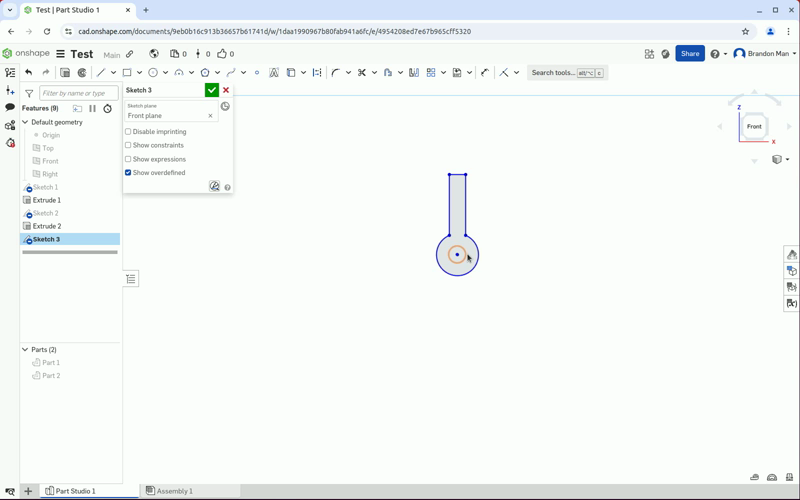
scroll(6)
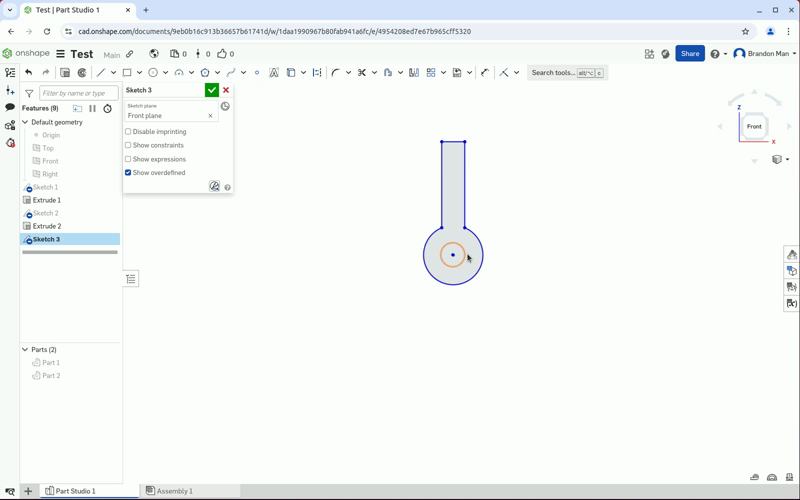
scroll(6)
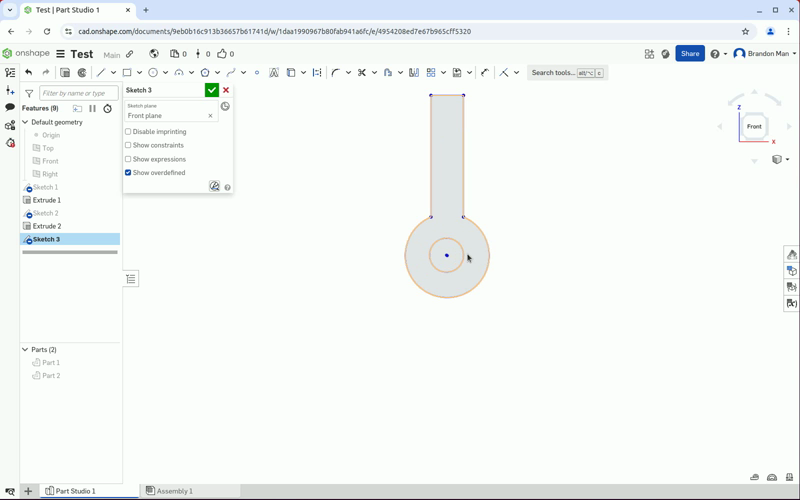
scroll(6)
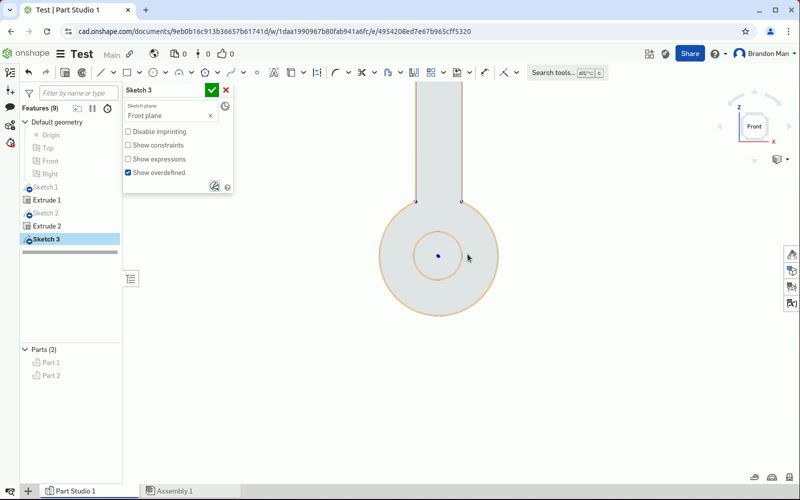
scroll(6)
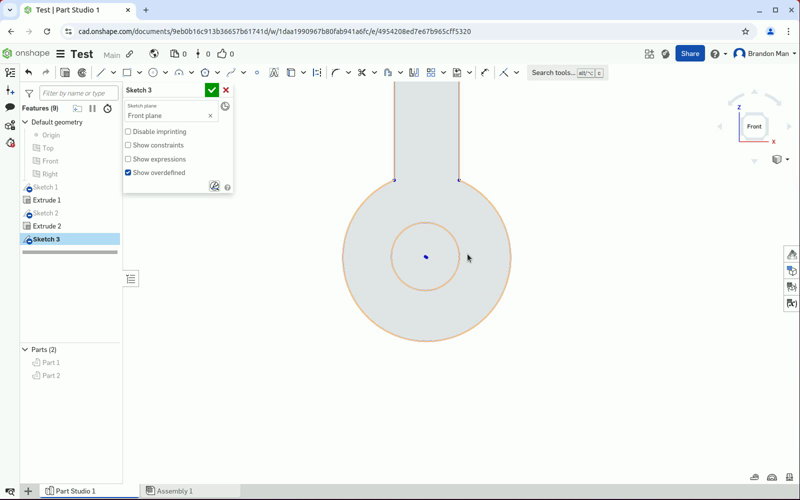
scroll(6)
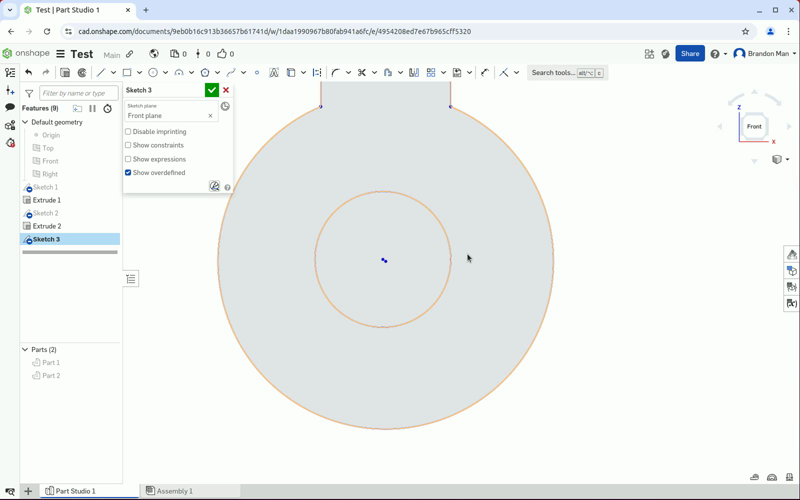
click(467, 253)
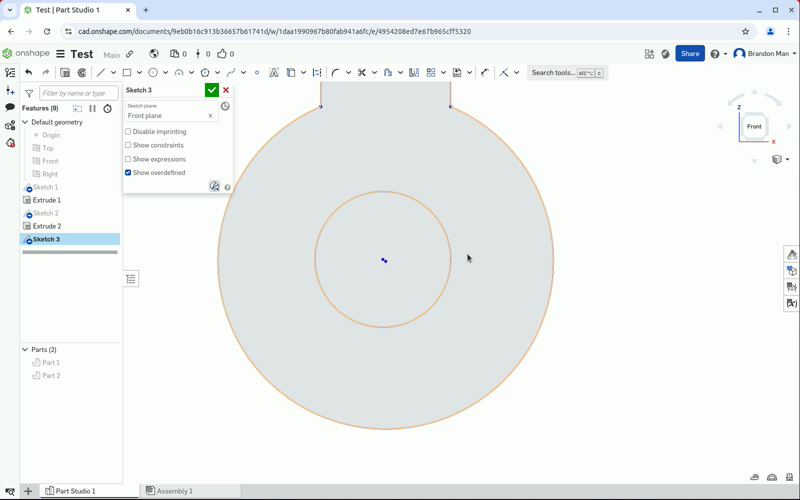
scroll(-6)
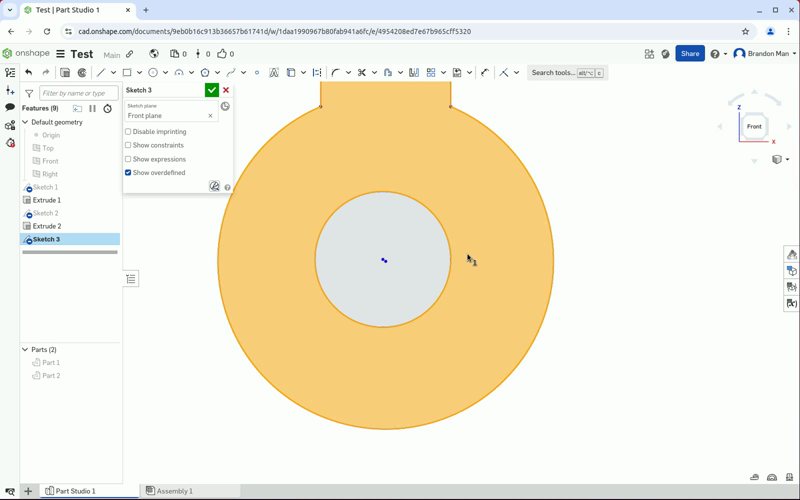
scroll(-6)
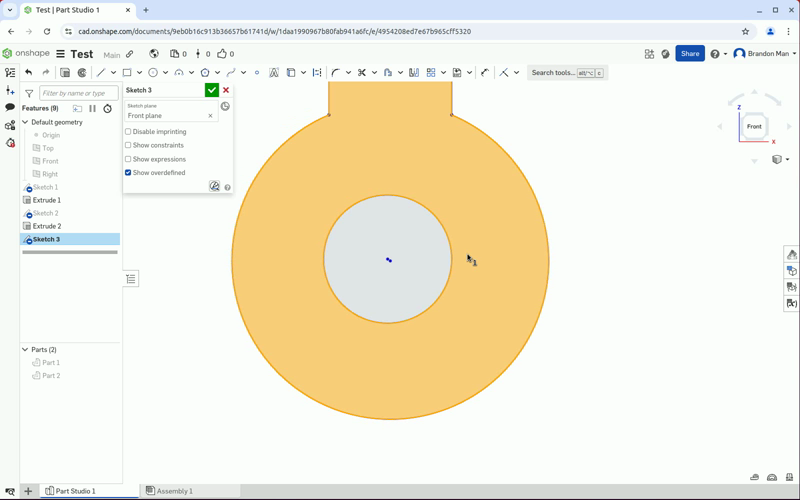
scroll(-6)
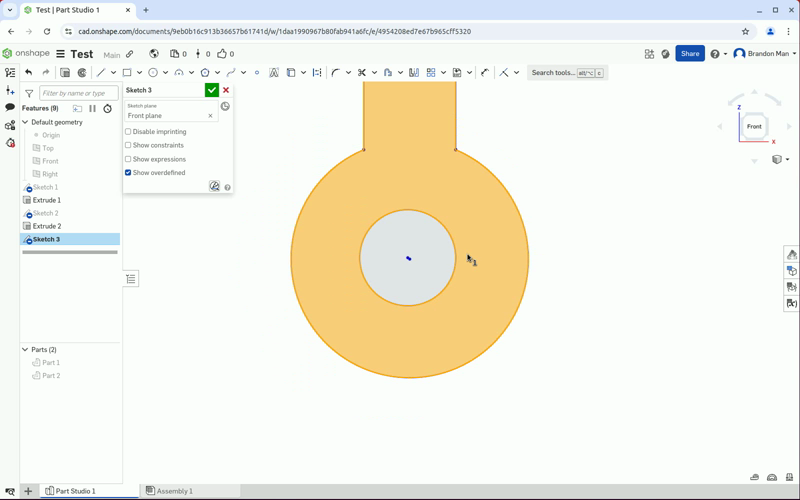
scroll(-6)
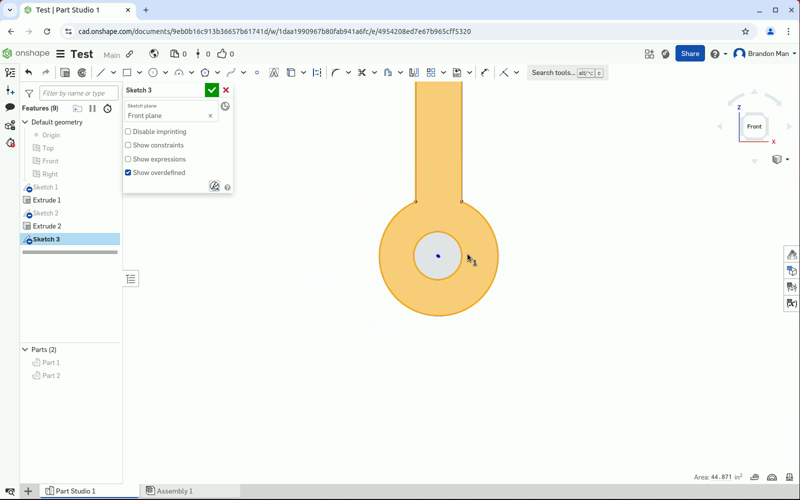
scroll(-6)
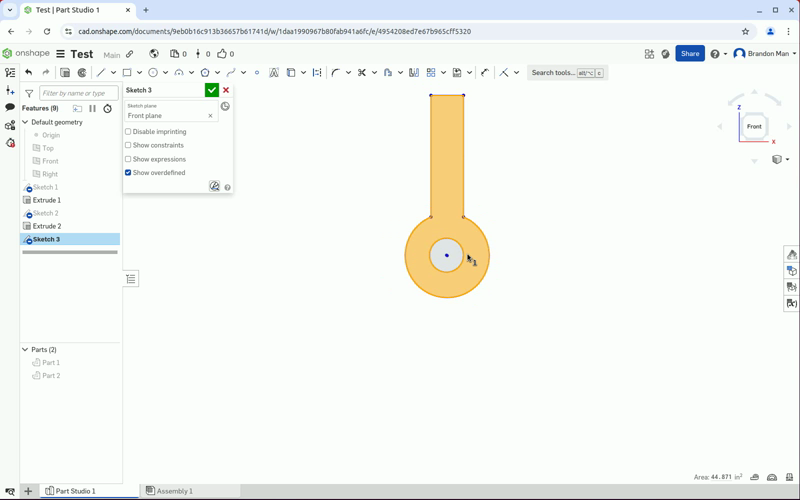
scroll(-6)
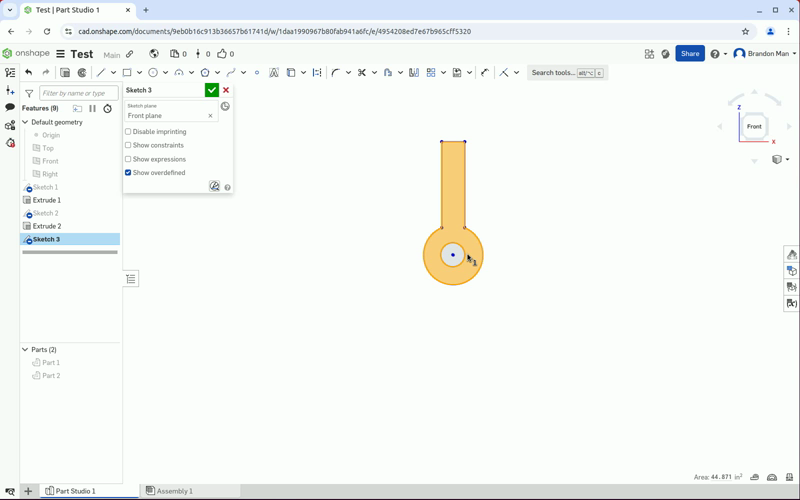
scroll(-6)
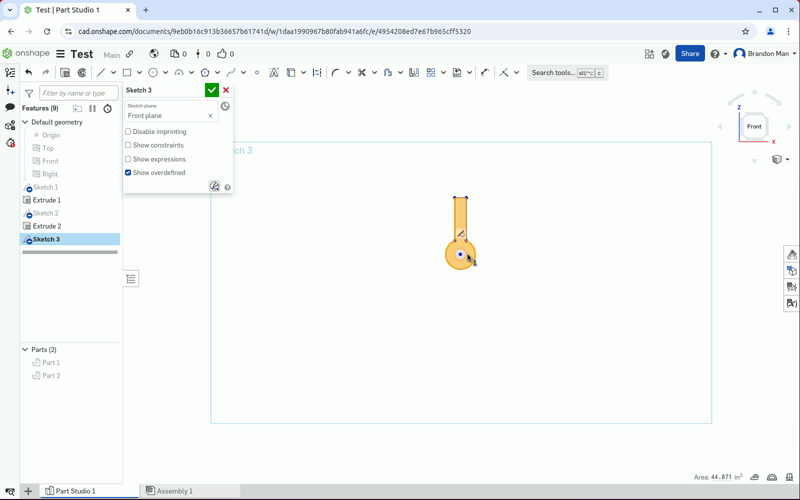
mouse_move(73, 352)
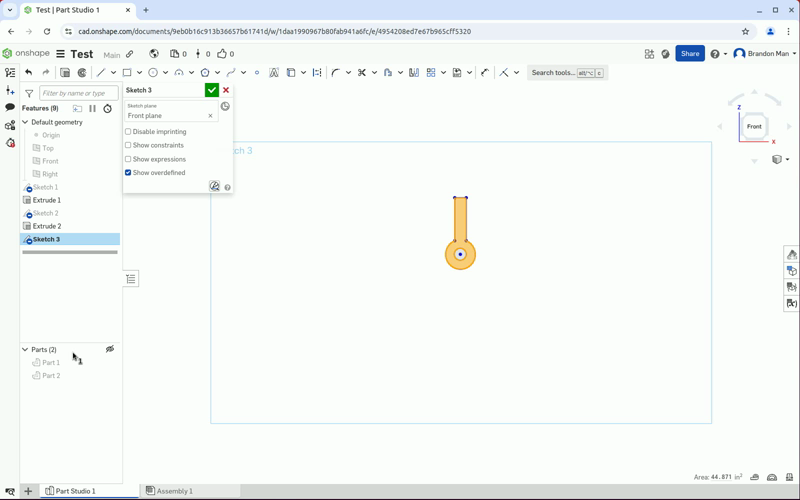
key(shift+y)
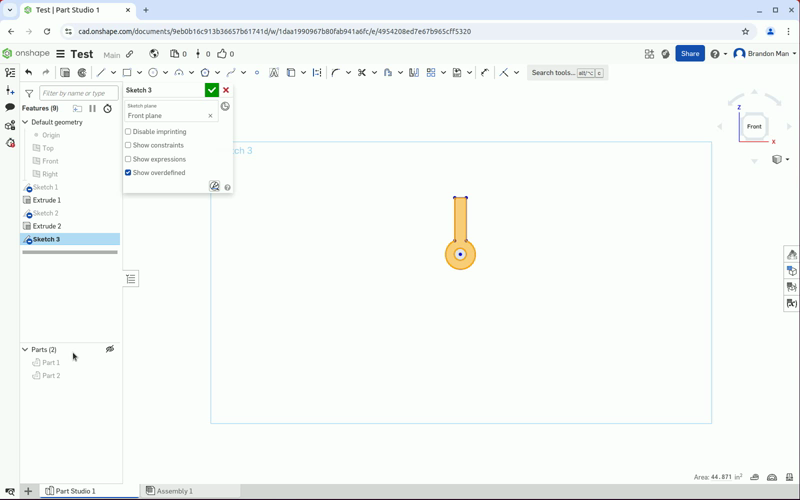
key(shift+e)
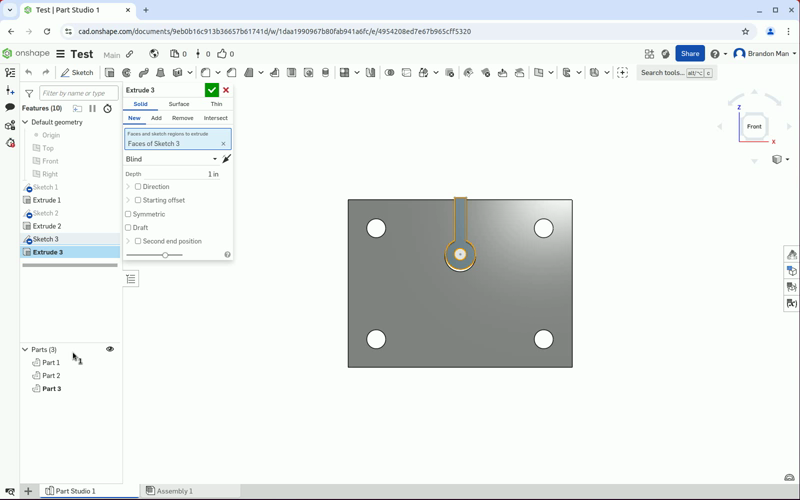
mouse_move(143, 106)
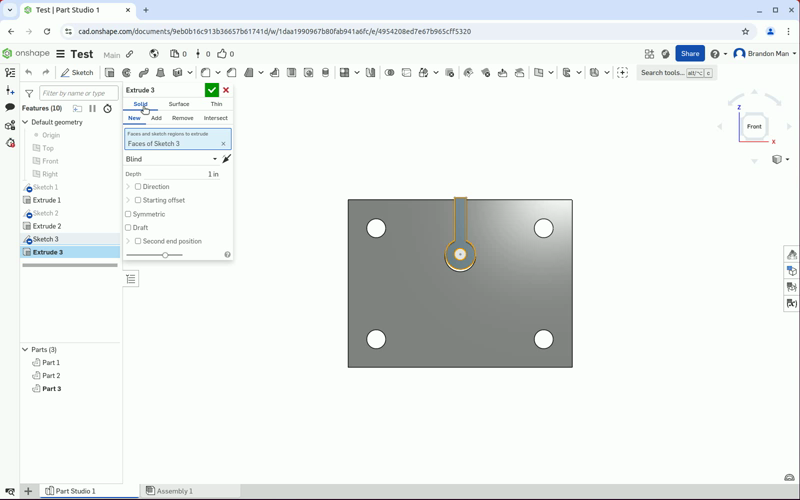
click(143, 106)
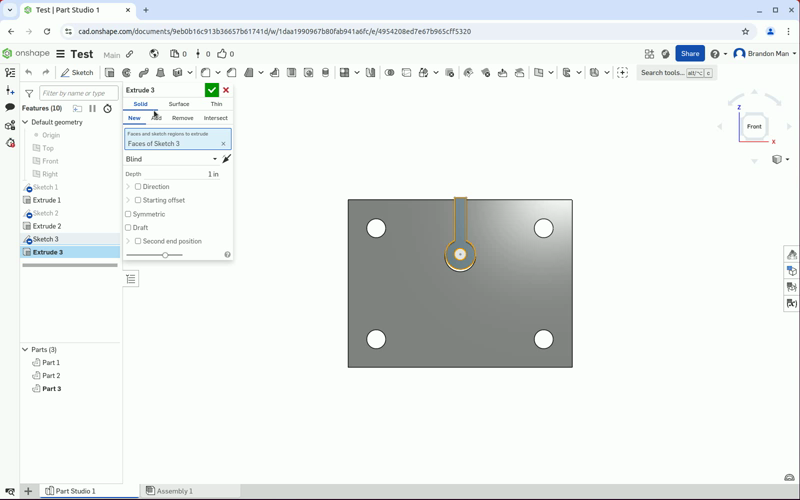
mouse_move(186, 120)
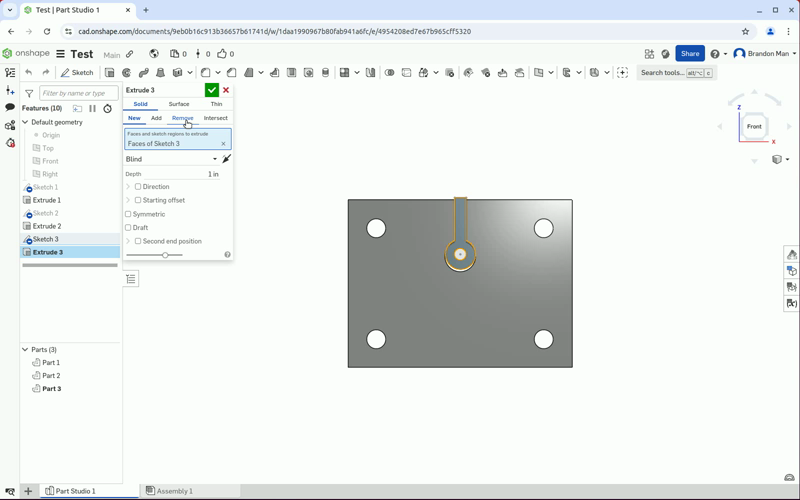
click(186, 120)
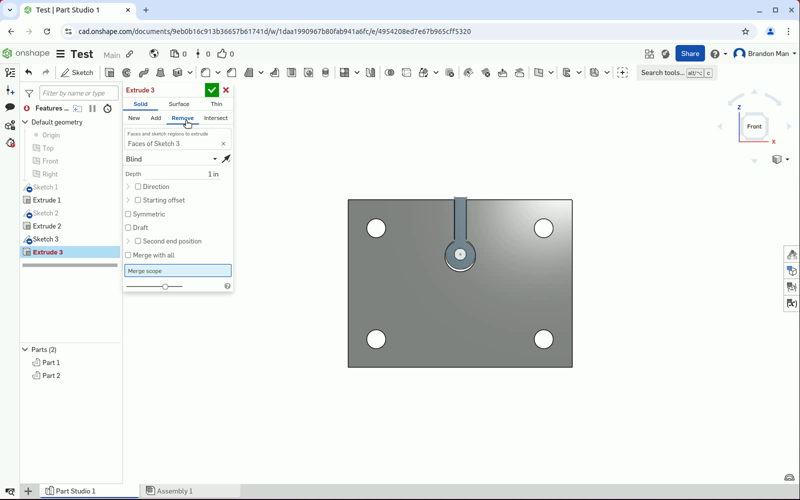
key(tab, 4)
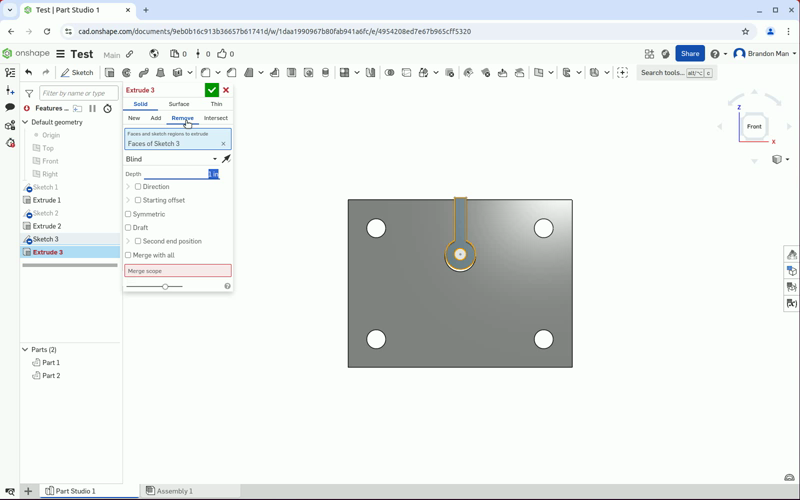
text(-2.407)
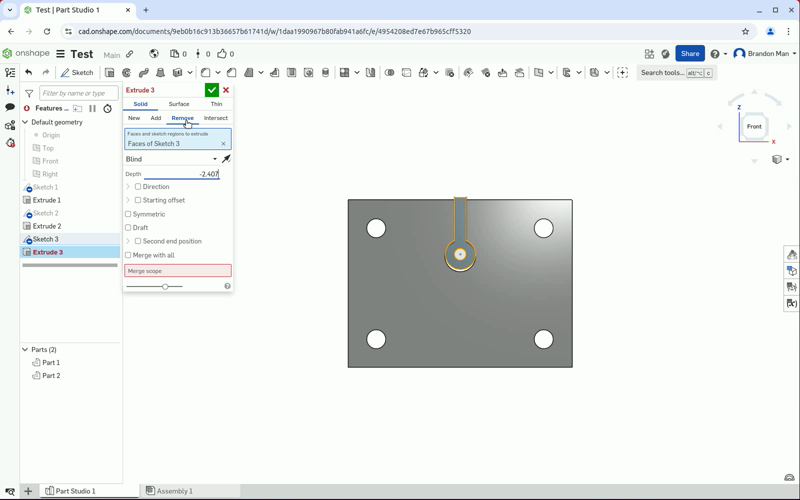
key(tab, 6)
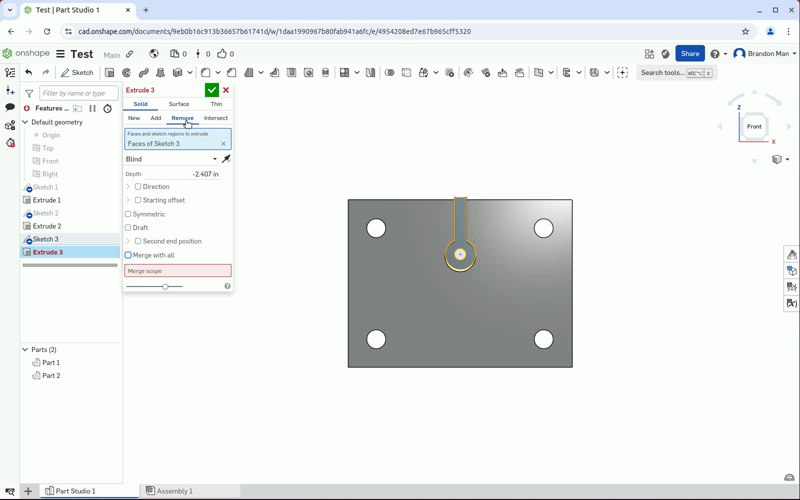
key(space)
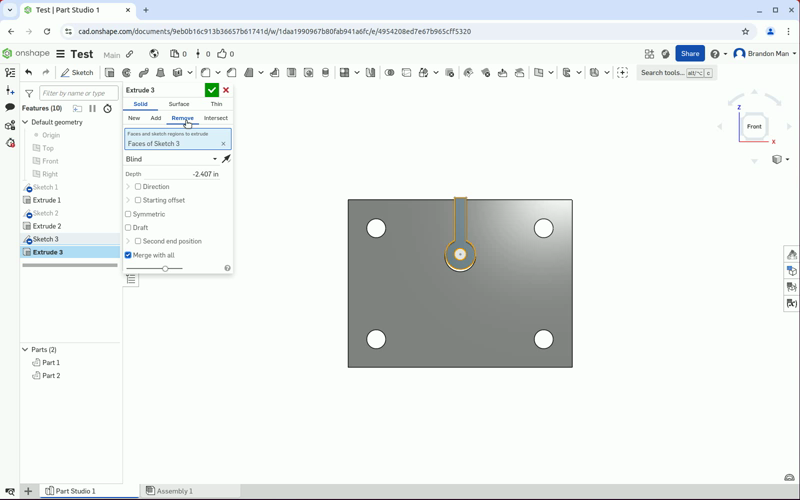
key(enter)
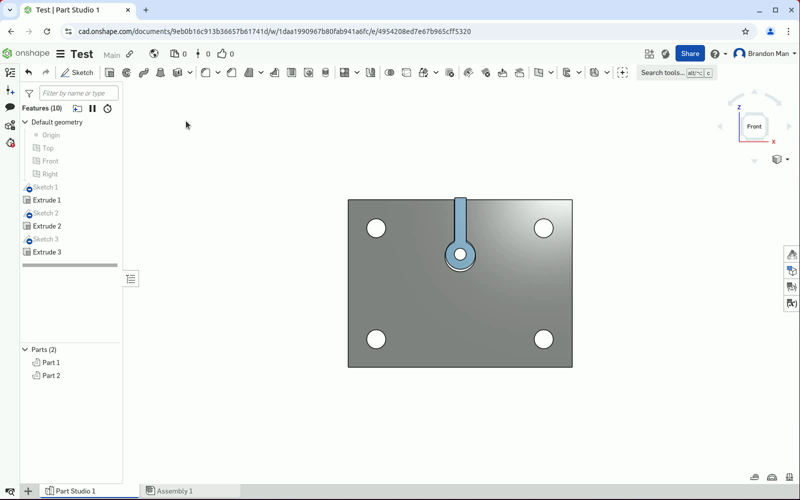
key(shift+h)
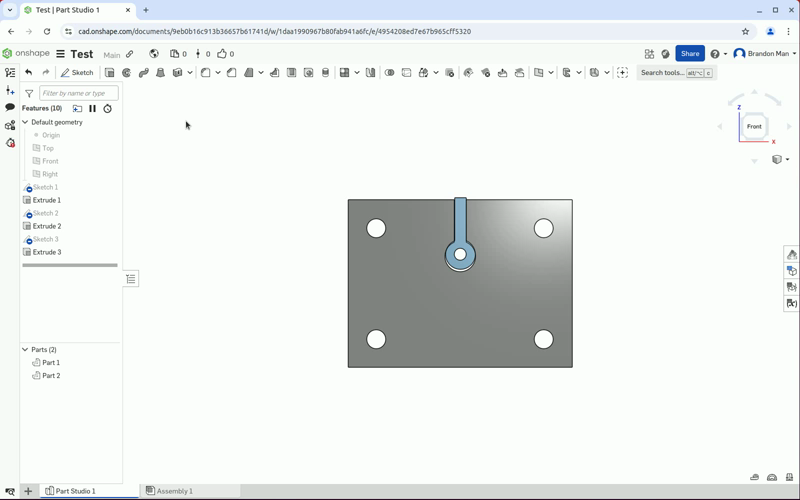
key(shift+h)
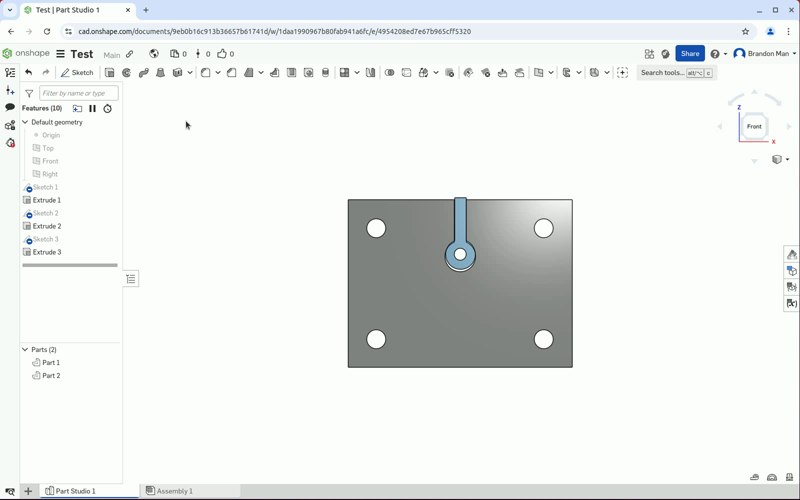
key(shift+7)
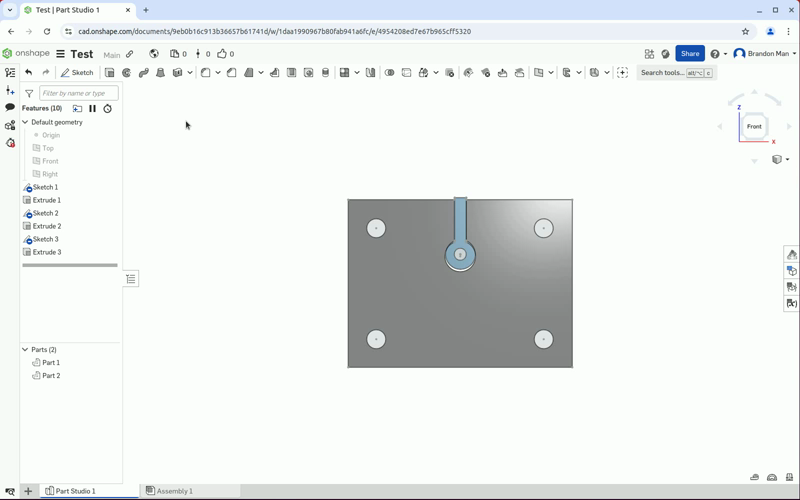
key(left, 2)
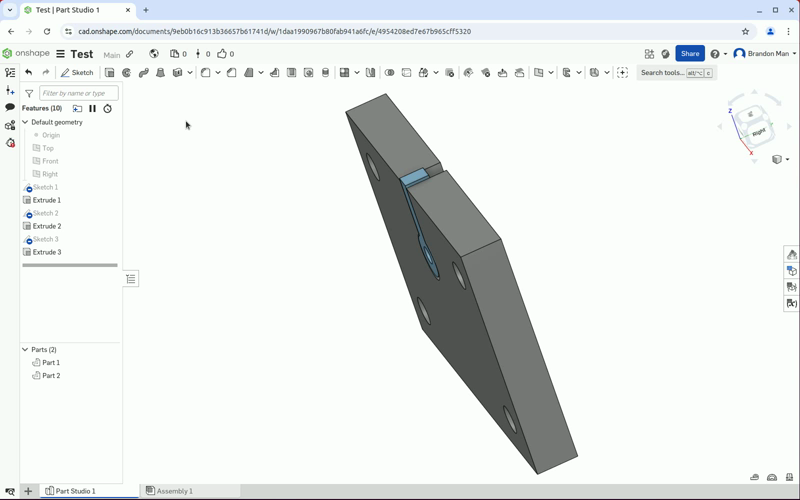
key(down, 2)
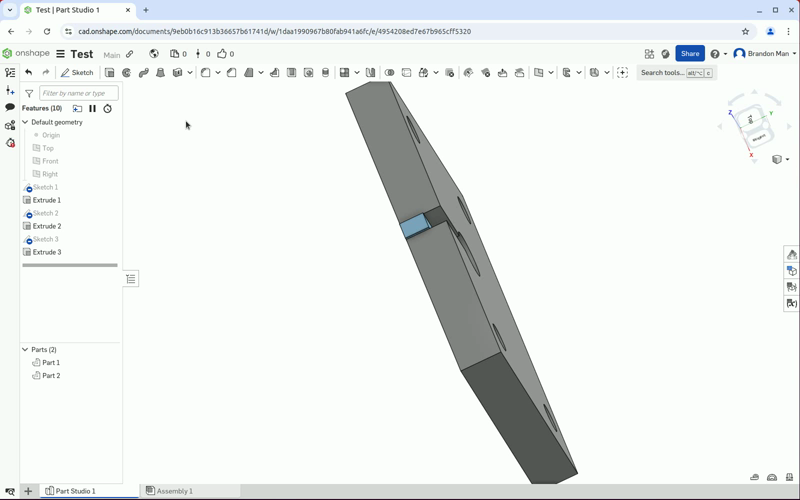
key(up, 2)
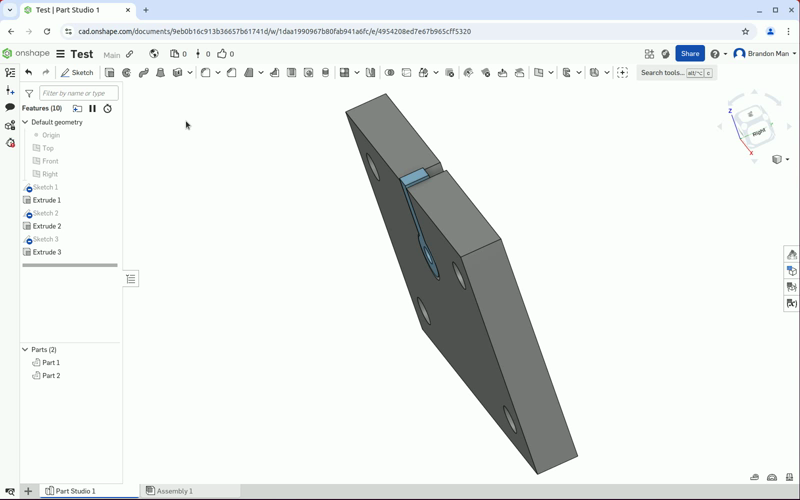
key(right, 2)
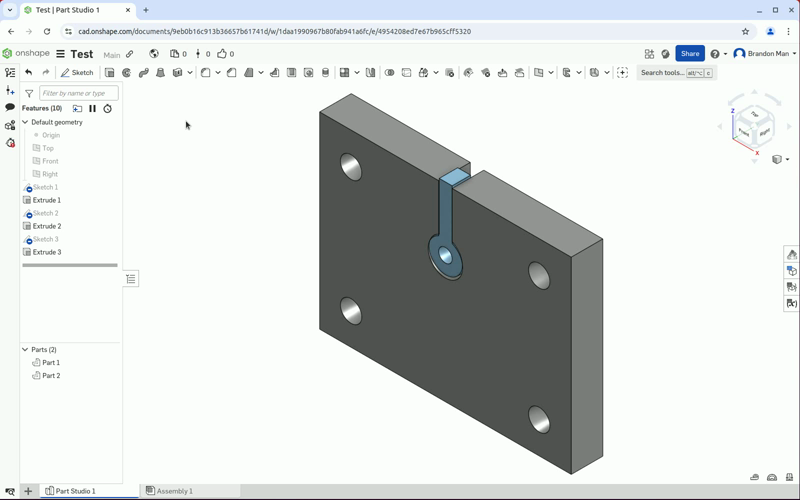
mouse_move(73, 189)
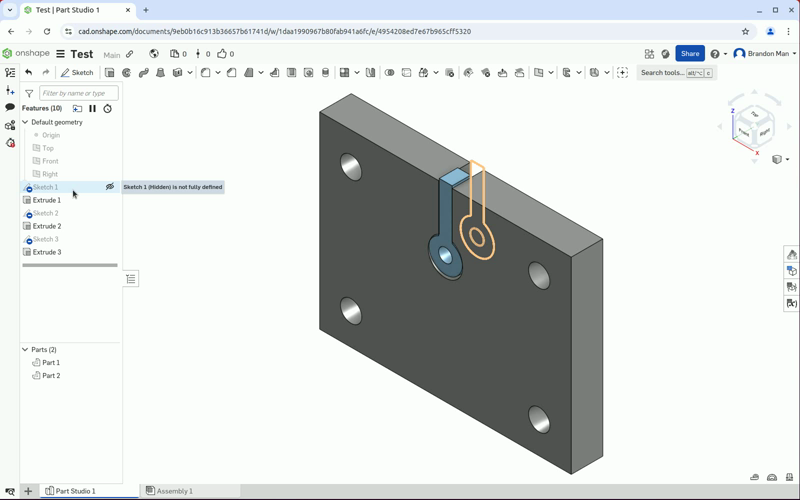
click(73, 189)